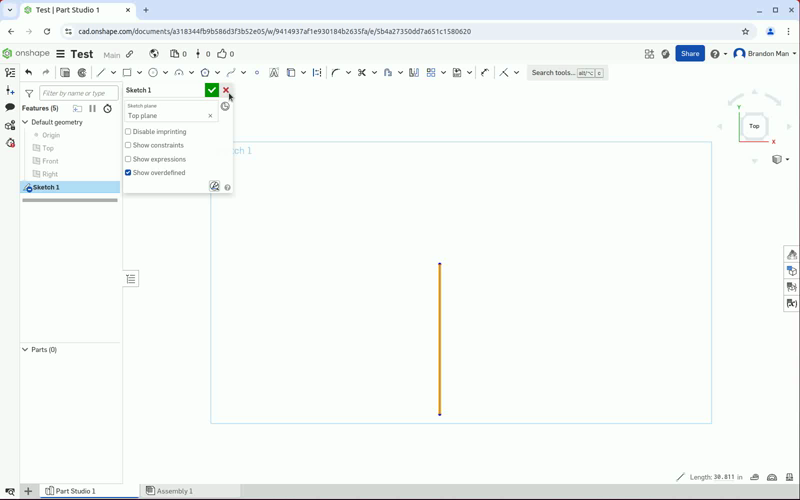
key(shift+h)
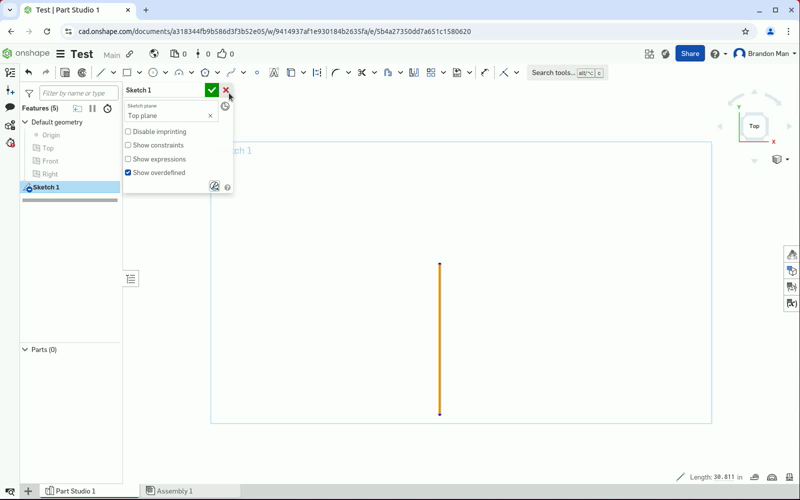
key(shift+s)
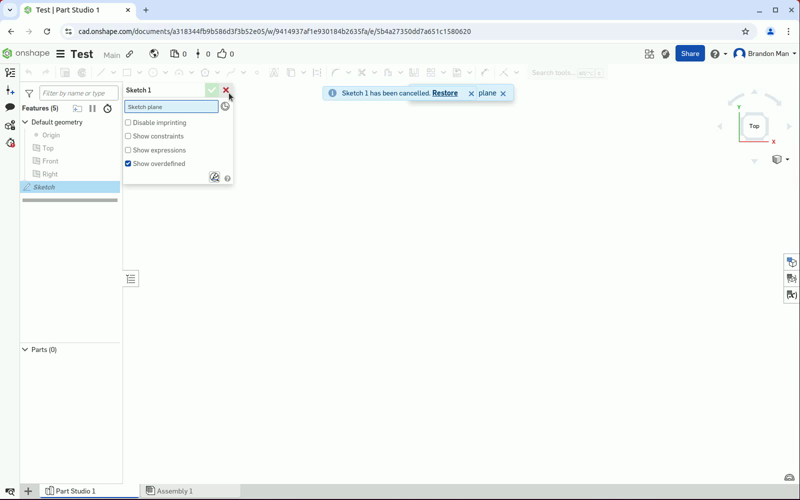
mouse_move(73, 150)
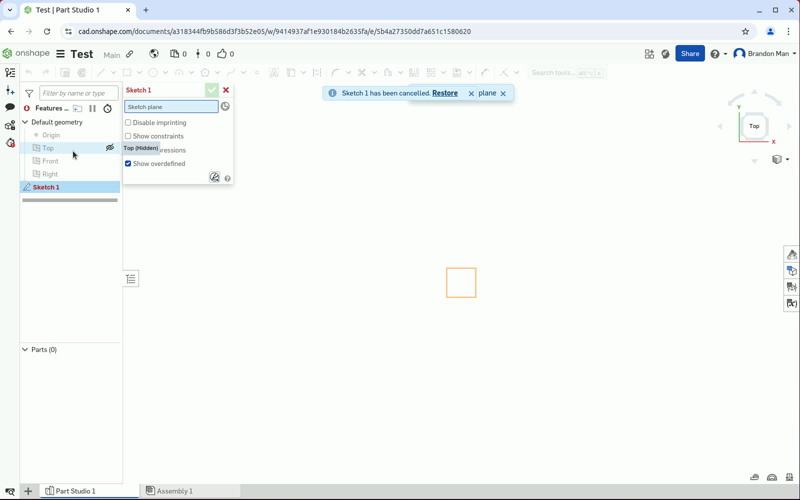
click(73, 150)
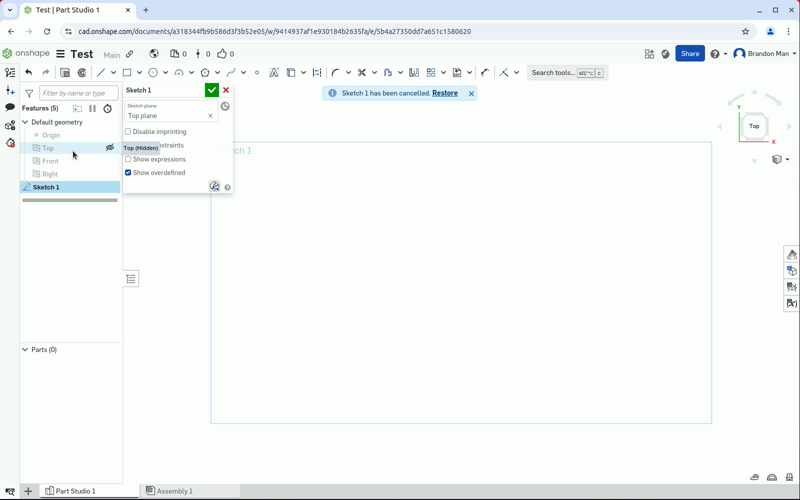
mouse_move(73, 352)
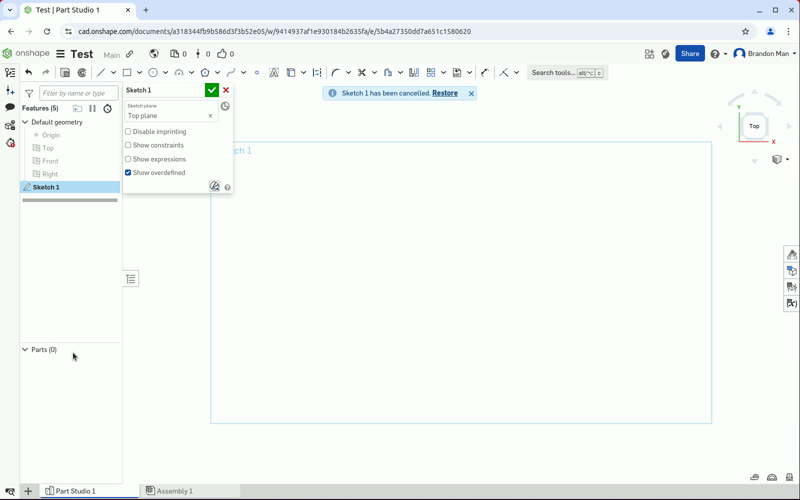
key(y)
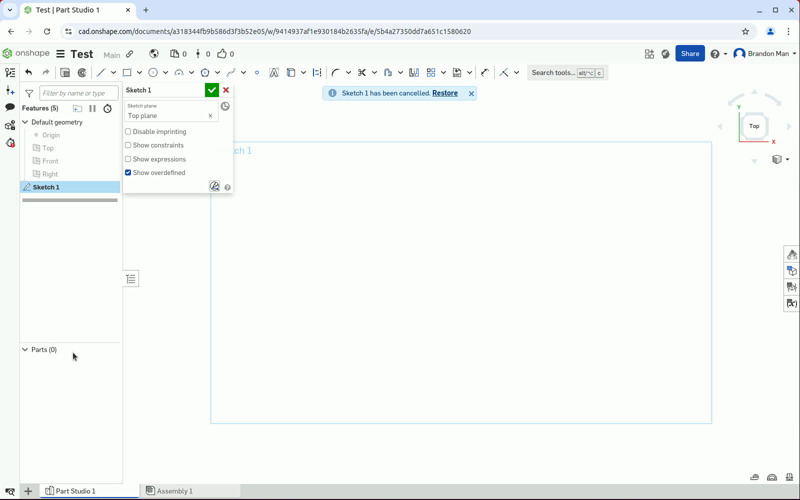
key(l)
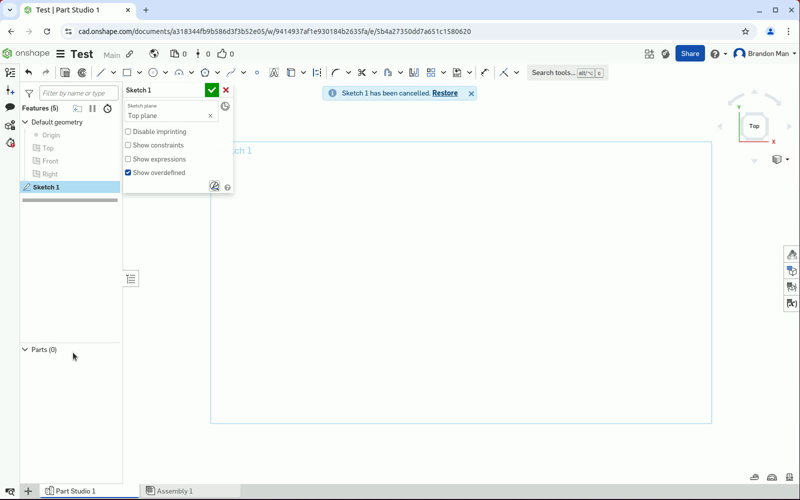
key_down(shift)
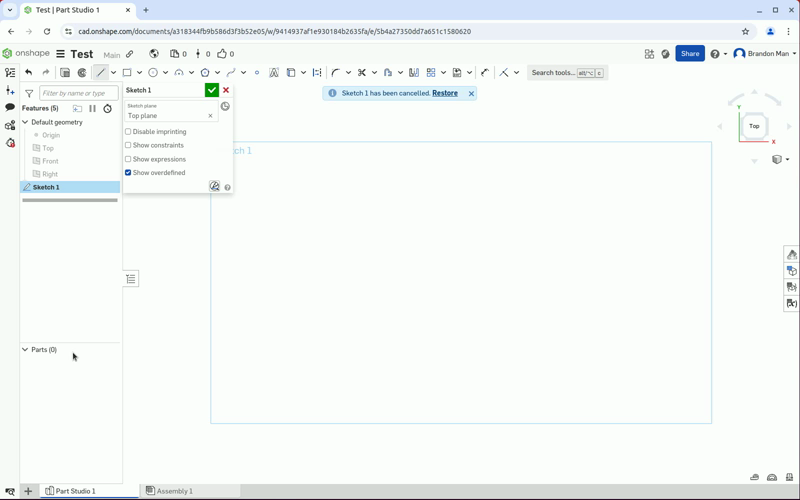
mouse_move(348, 395)
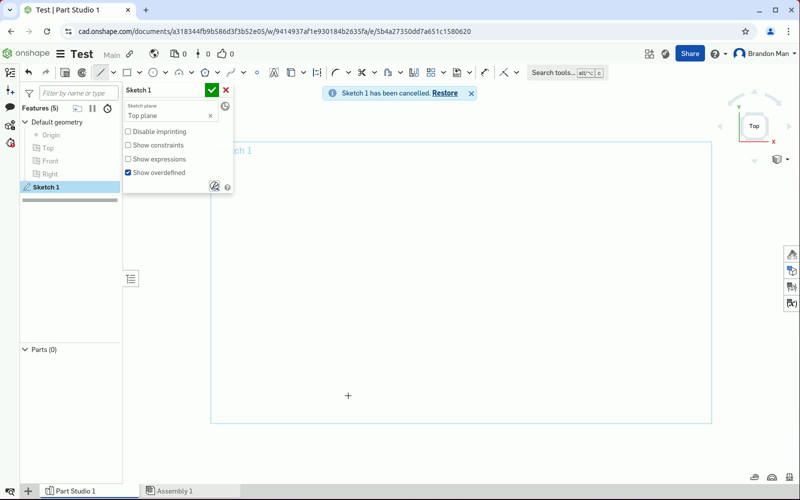
click(348, 395)
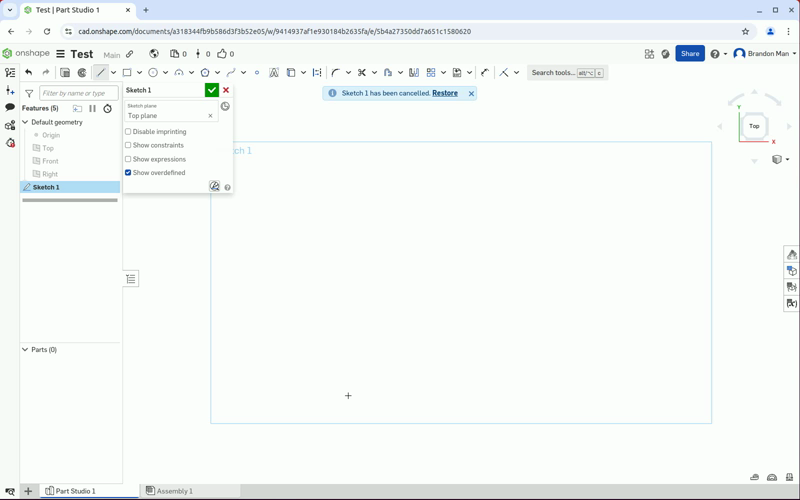
key_up(shift)
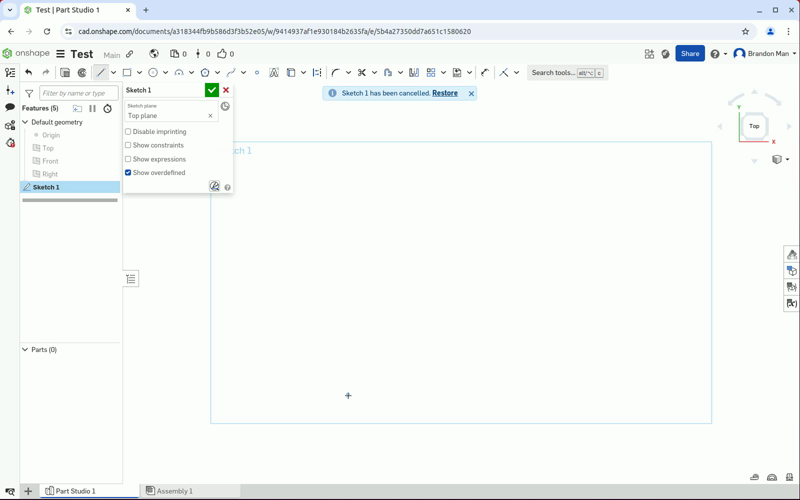
key_down(shift)
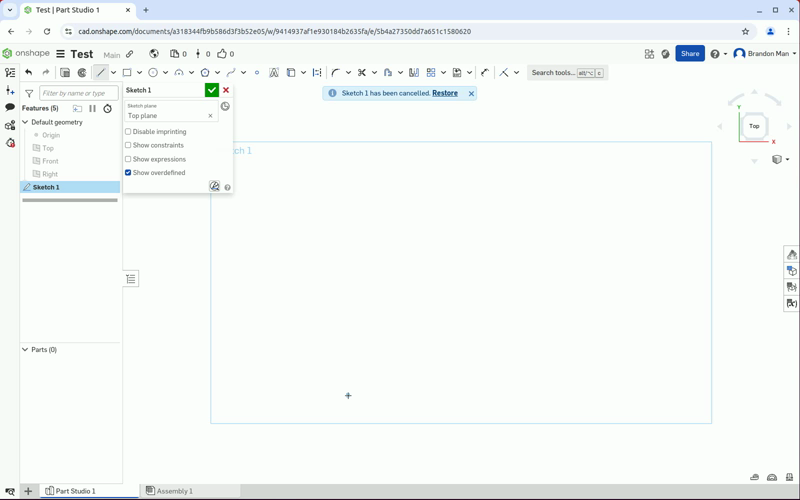
mouse_move(572, 395)
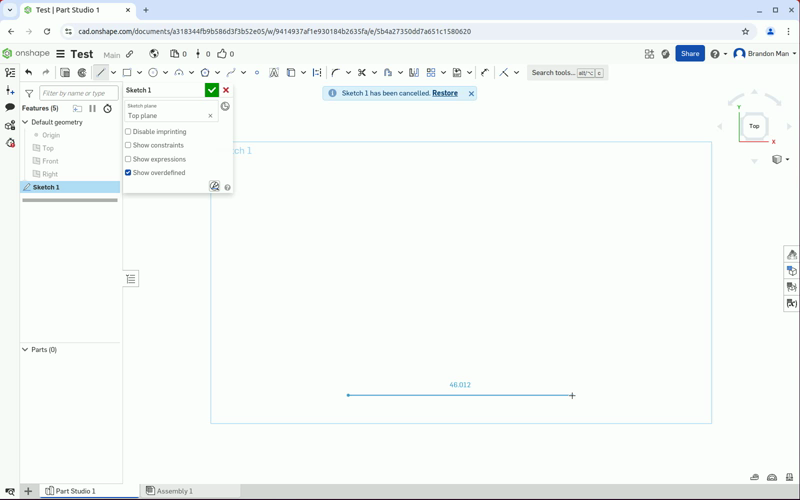
click(572, 395)
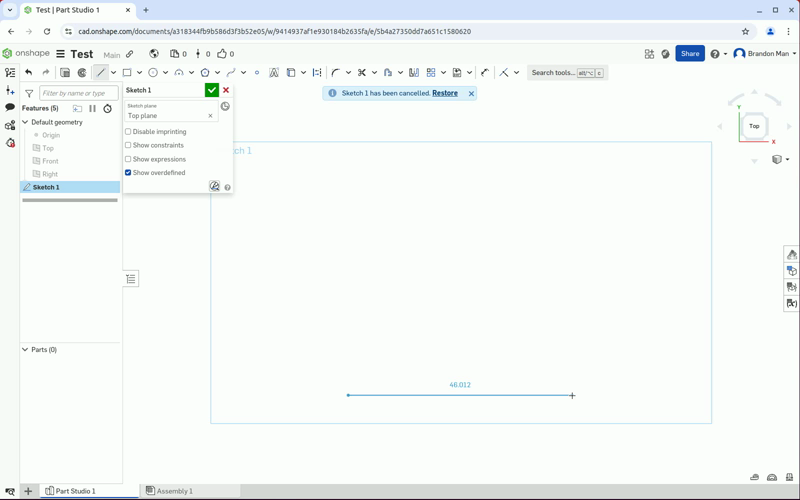
key_up(shift)
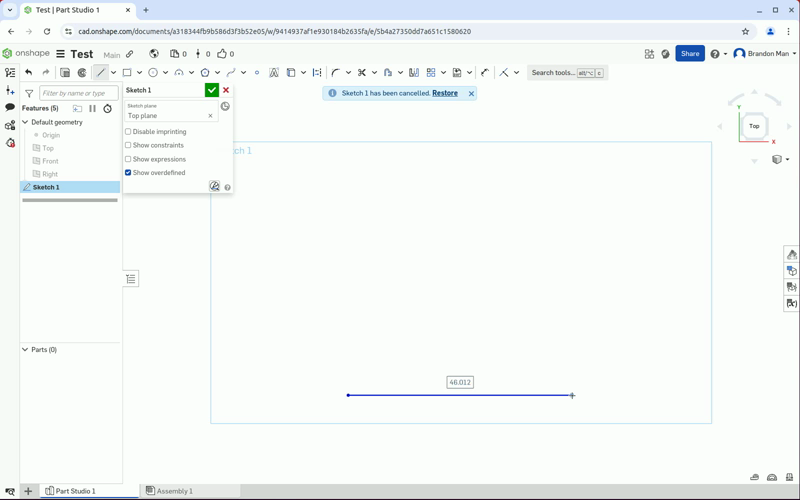
key_down(shift)
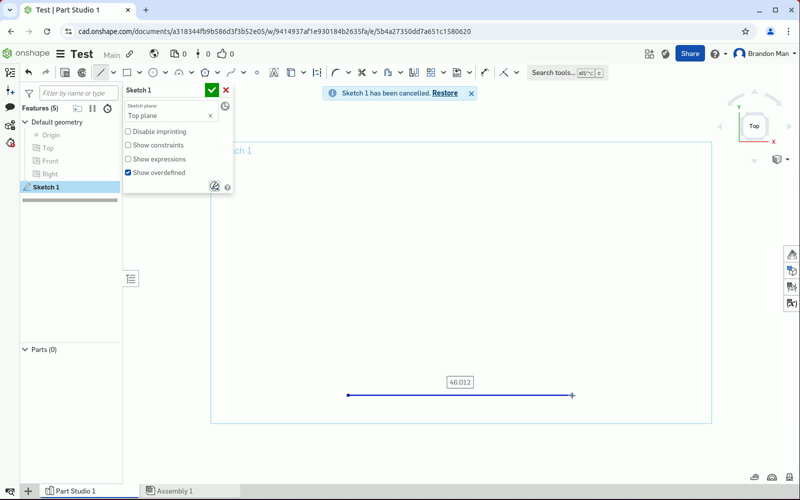
mouse_move(572, 171)
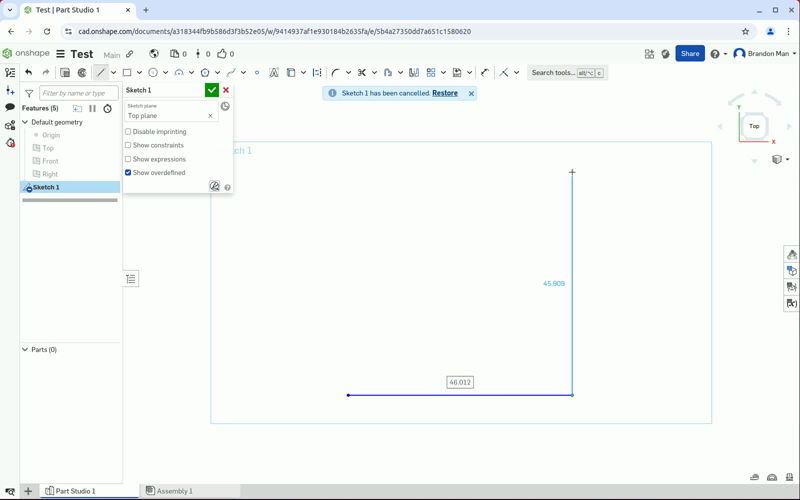
click(572, 171)
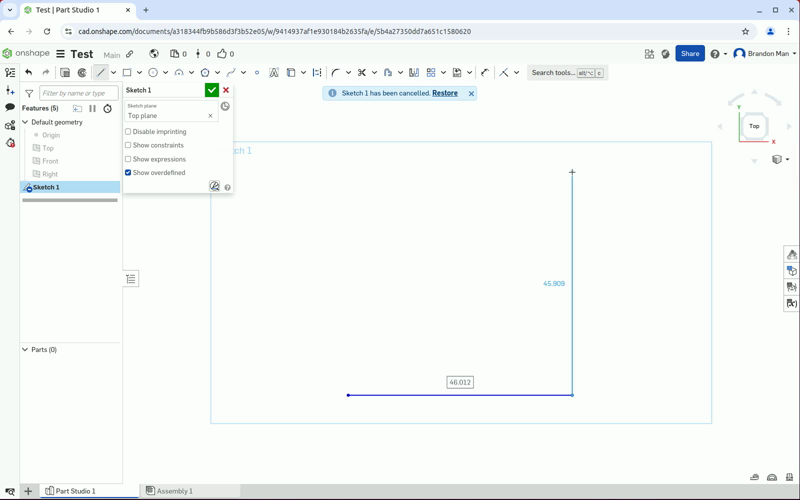
key_up(shift)
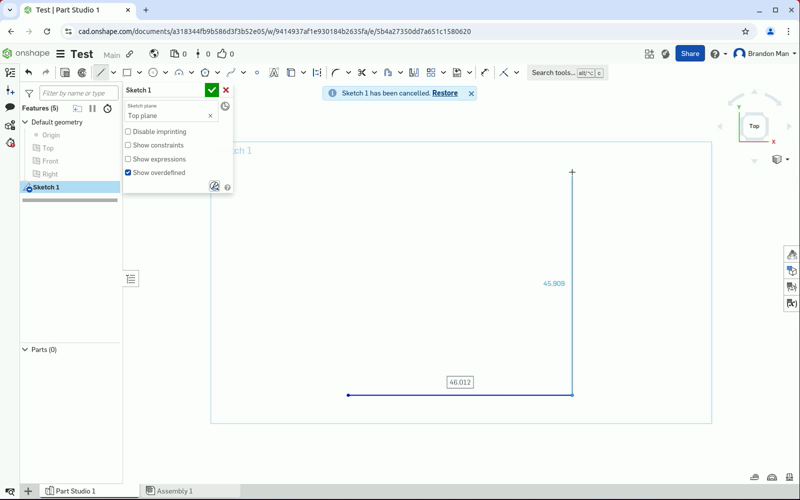
key_down(shift)
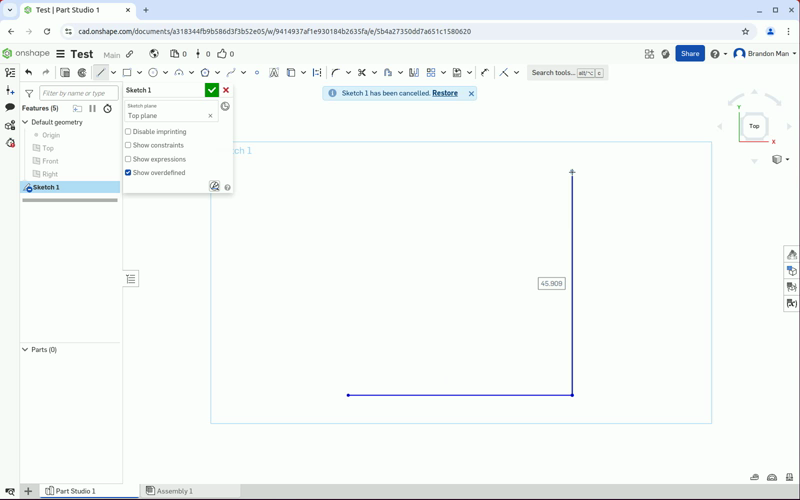
mouse_move(348, 171)
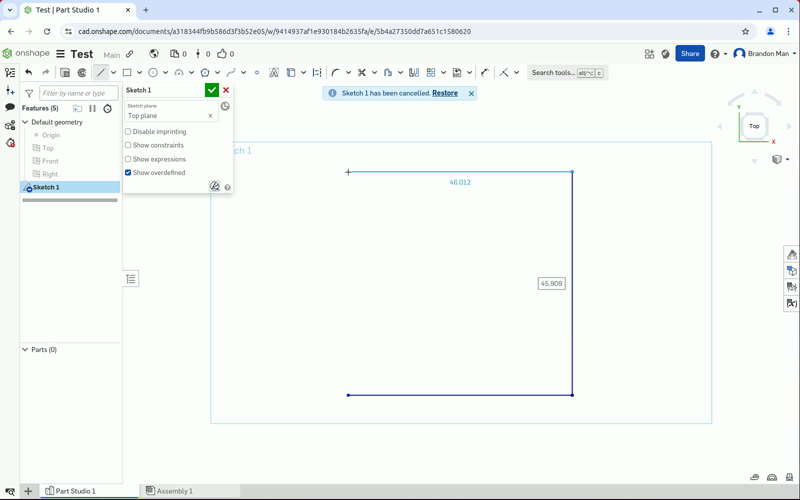
click(348, 171)
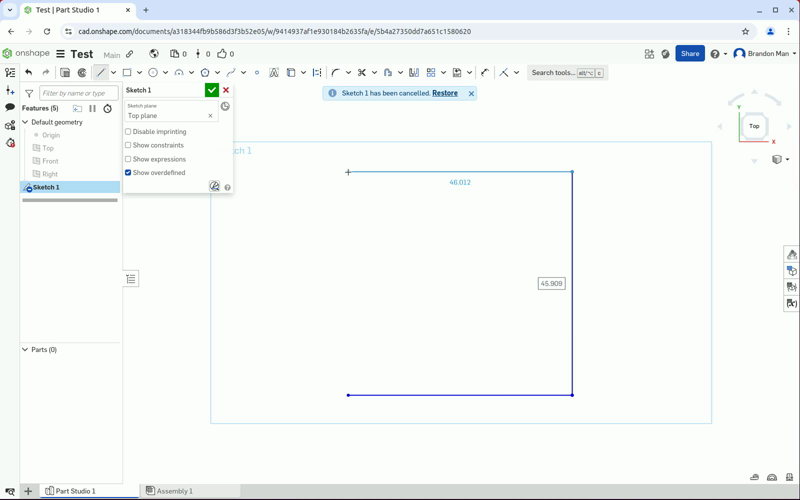
key_up(shift)
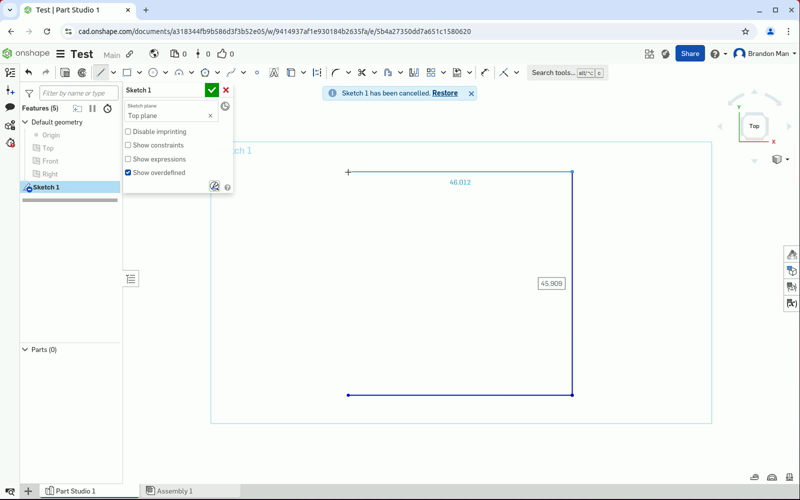
key_down(shift)
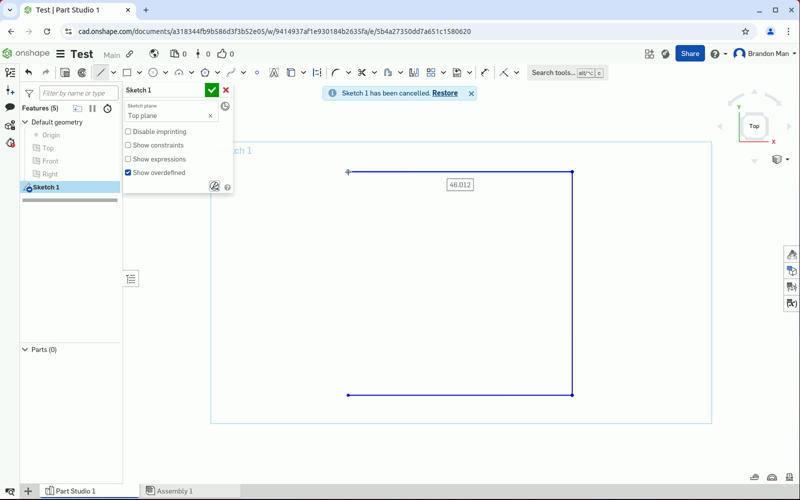
mouse_move(348, 395)
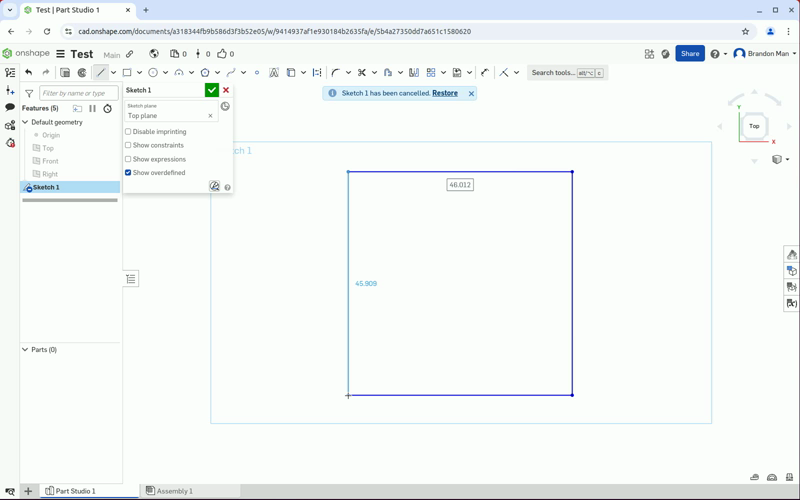
key_up(shift)
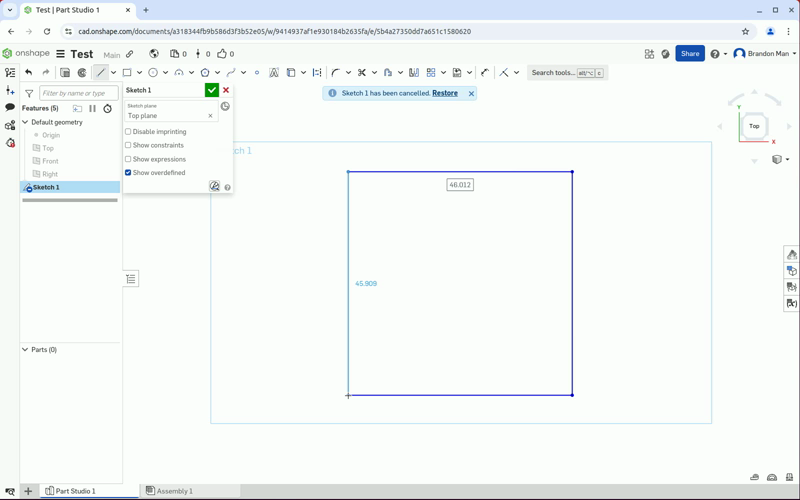
click(348, 395)
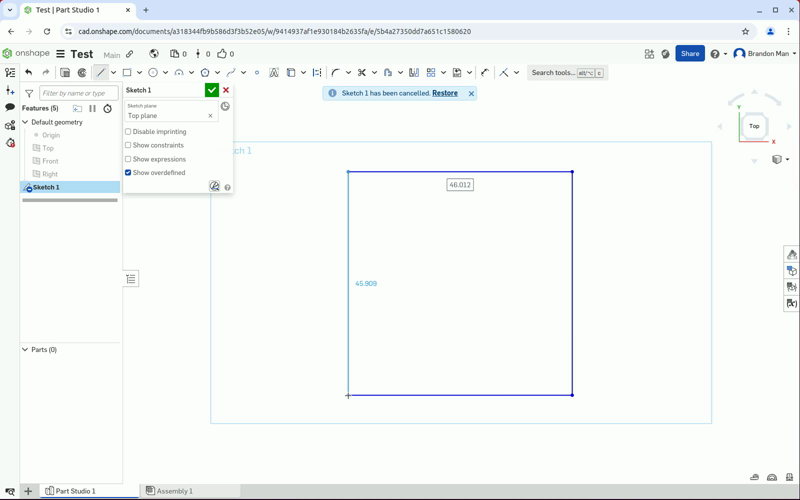
key(esc)
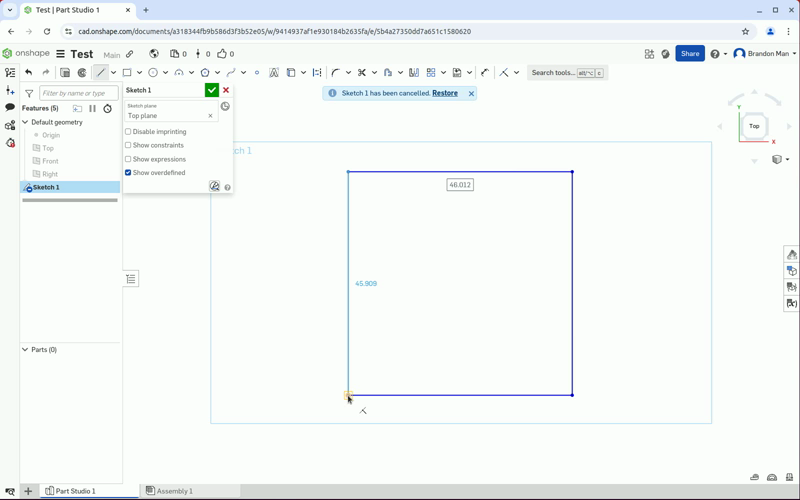
key(c)
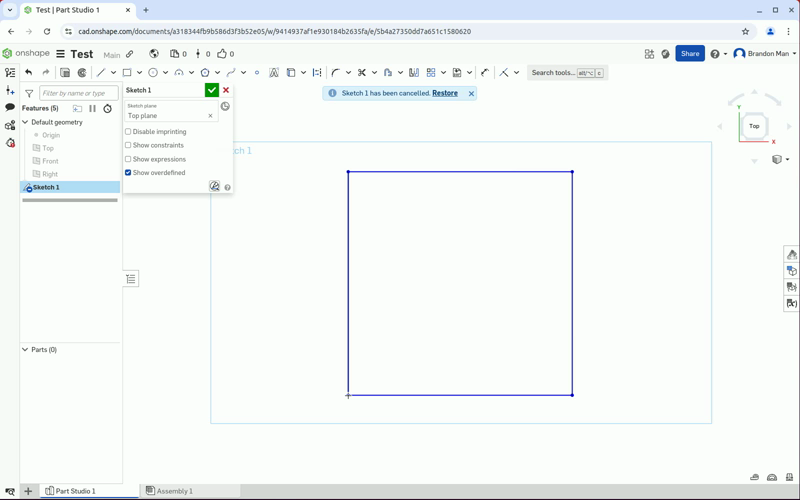
key_down(shift)
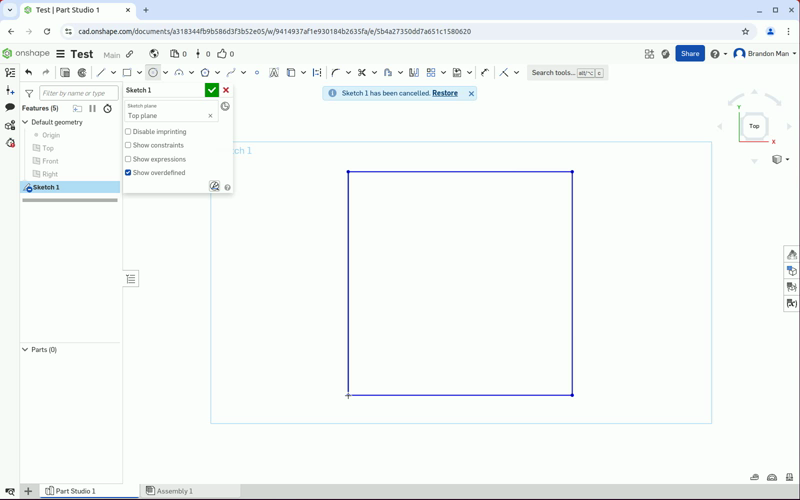
mouse_move(359, 282)
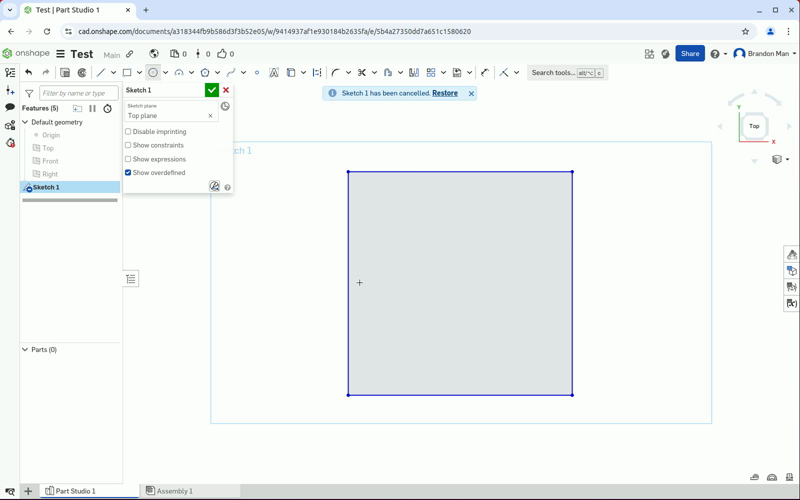
click(359, 282)
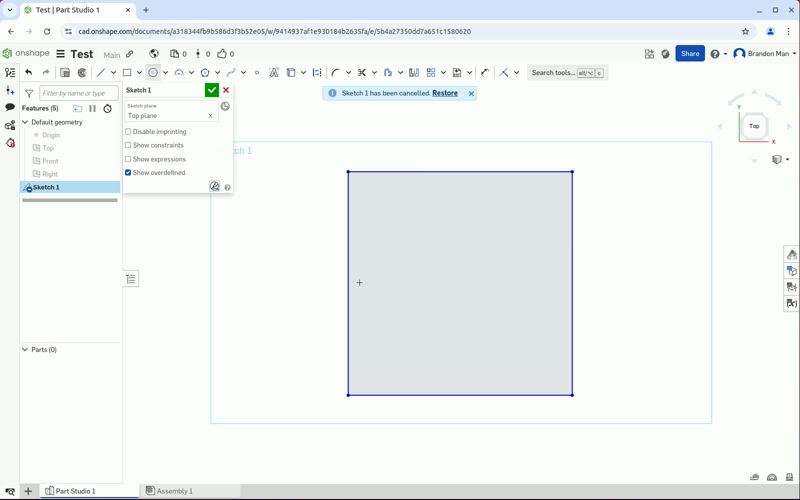
key_up(shift)
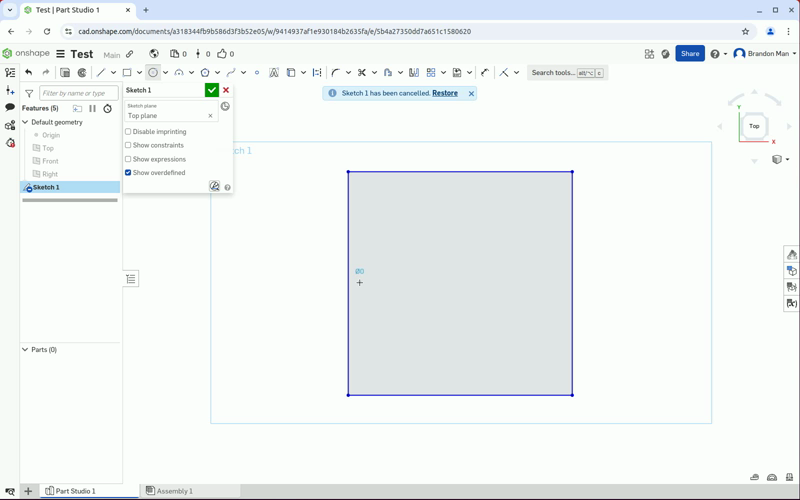
mouse_move(364, 282)
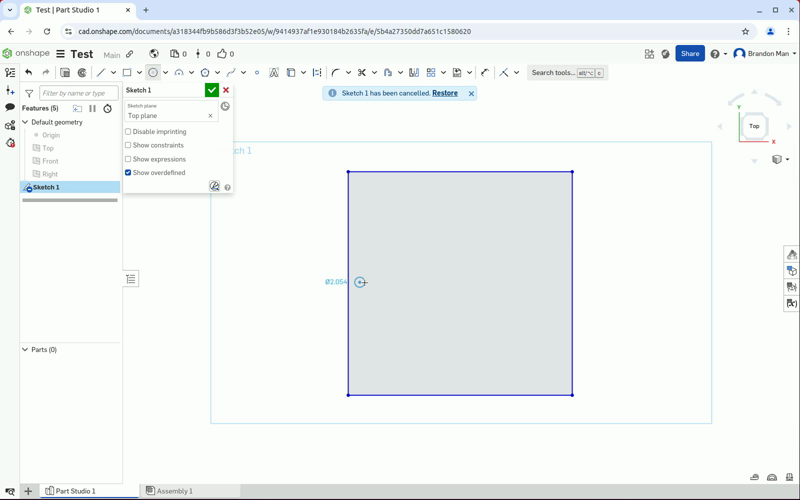
click(364, 282)
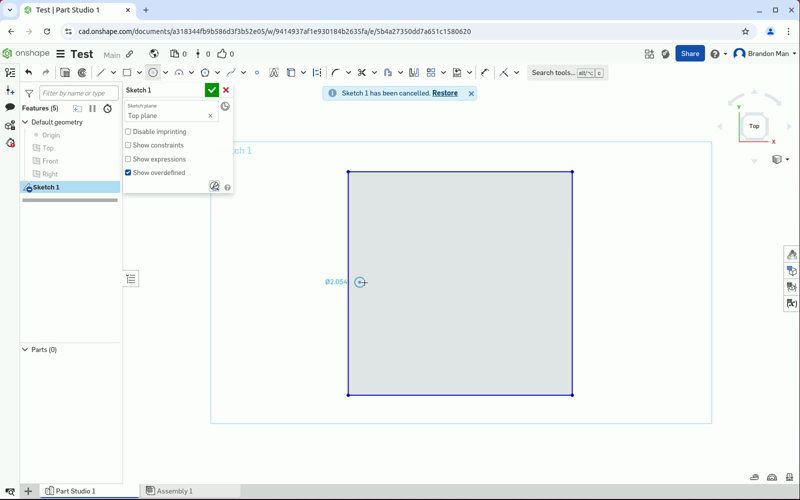
key(esc)
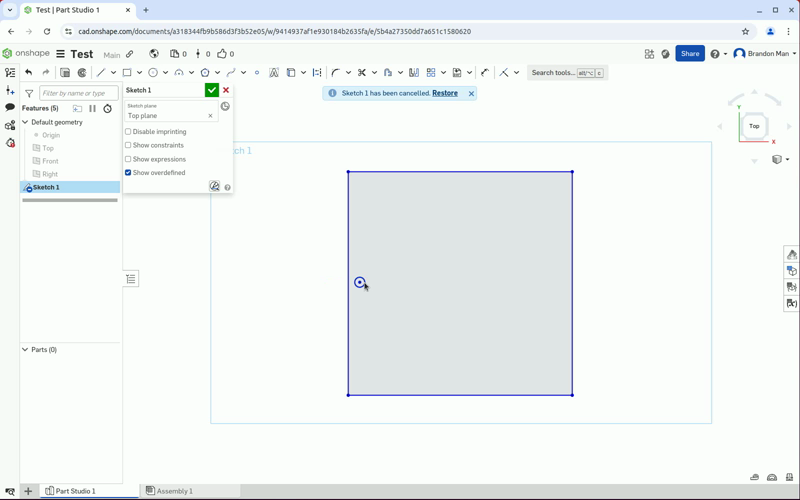
key(c)
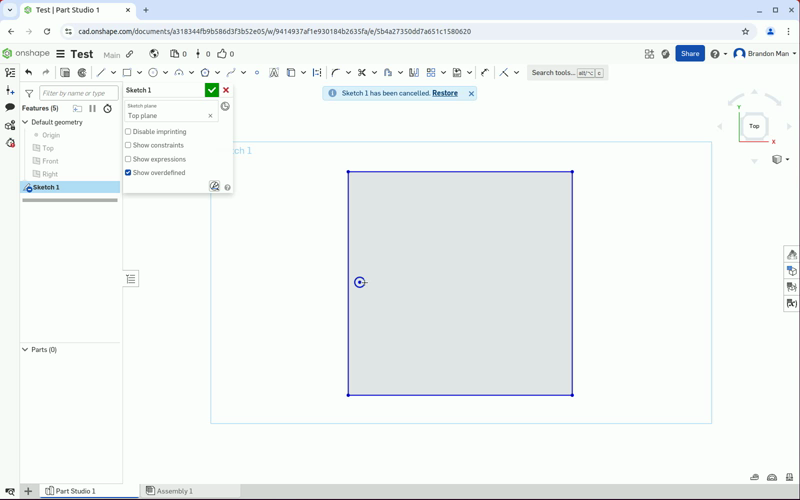
key_down(shift)
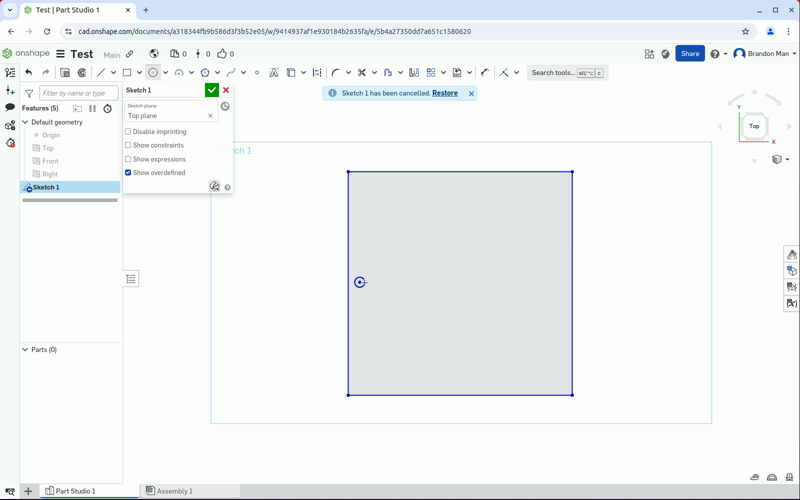
mouse_move(560, 282)
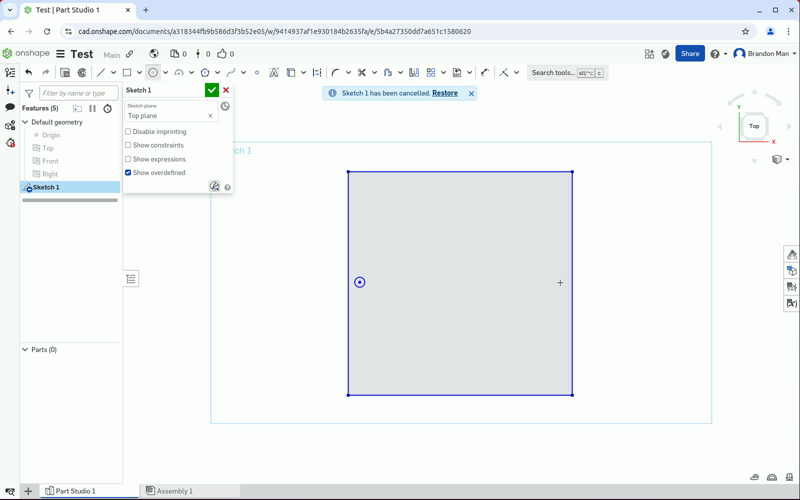
click(560, 282)
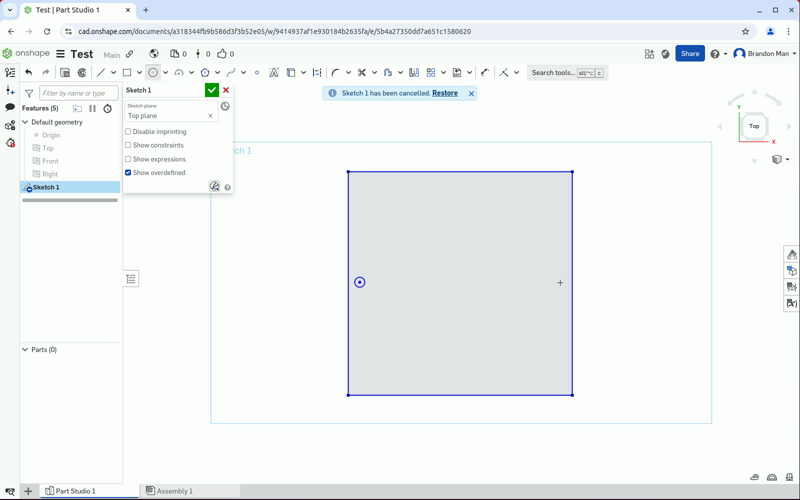
key_up(shift)
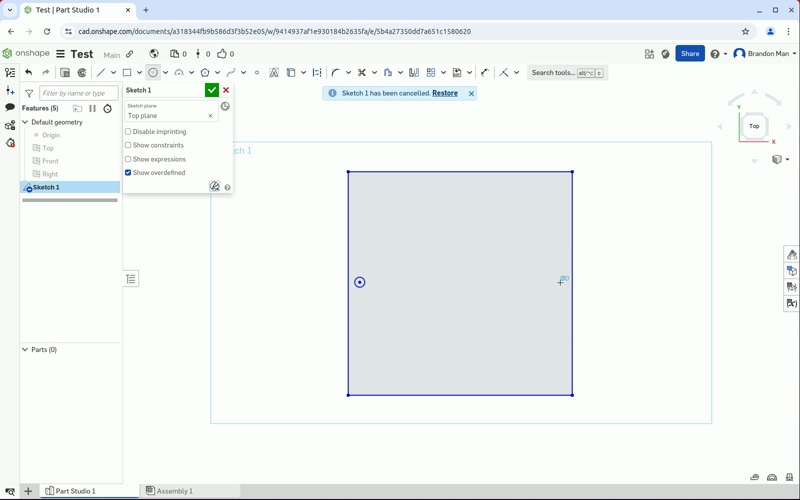
mouse_move(565, 282)
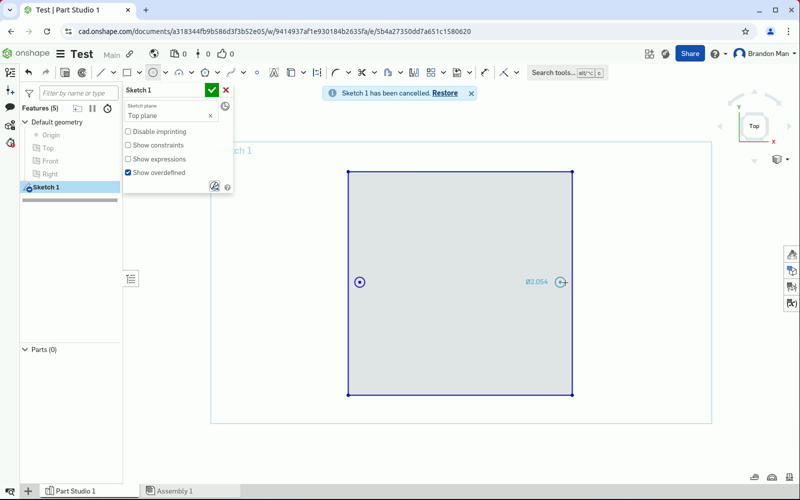
click(565, 282)
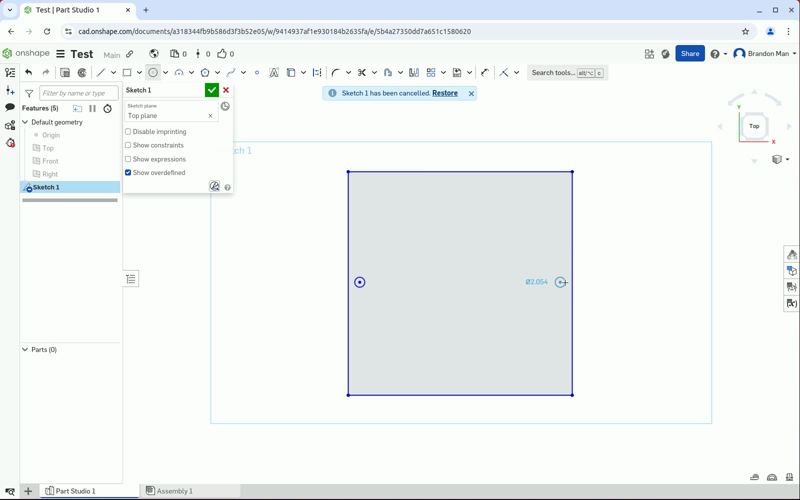
key(esc)
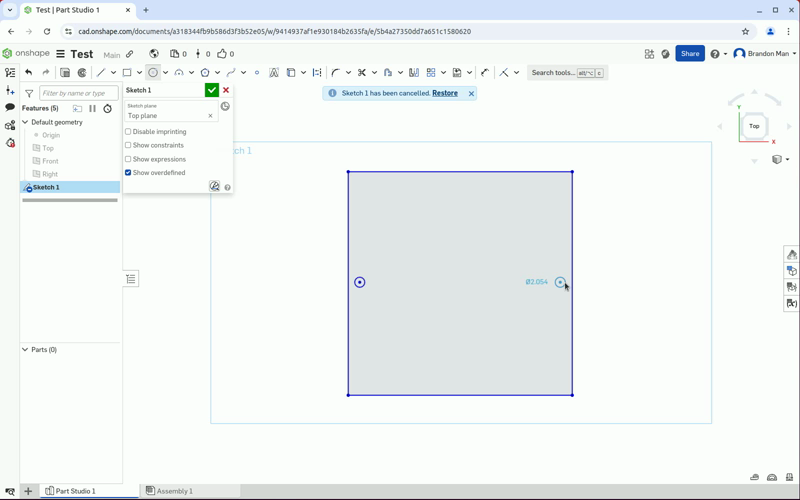
mouse_move(467, 269)
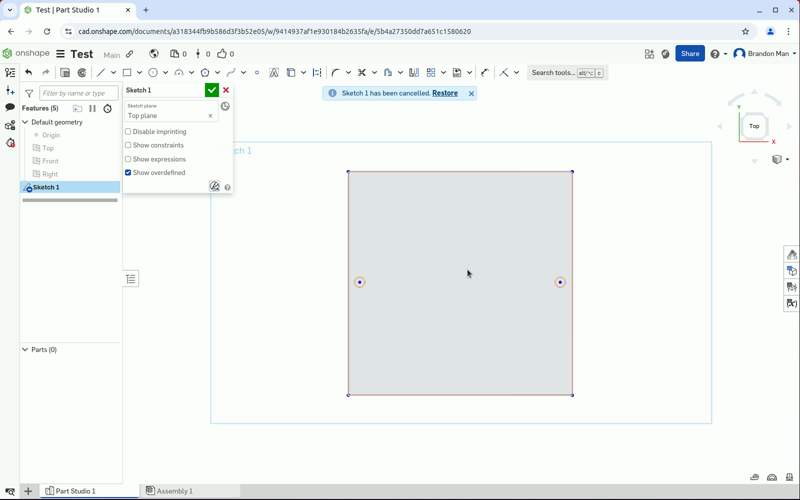
click(467, 269)
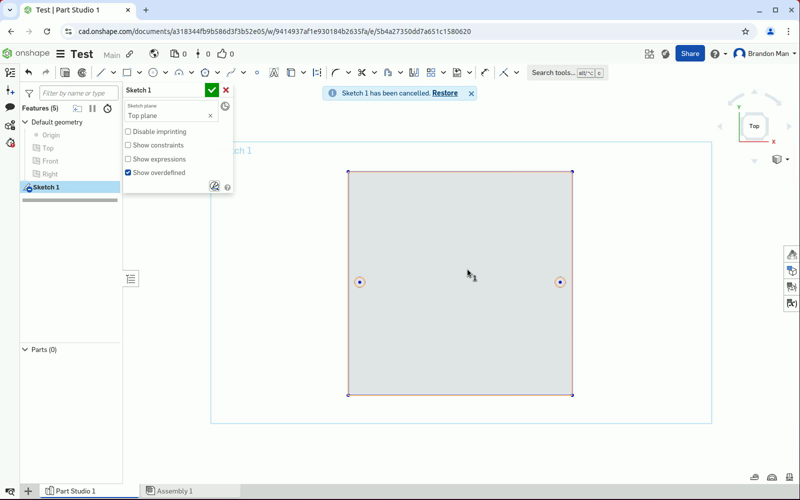
mouse_move(73, 352)
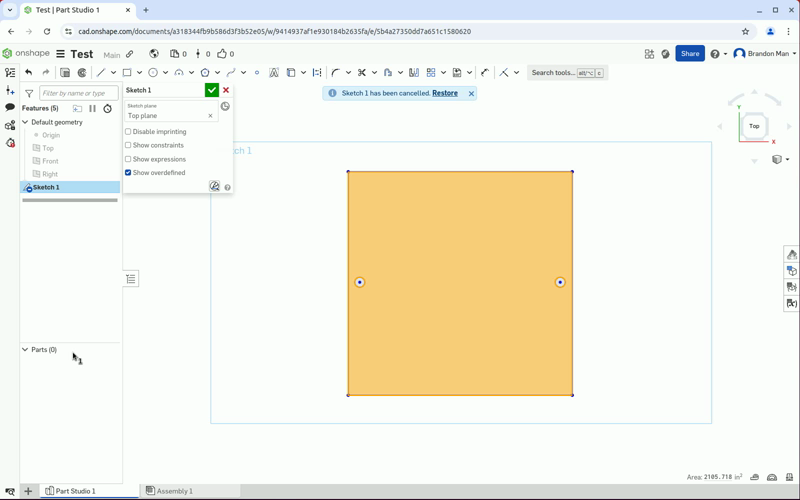
key(shift+y)
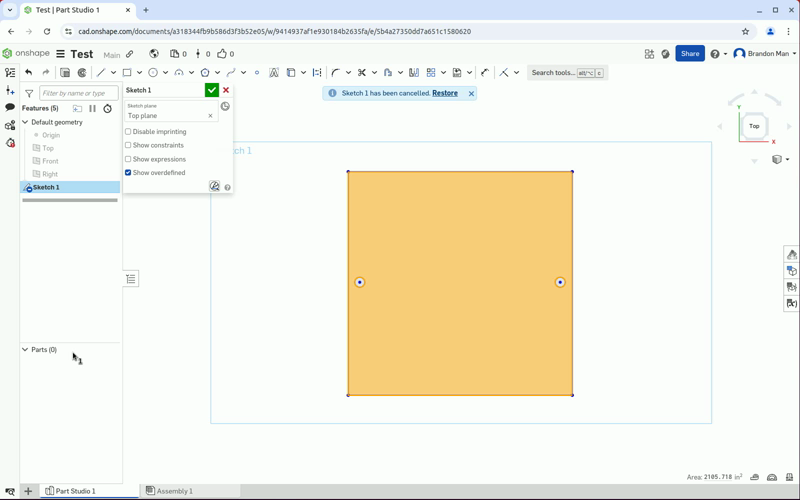
key(shift+e)
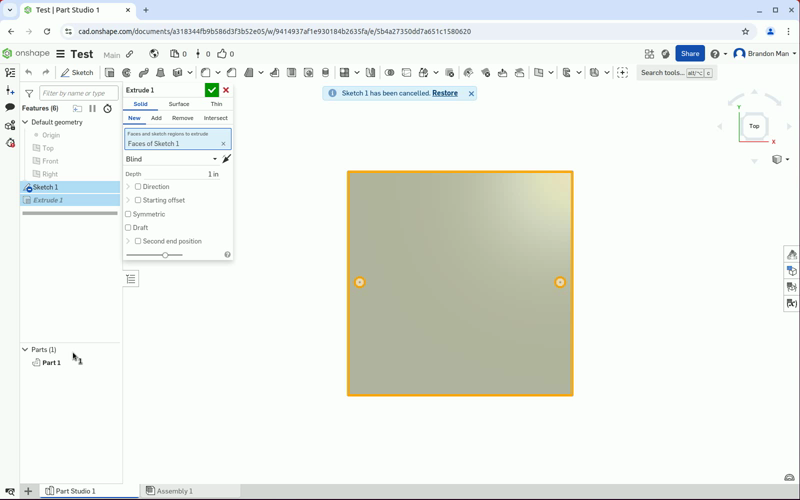
mouse_move(143, 106)
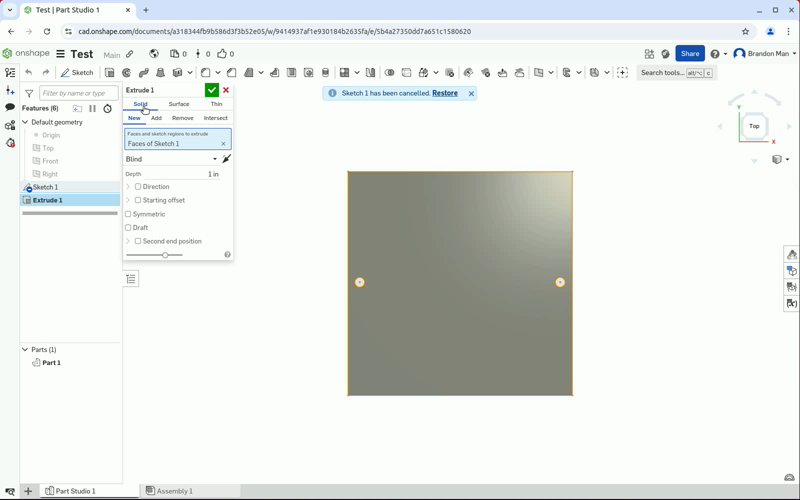
click(143, 106)
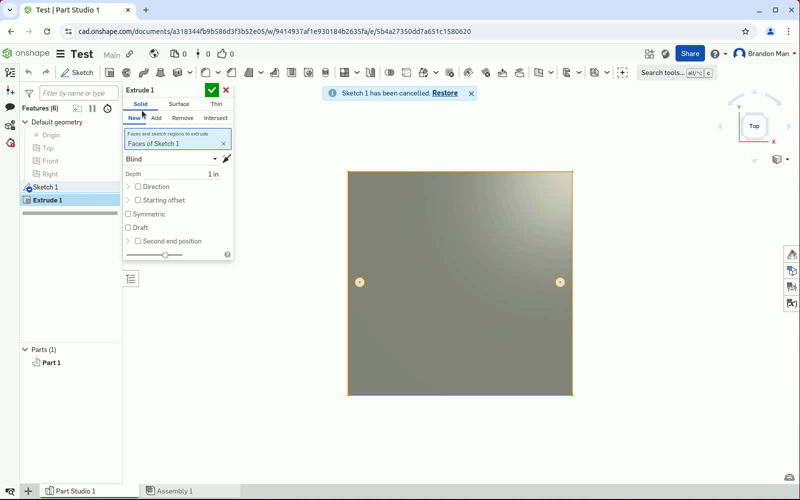
mouse_move(137, 120)
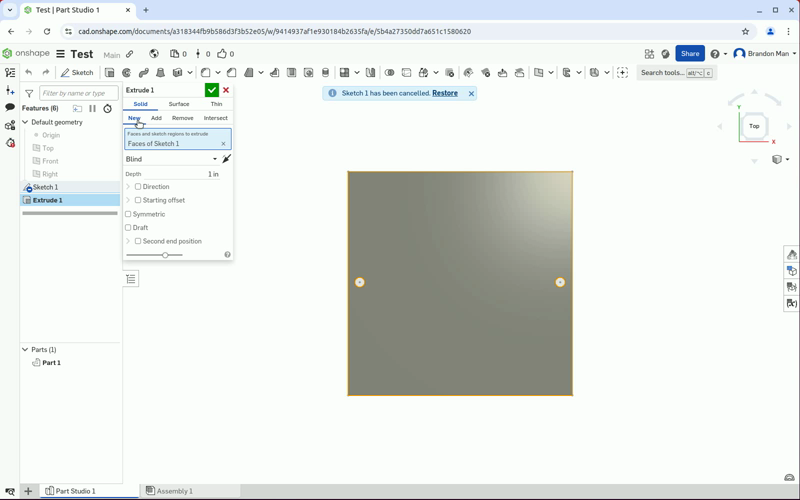
click(137, 120)
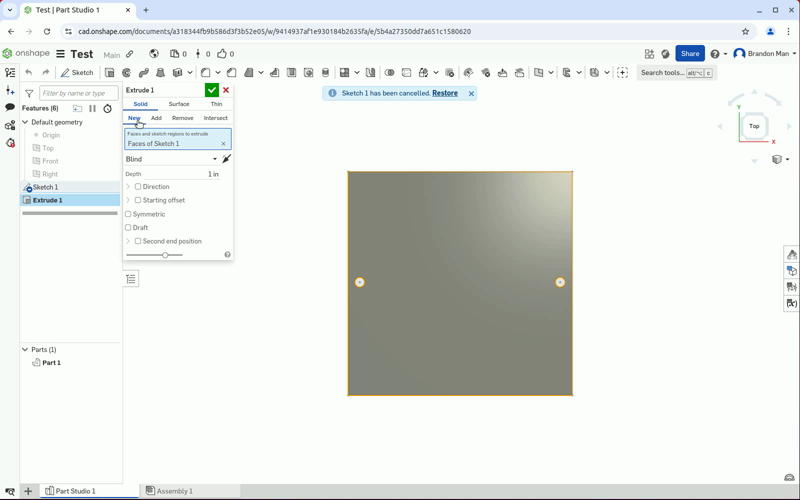
key(tab, 4)
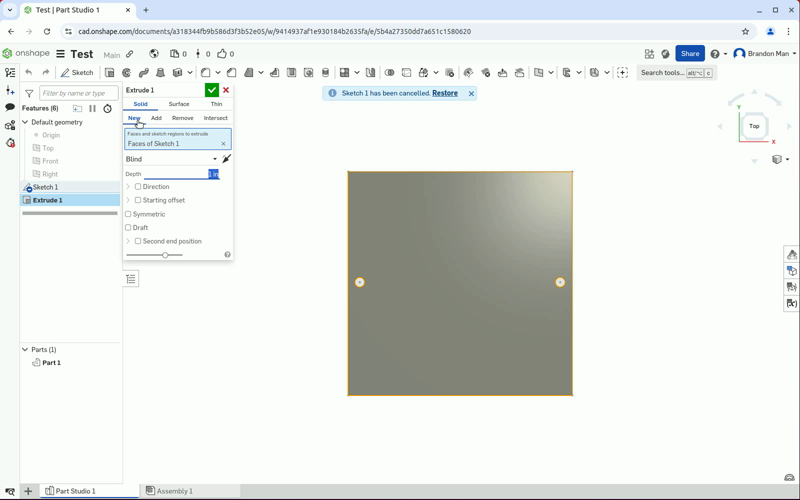
text(-9.147)
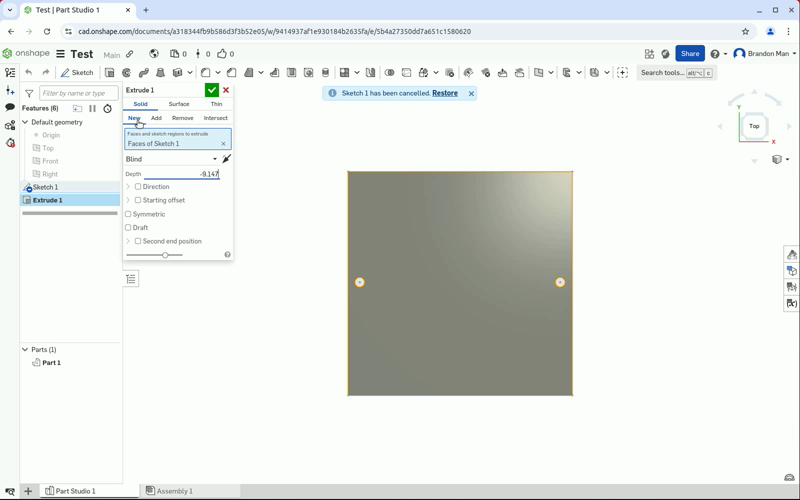
key(enter)
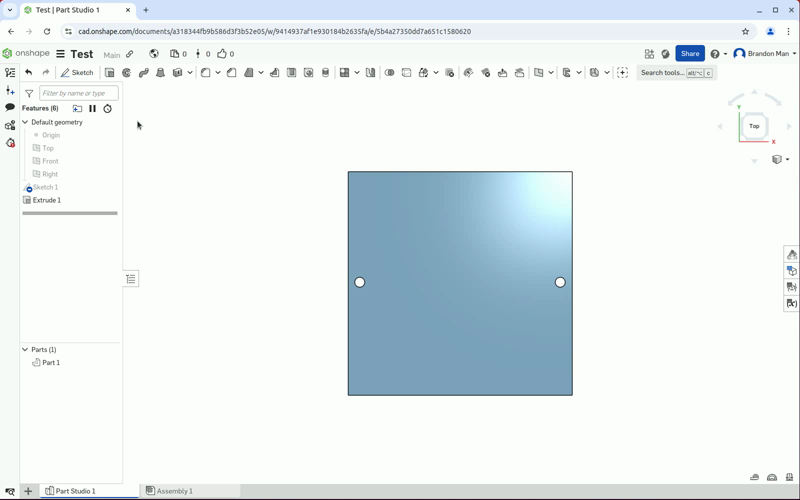
key(shift+h)
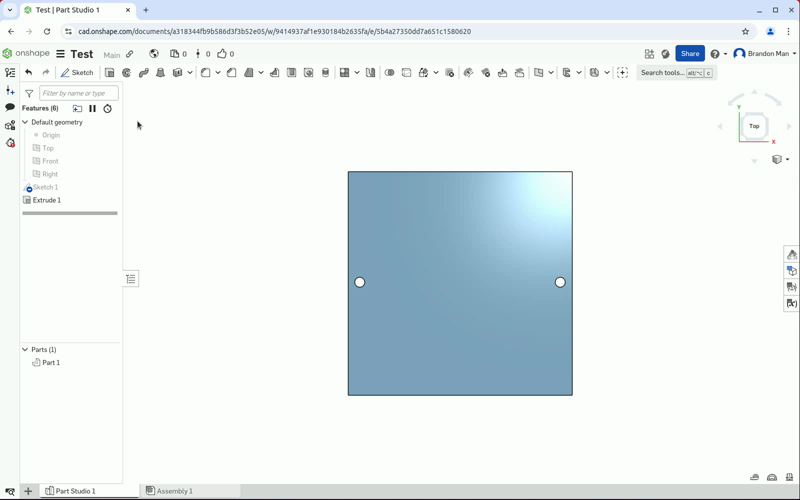
key(shift+h)
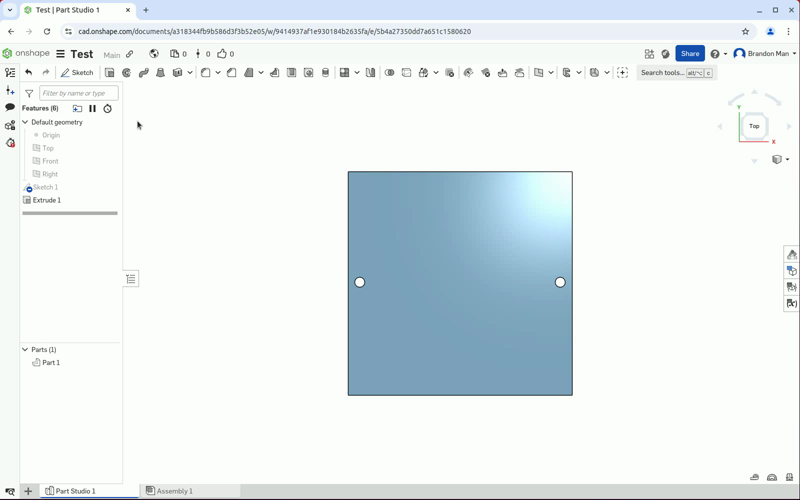
mouse_move(73, 189)
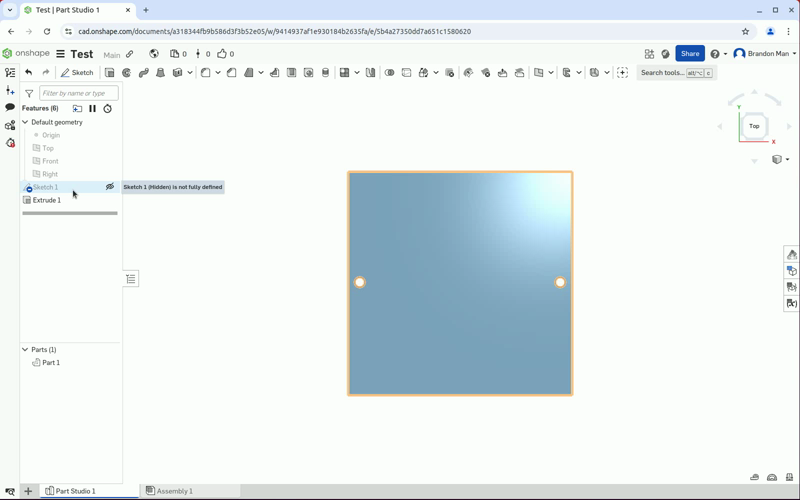
click(73, 189)
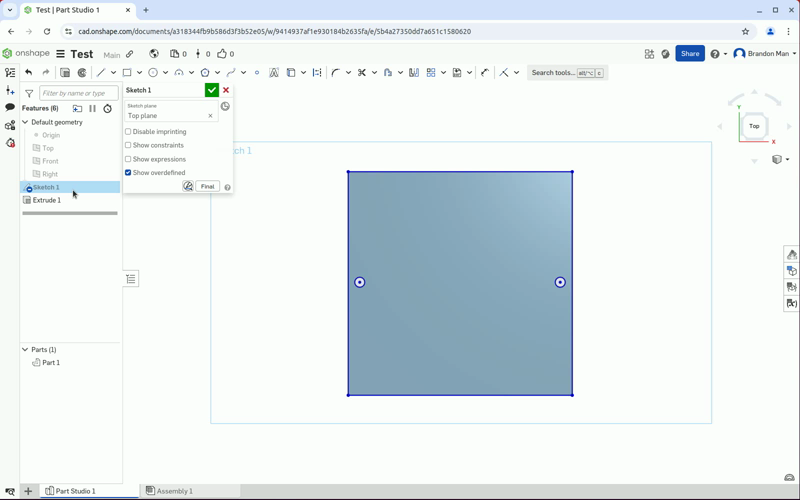
mouse_move(229, 92)
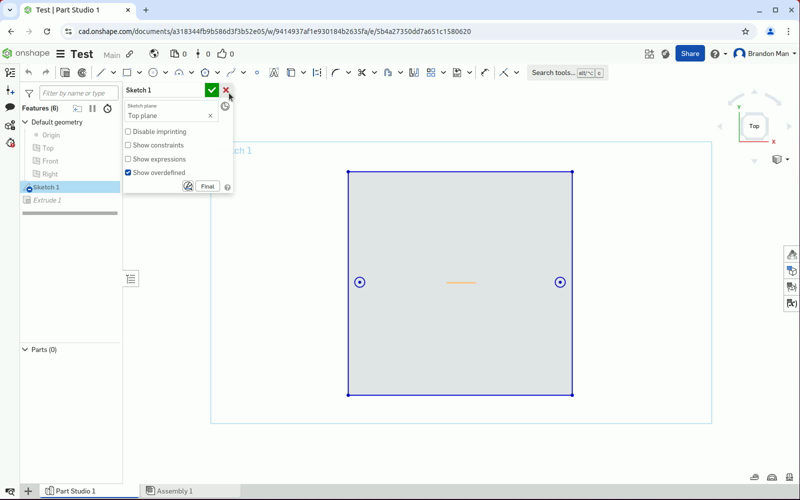
click(229, 92)
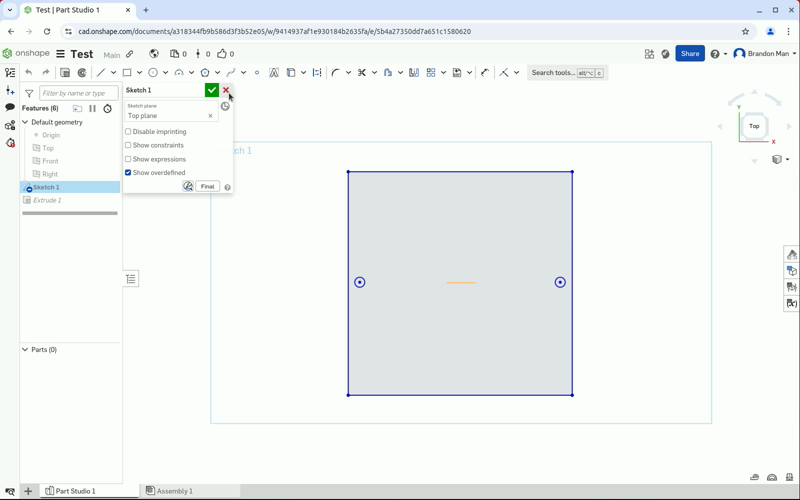
key(shift+s)
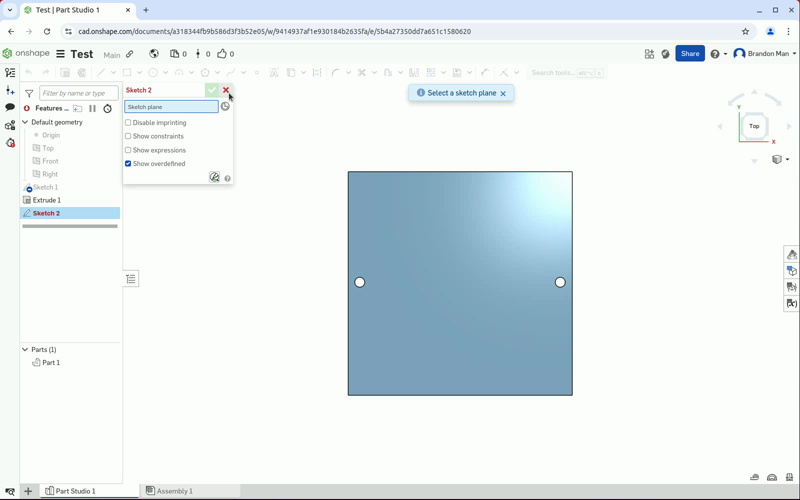
mouse_move(73, 150)
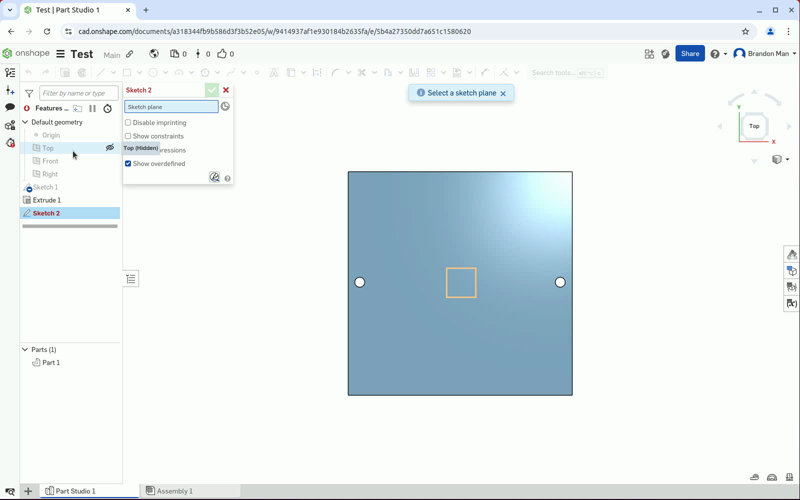
click(73, 150)
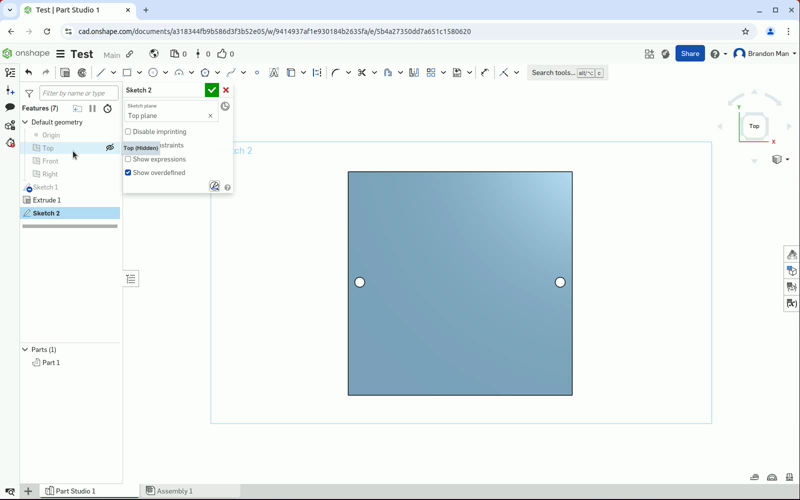
mouse_move(73, 352)
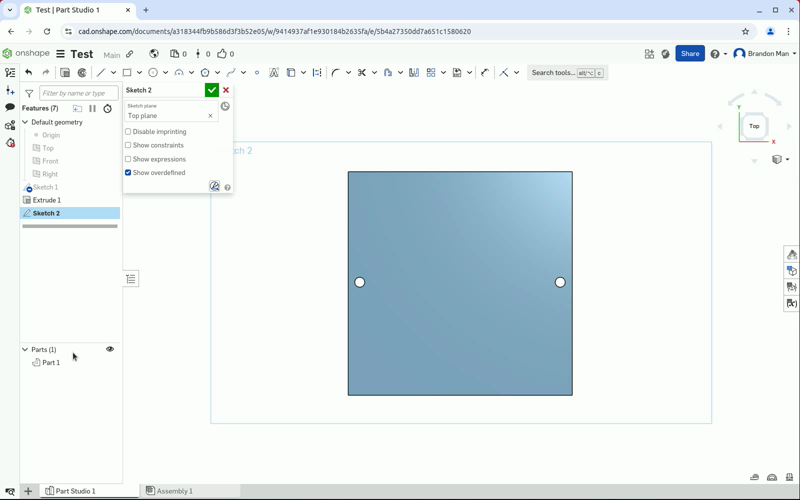
key(y)
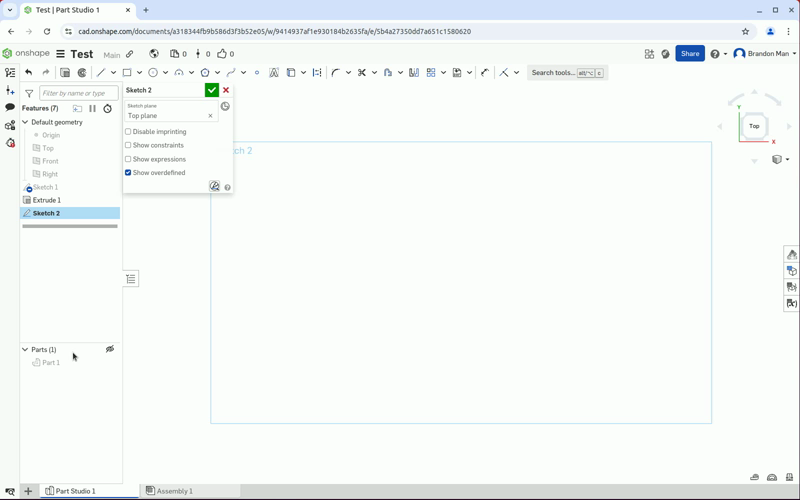
key(c)
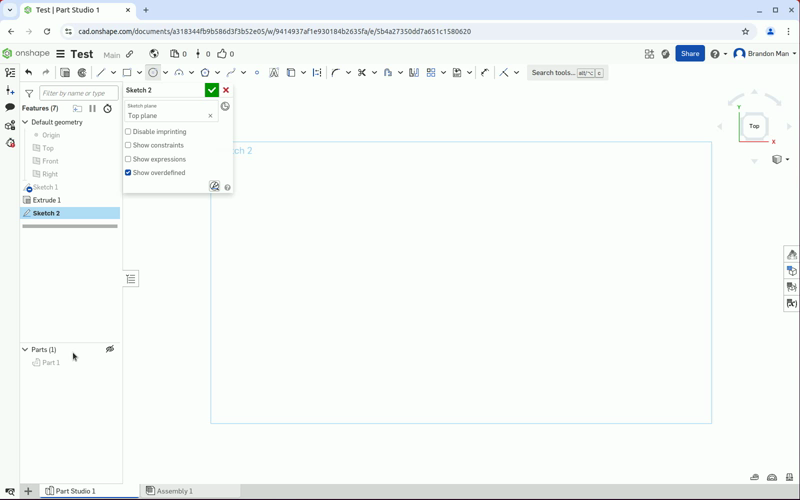
key_down(shift)
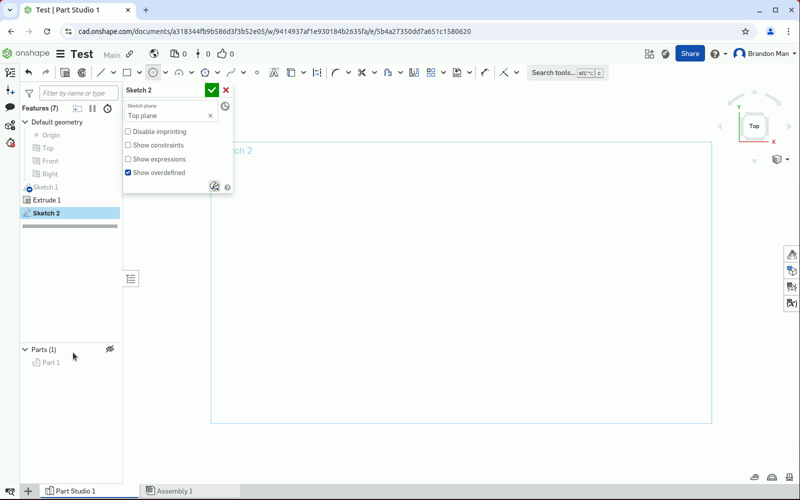
mouse_move(359, 282)
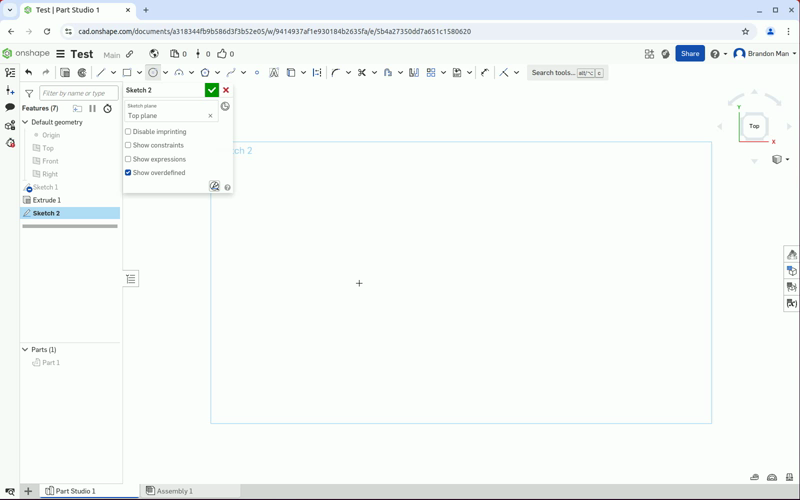
click(359, 282)
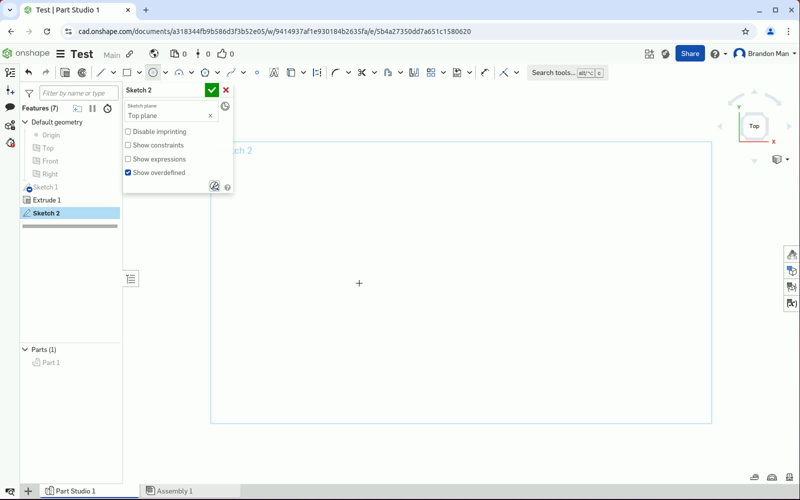
key_up(shift)
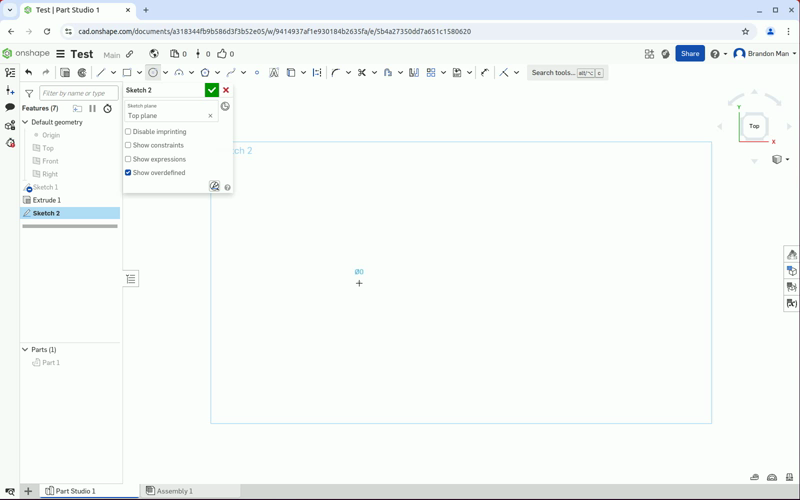
mouse_move(363, 282)
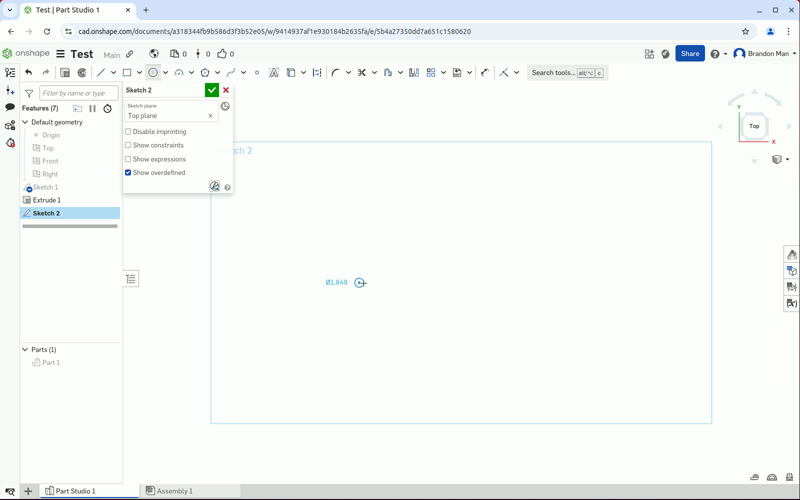
click(363, 282)
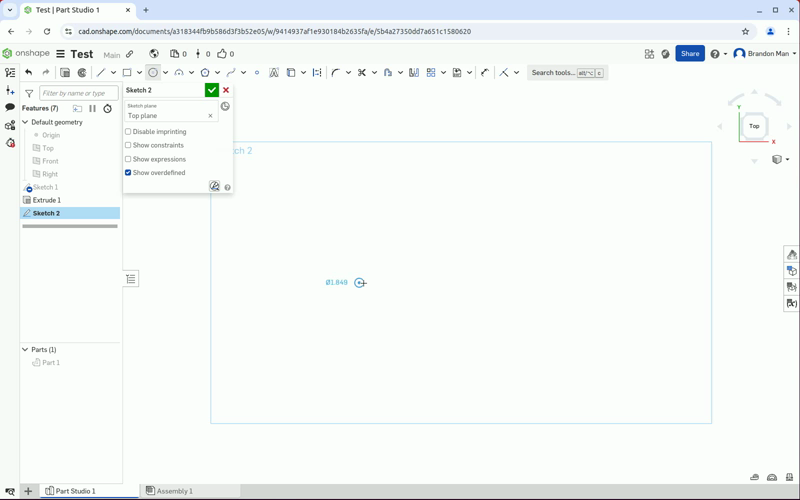
key(esc)
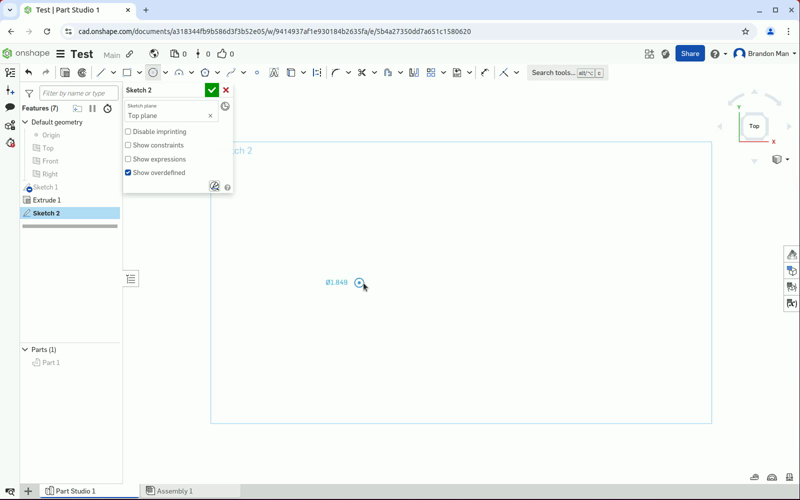
mouse_move(361, 279)
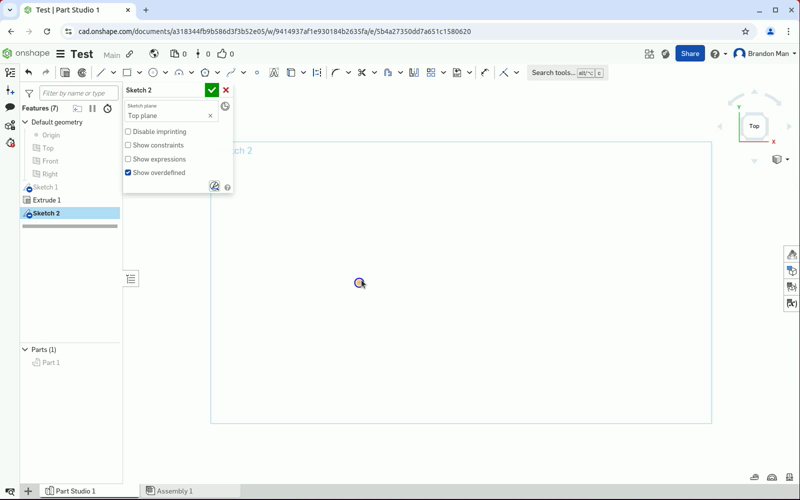
scroll(6)
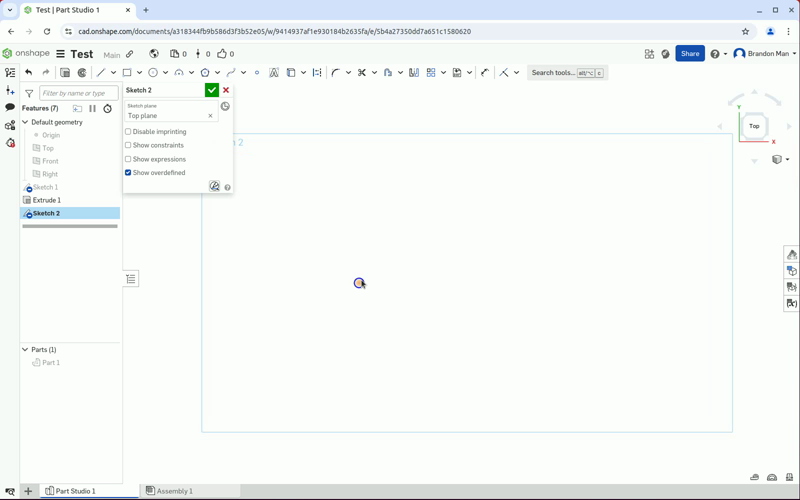
scroll(6)
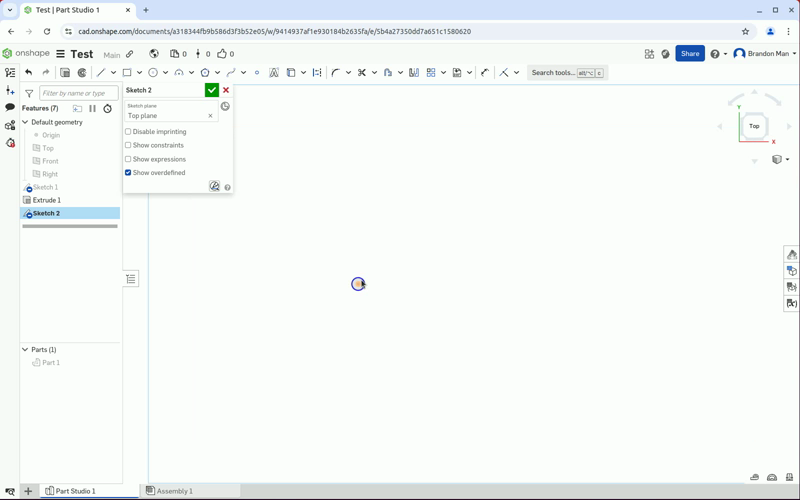
scroll(6)
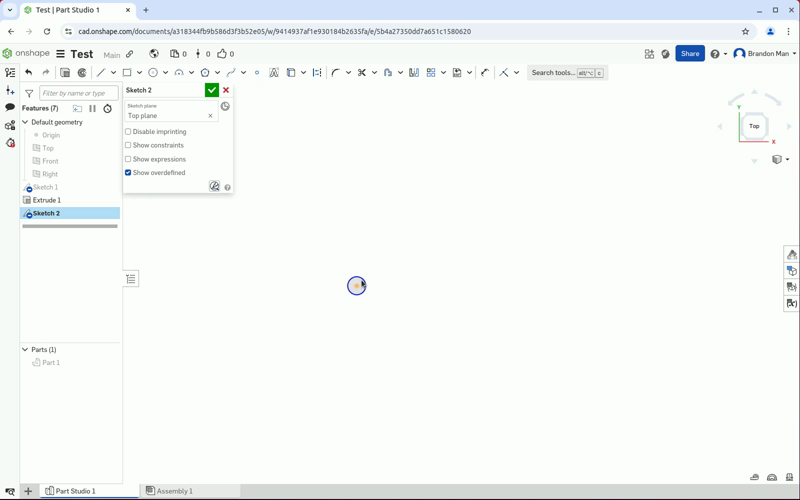
scroll(6)
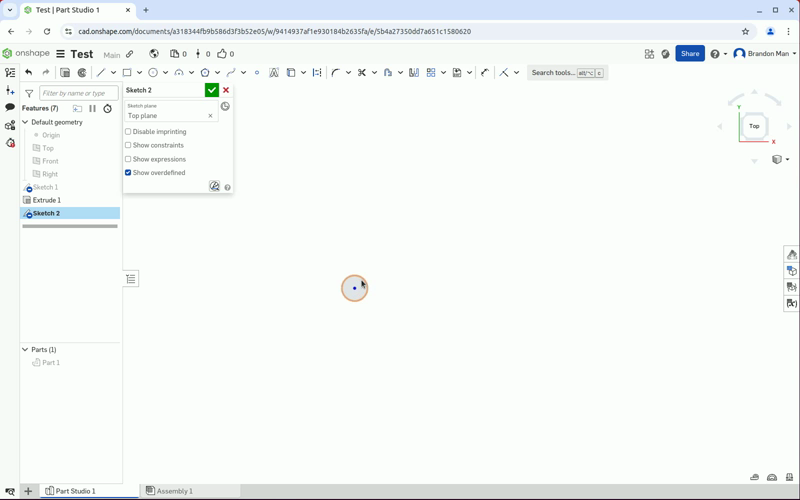
scroll(6)
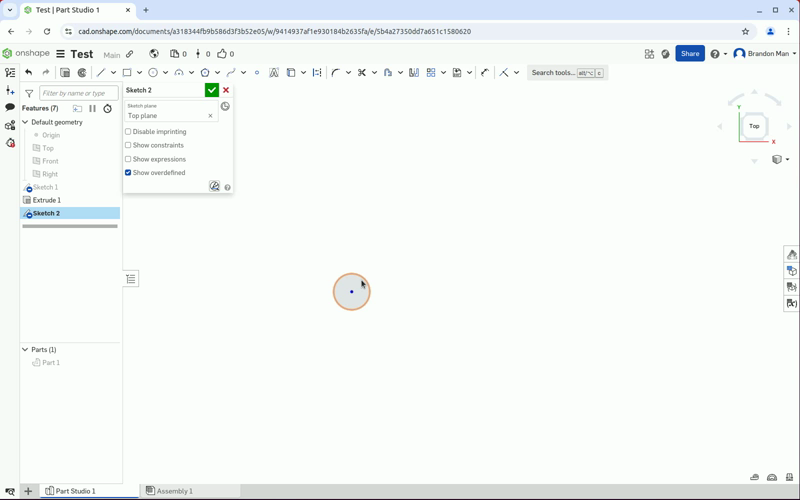
scroll(6)
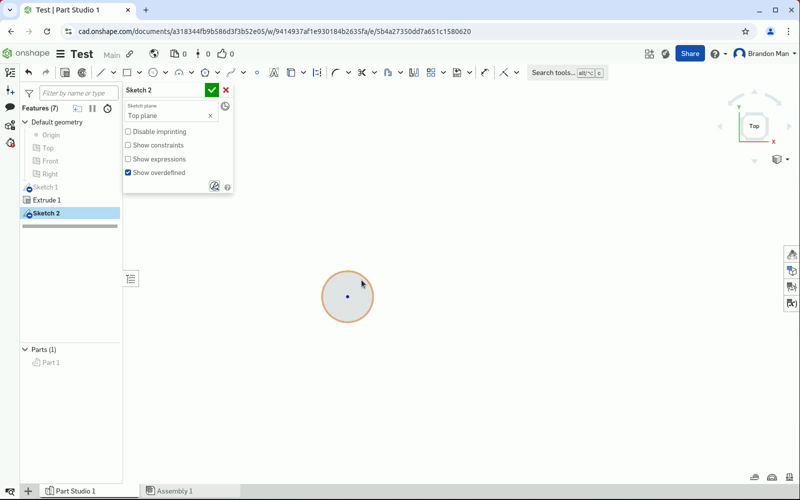
scroll(6)
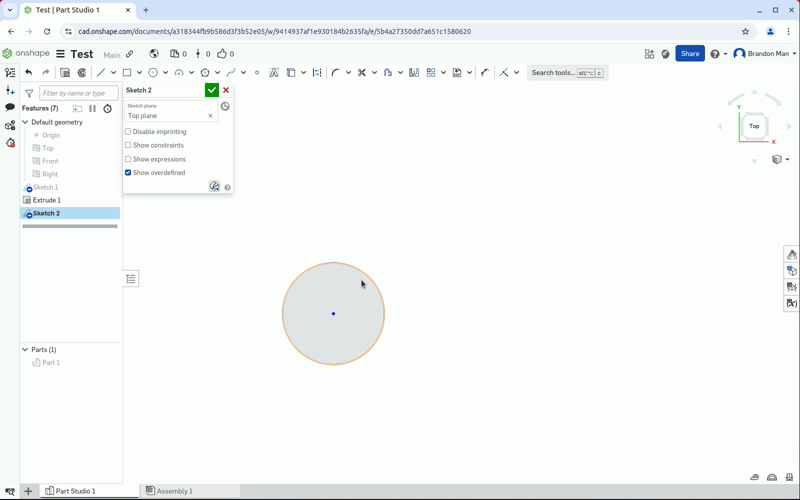
click(361, 279)
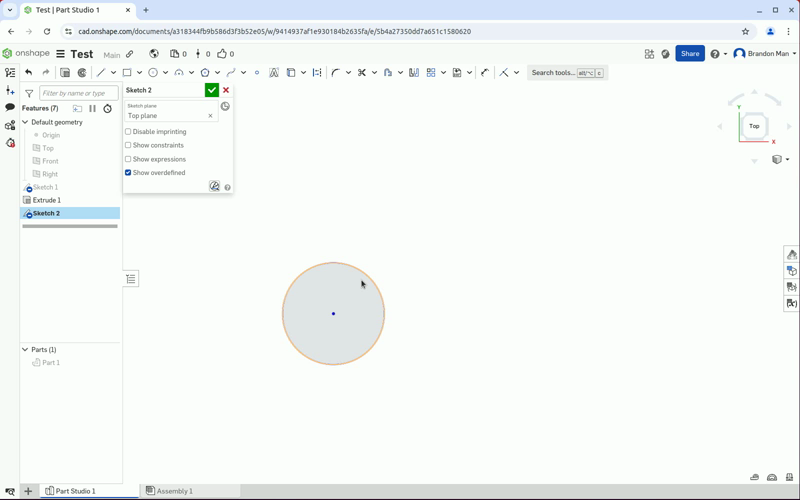
scroll(-6)
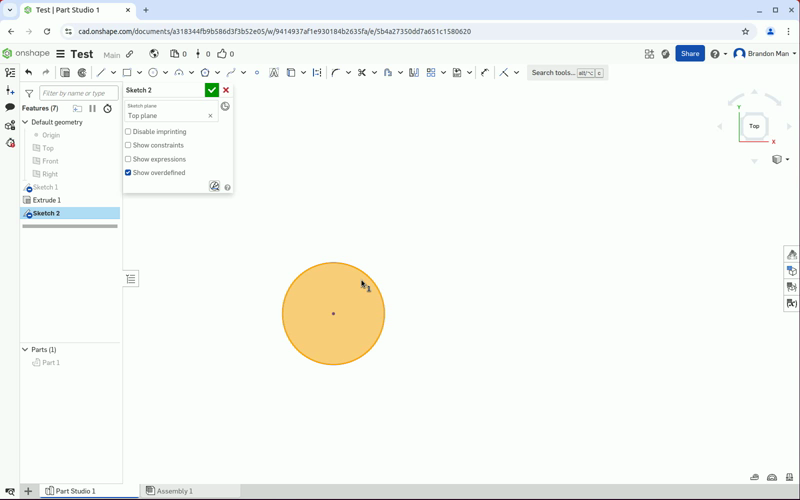
scroll(-6)
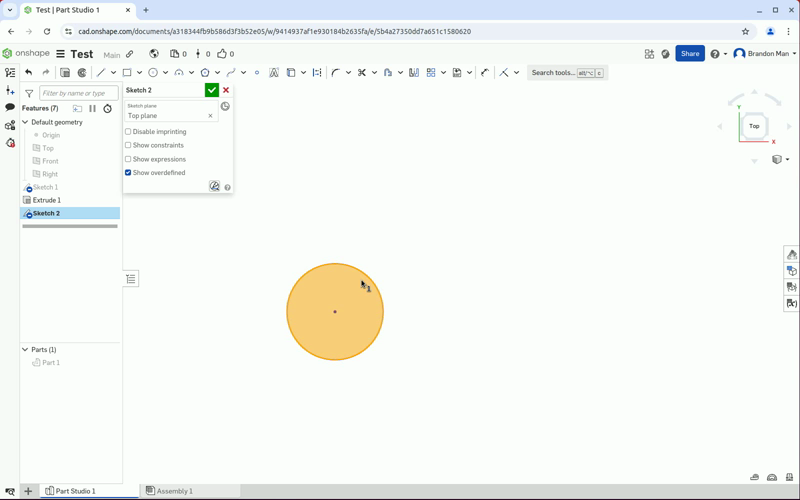
scroll(-6)
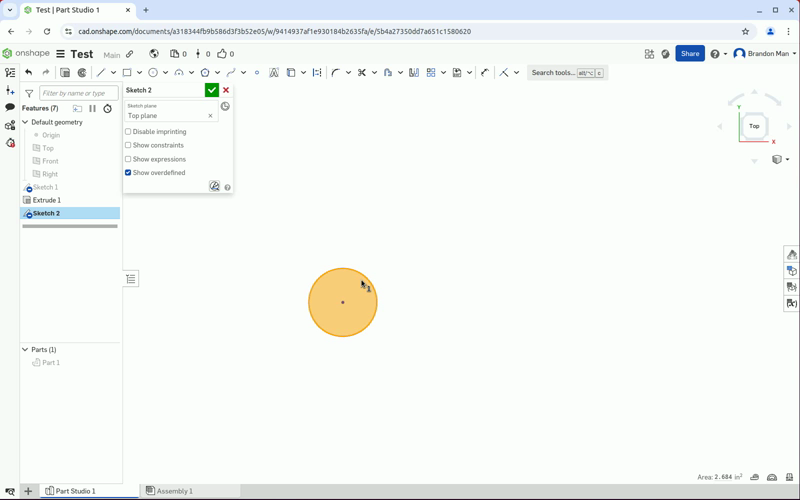
scroll(-6)
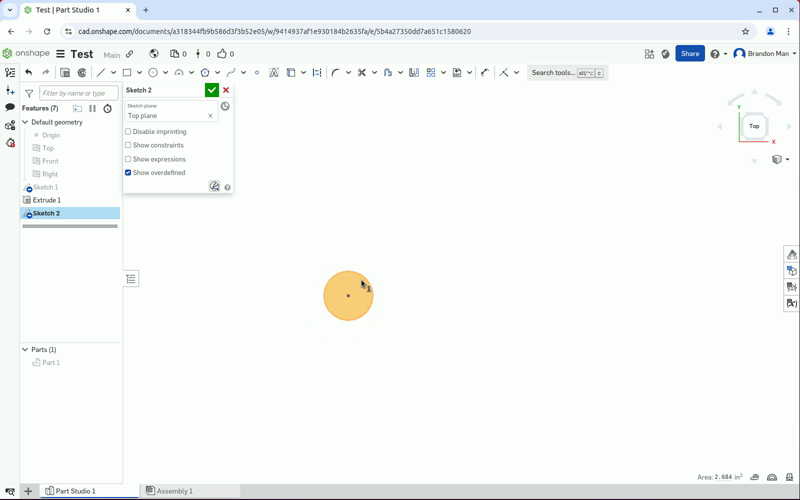
scroll(-6)
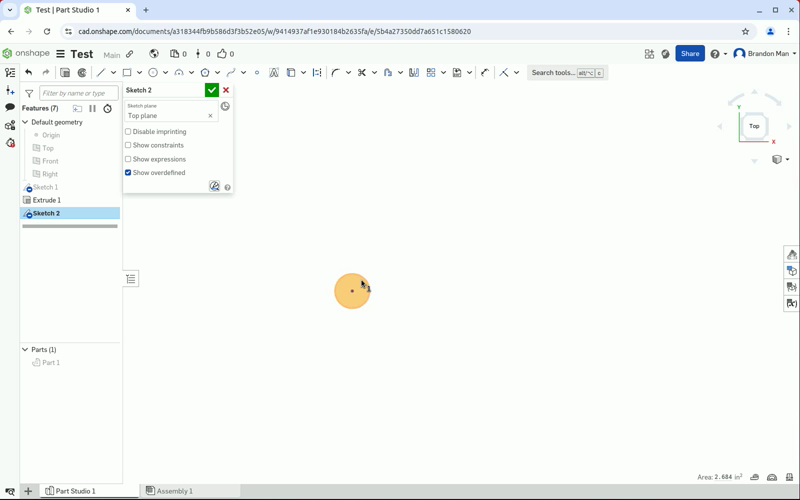
scroll(-6)
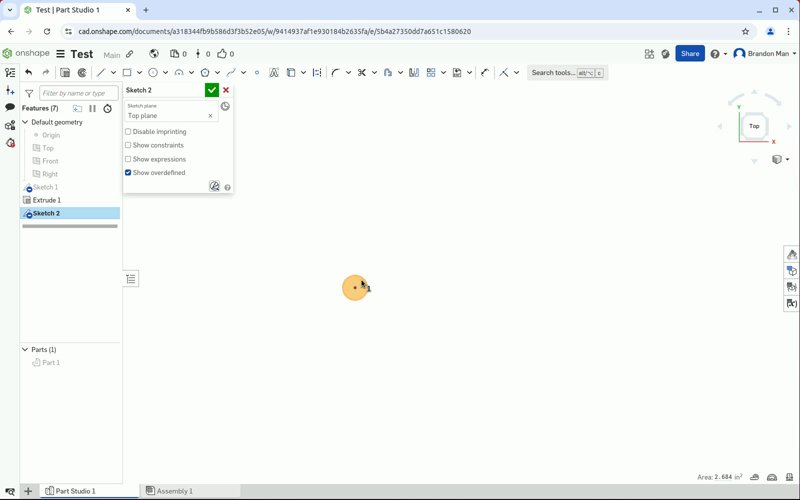
scroll(-6)
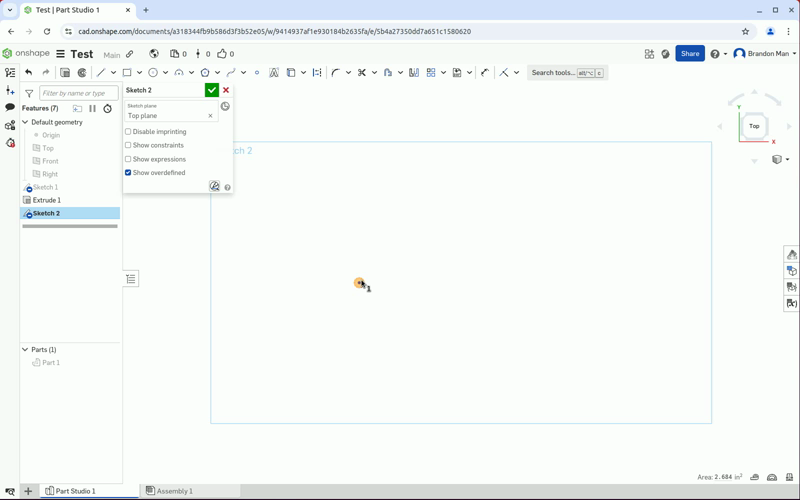
mouse_move(73, 352)
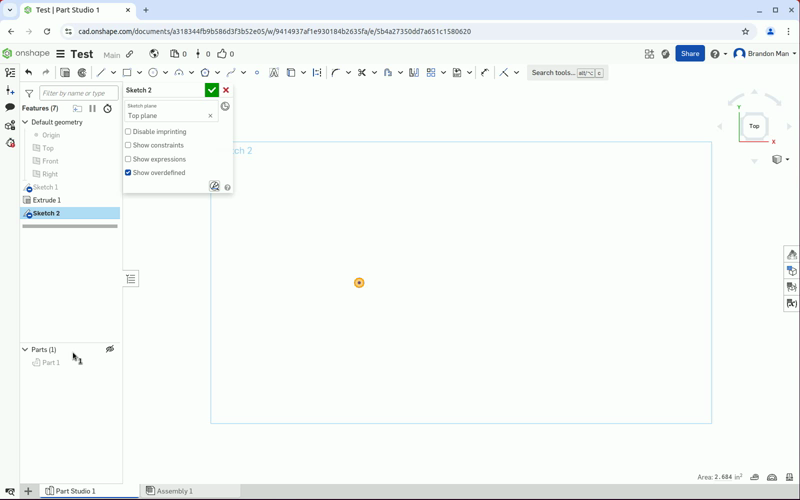
key(shift+y)
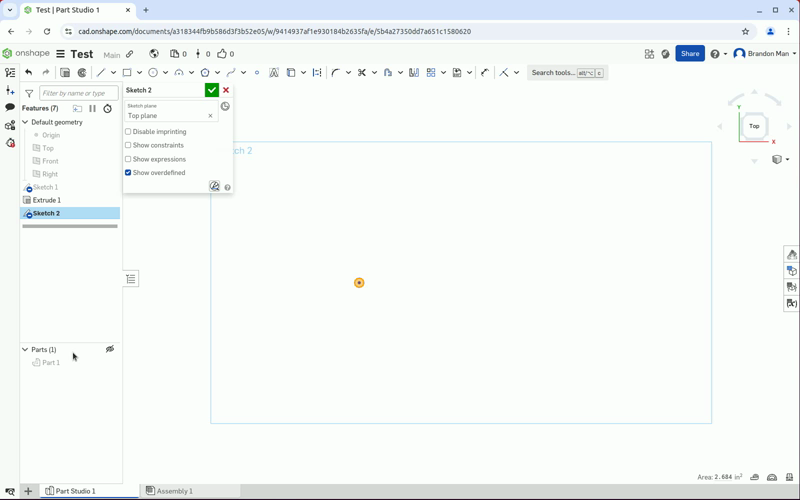
key(shift+e)
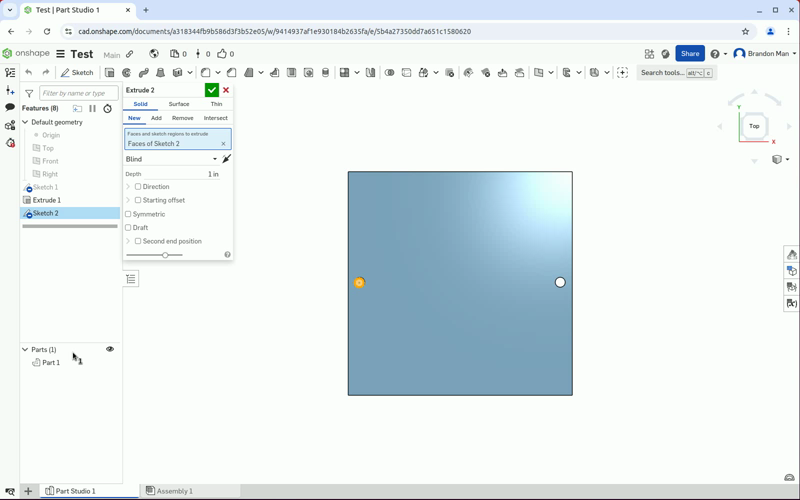
mouse_move(143, 106)
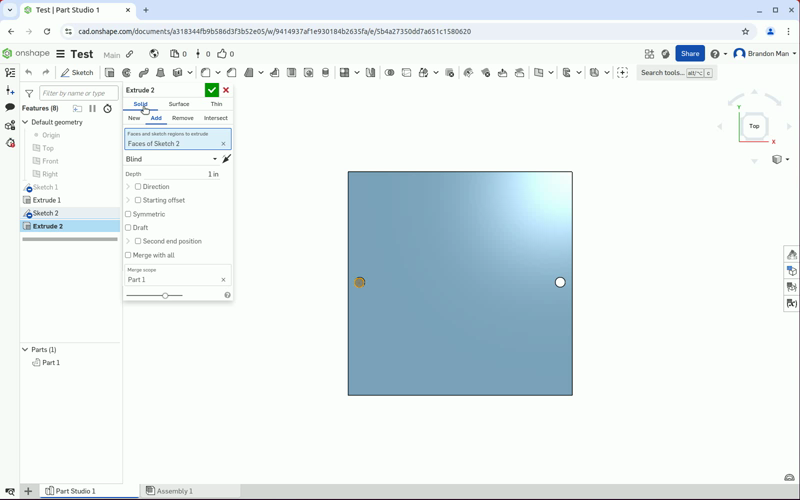
click(143, 106)
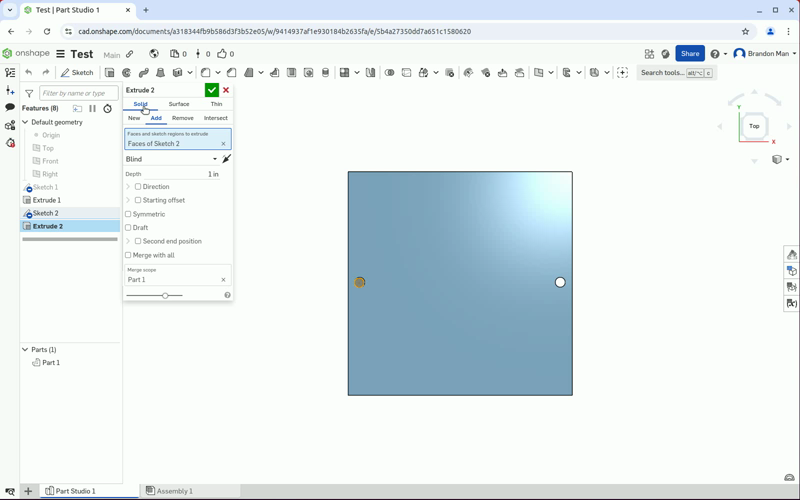
mouse_move(137, 120)
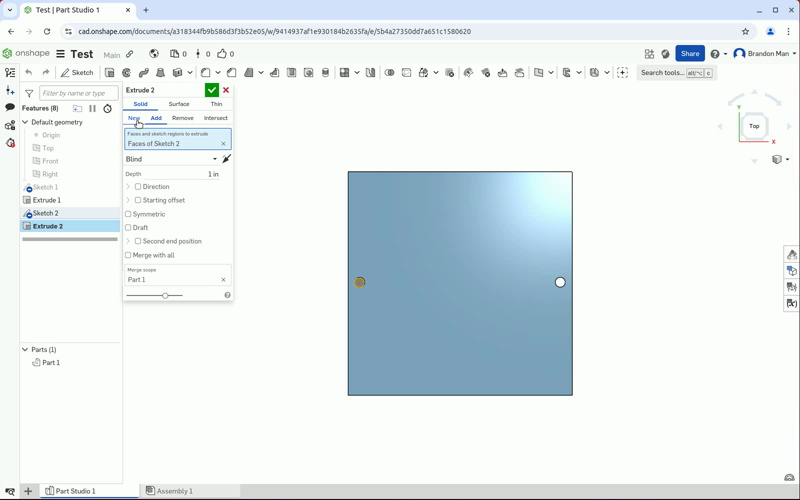
click(137, 120)
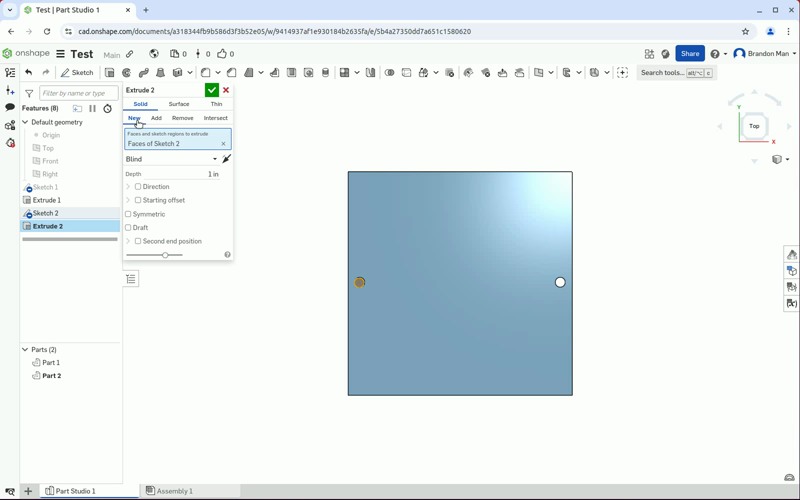
key(tab, 4)
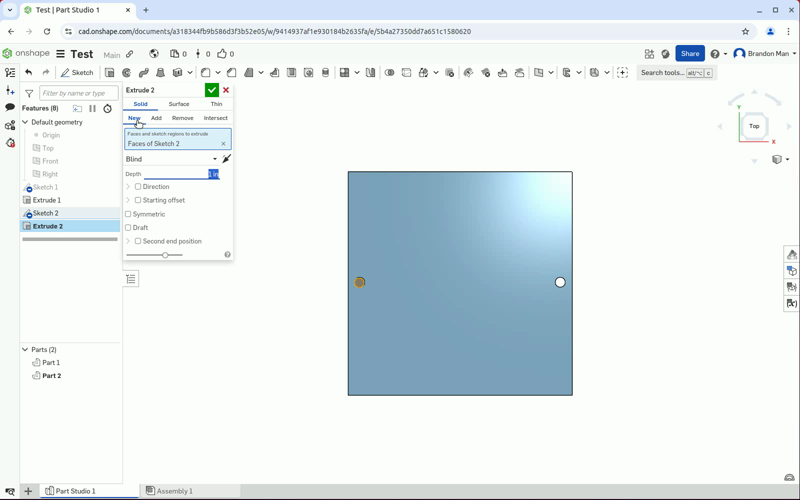
text(-9.147)
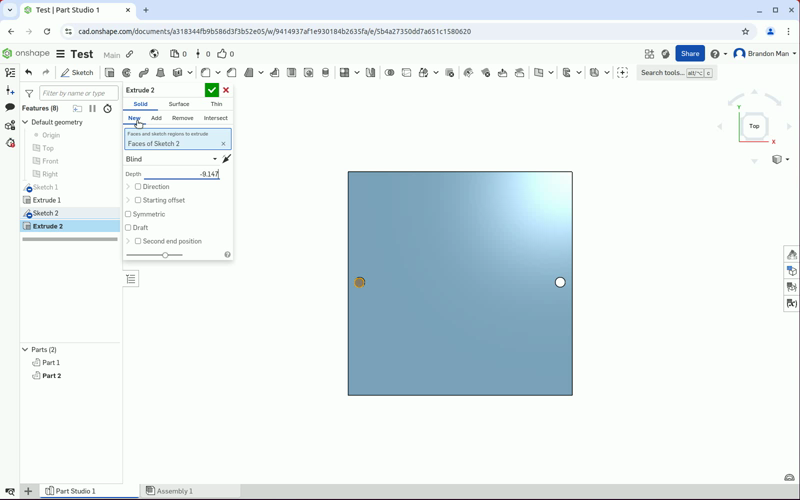
key(enter)
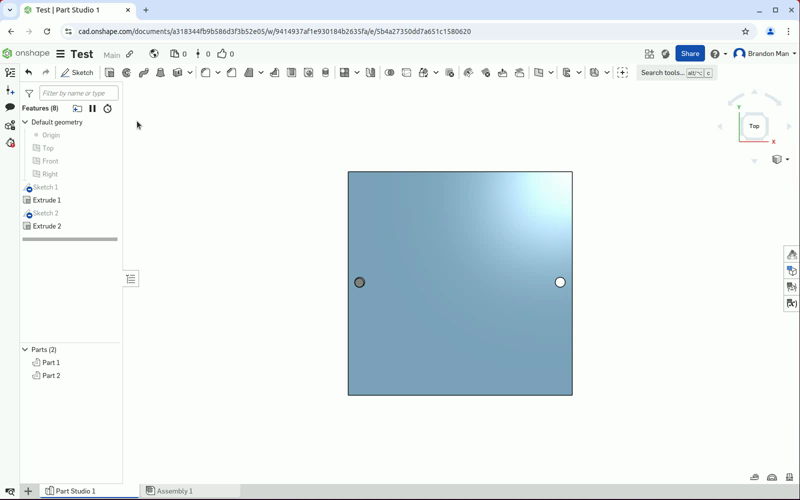
key(shift+h)
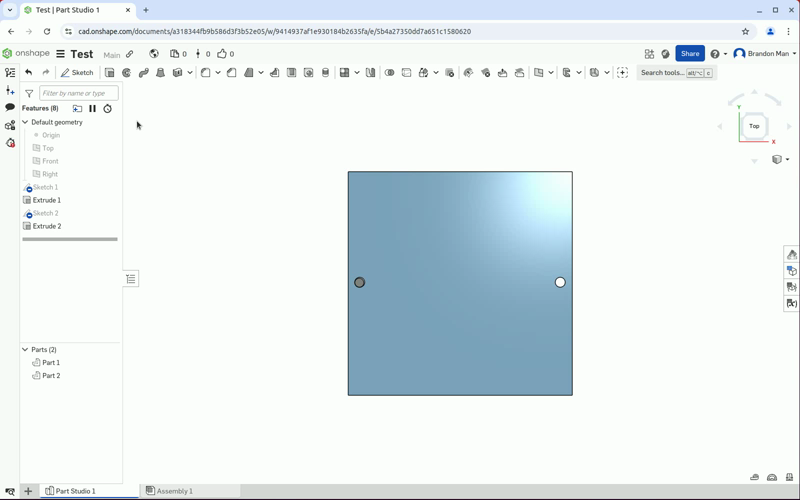
key(shift+h)
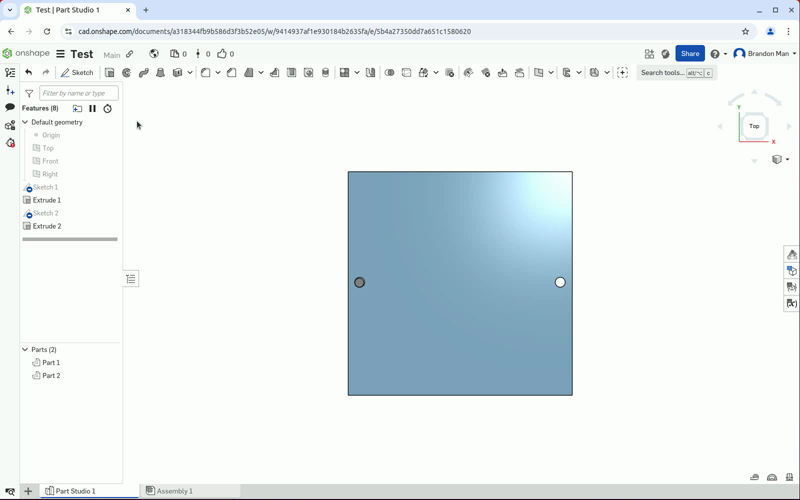
mouse_move(73, 189)
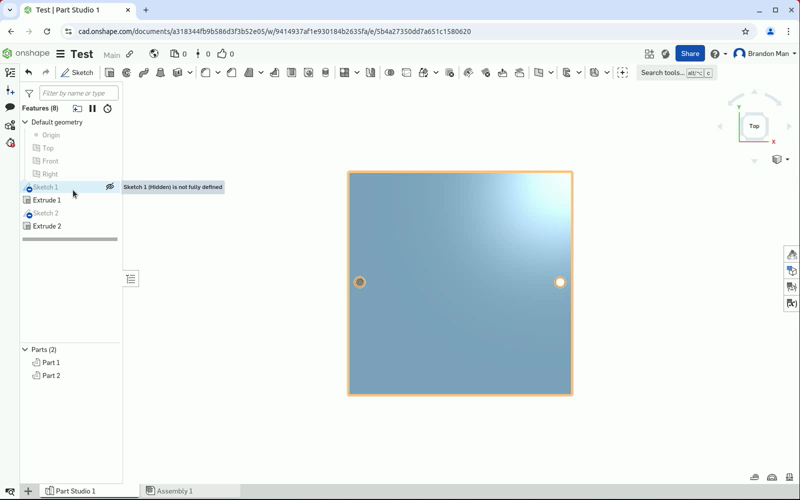
click(73, 189)
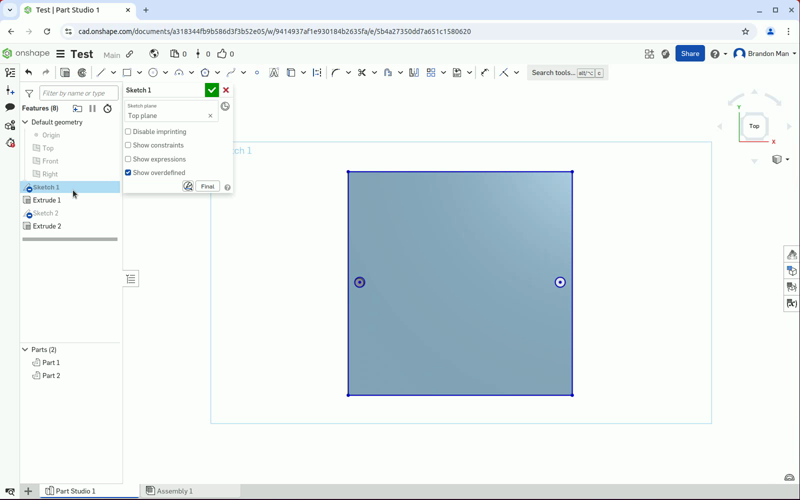
mouse_move(229, 92)
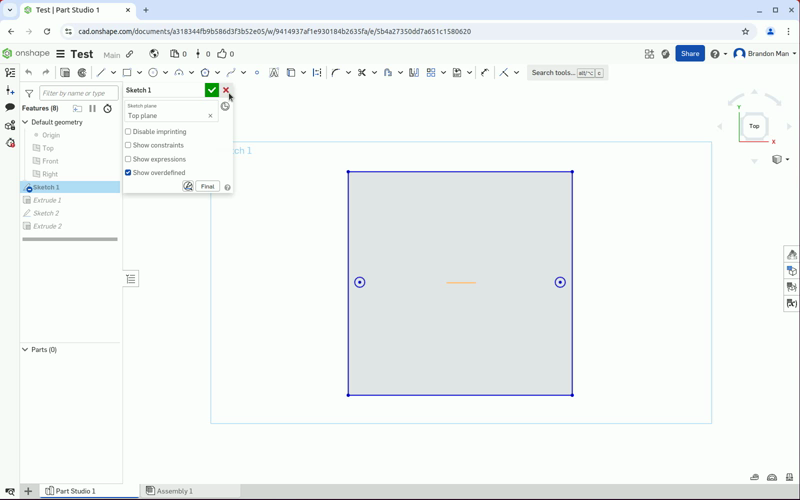
click(229, 92)
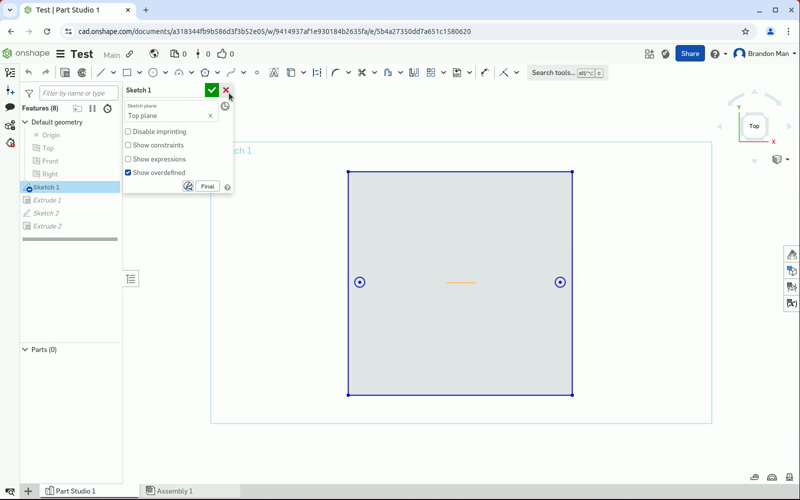
key(shift+s)
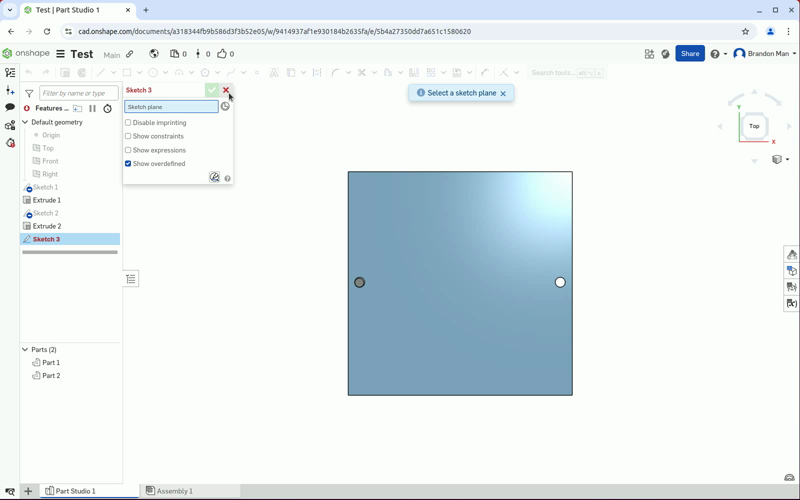
mouse_move(73, 150)
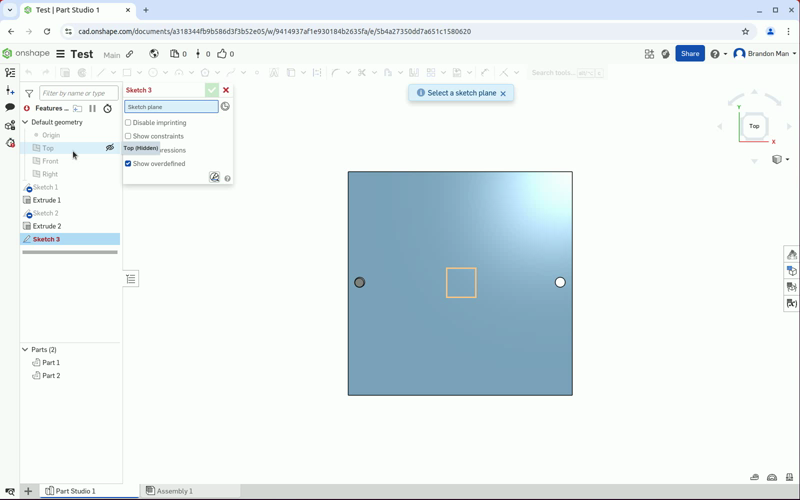
click(73, 150)
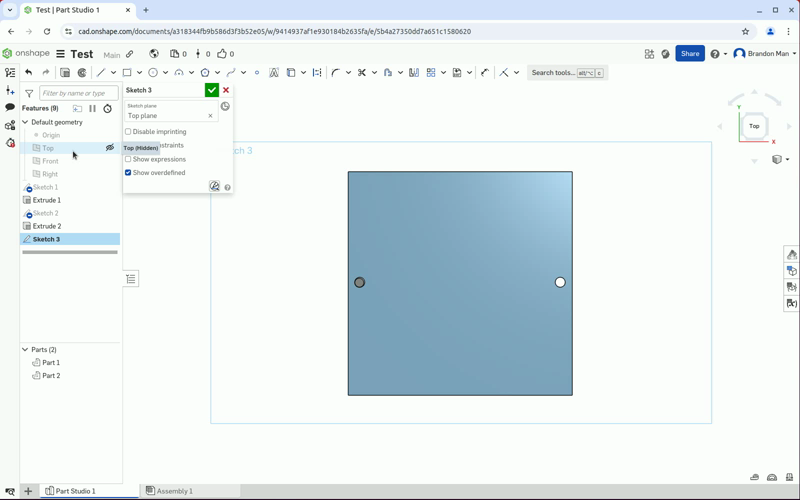
mouse_move(73, 352)
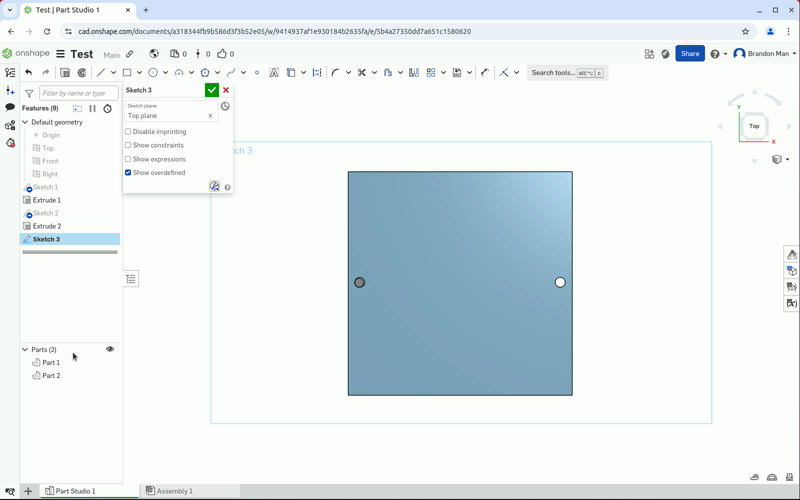
key(y)
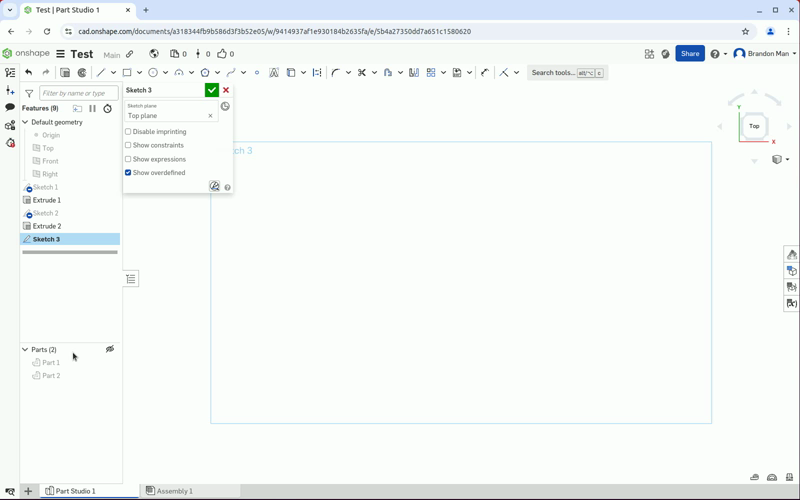
key(c)
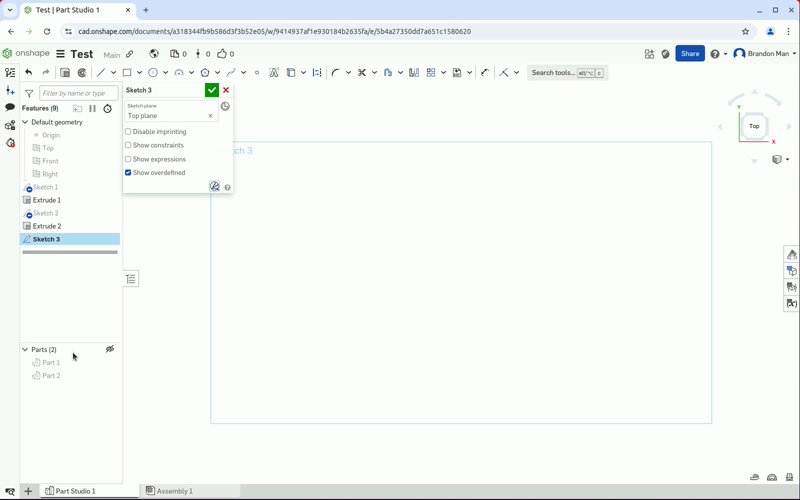
key_down(shift)
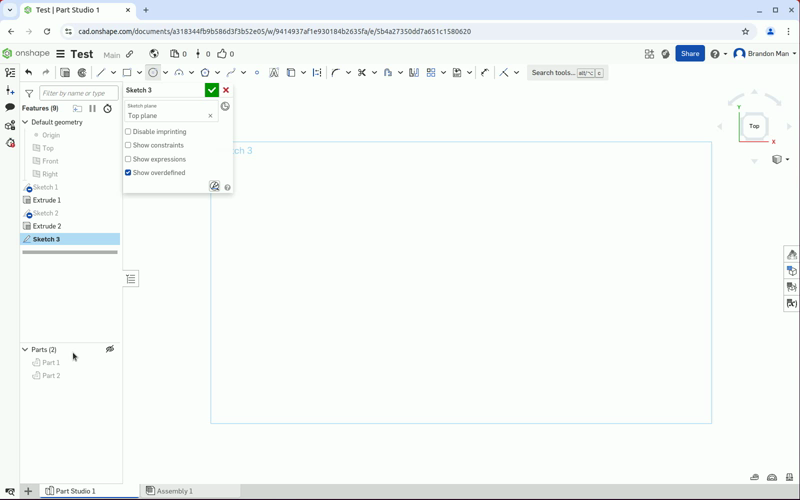
mouse_move(562, 282)
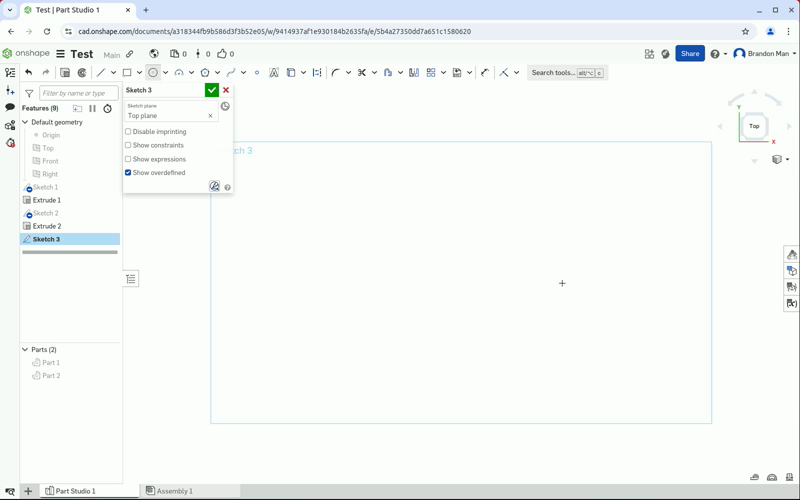
click(562, 282)
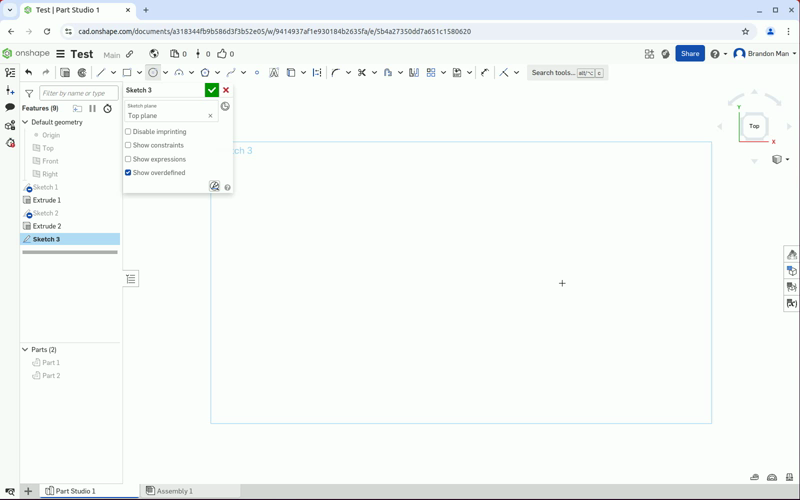
key_up(shift)
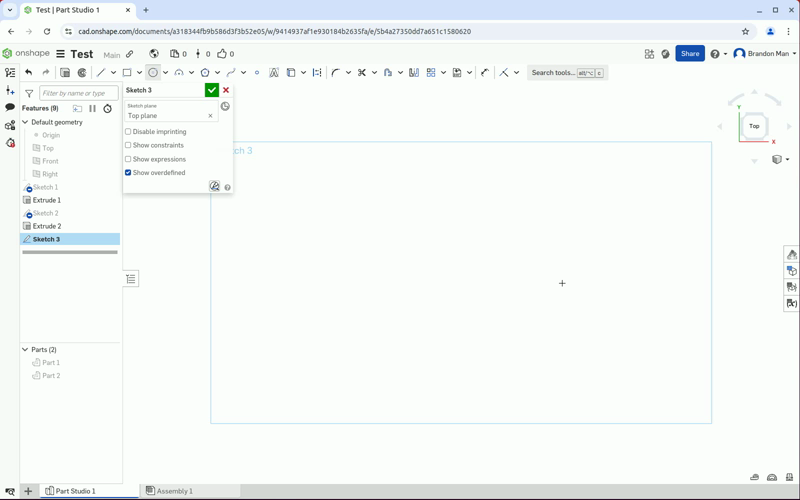
mouse_move(566, 282)
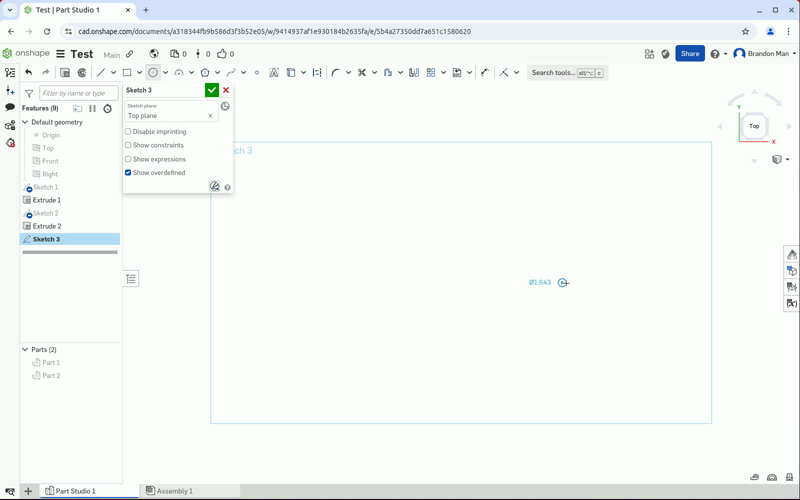
click(566, 282)
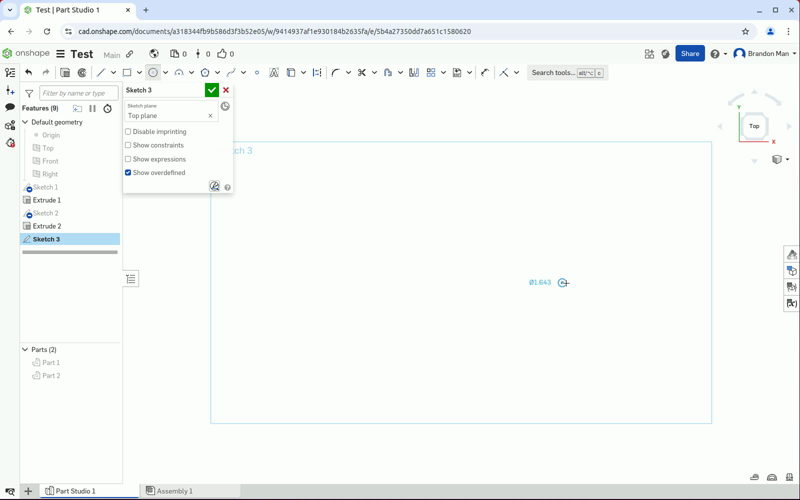
key(esc)
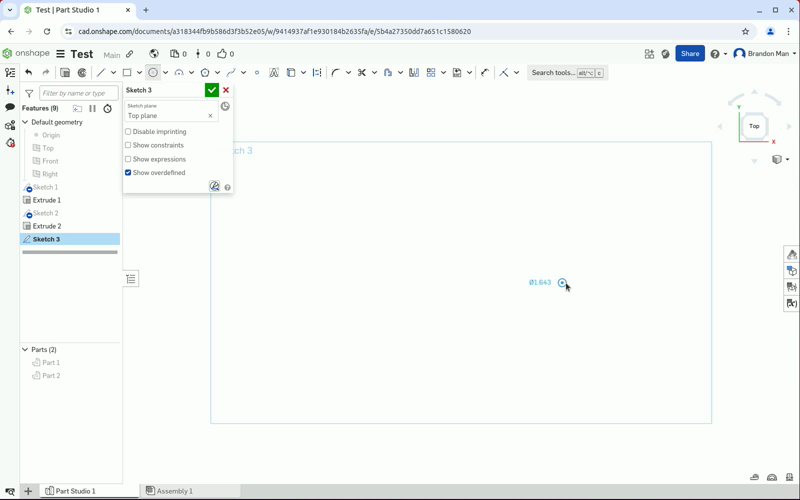
mouse_move(562, 282)
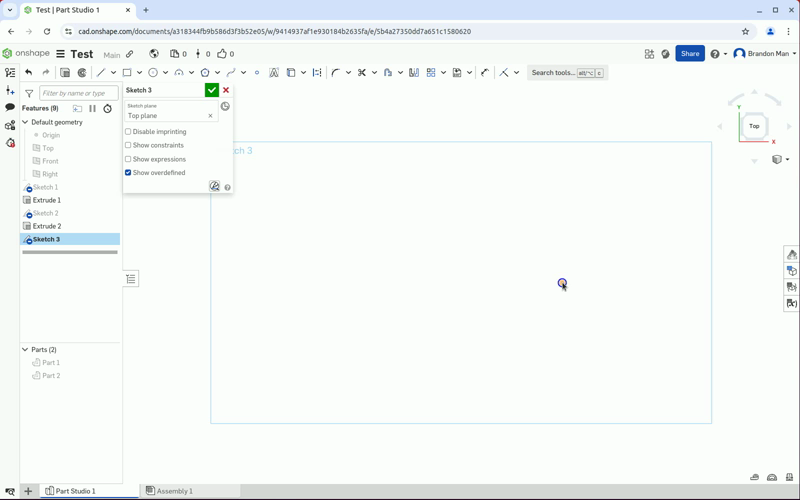
scroll(6)
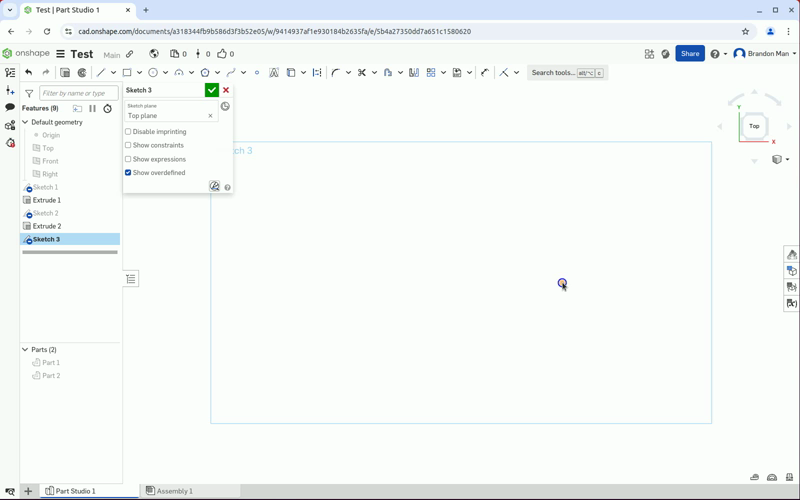
scroll(6)
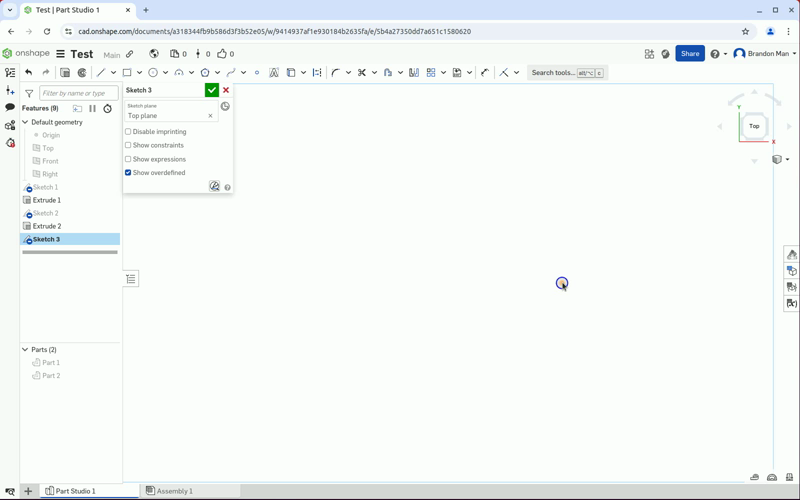
scroll(6)
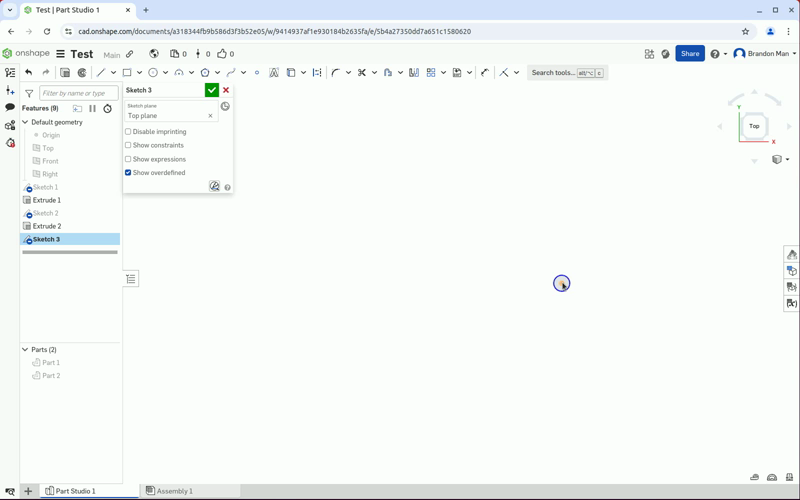
scroll(6)
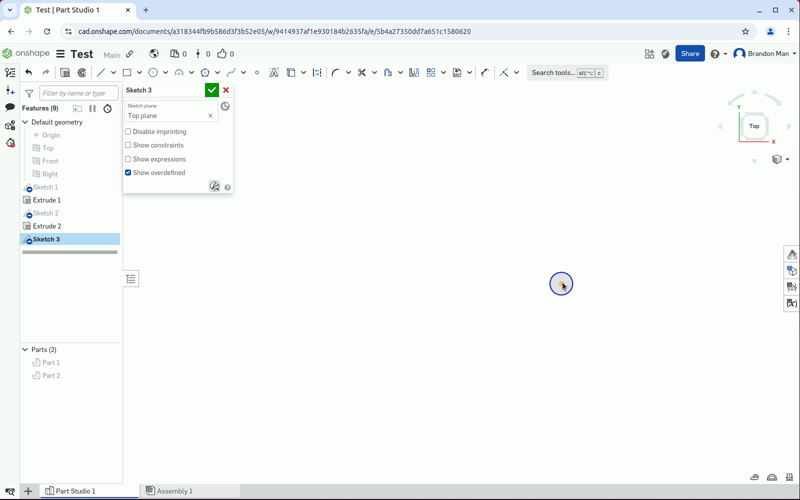
scroll(6)
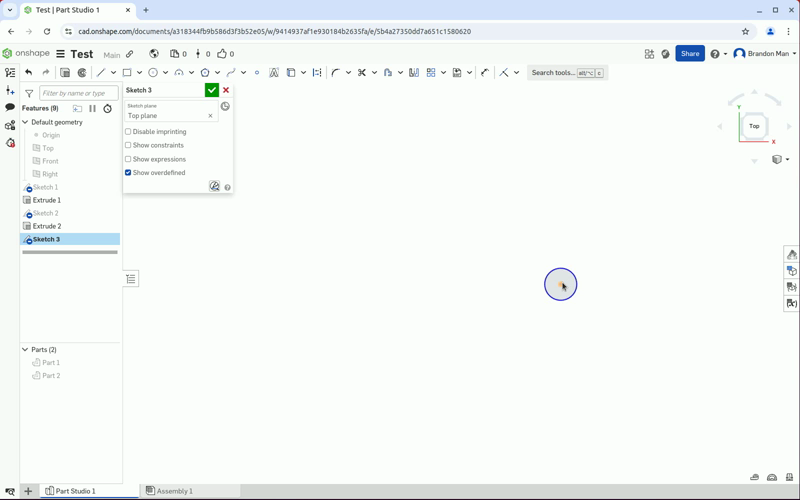
scroll(6)
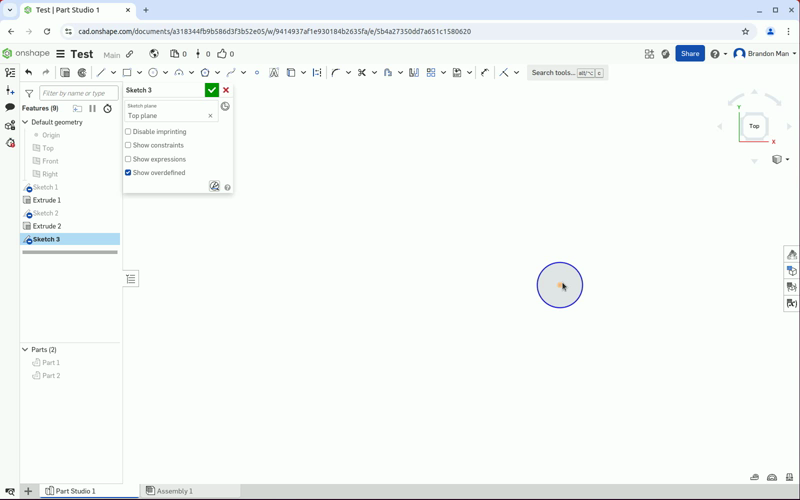
scroll(6)
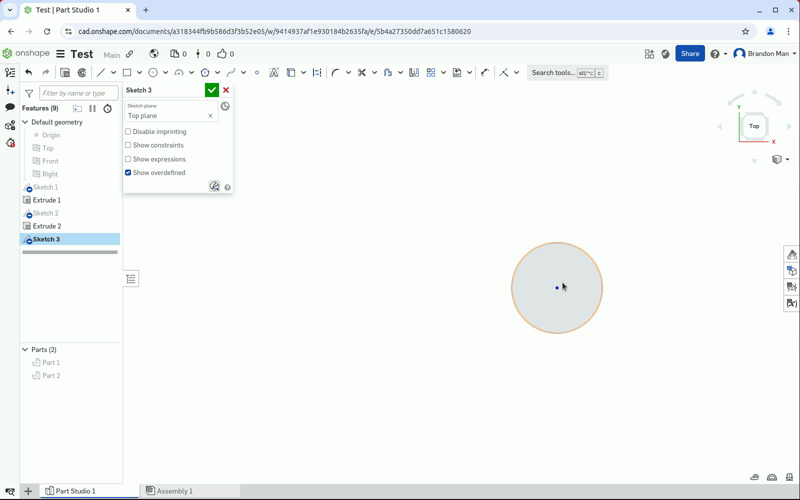
click(562, 282)
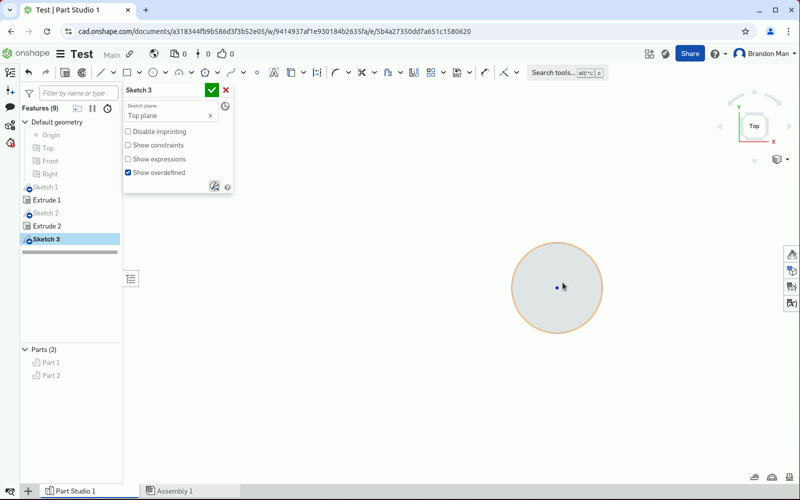
scroll(-6)
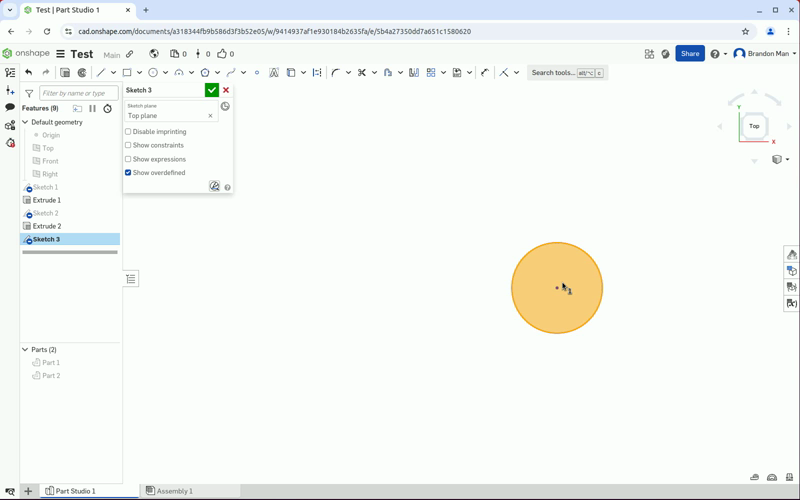
scroll(-6)
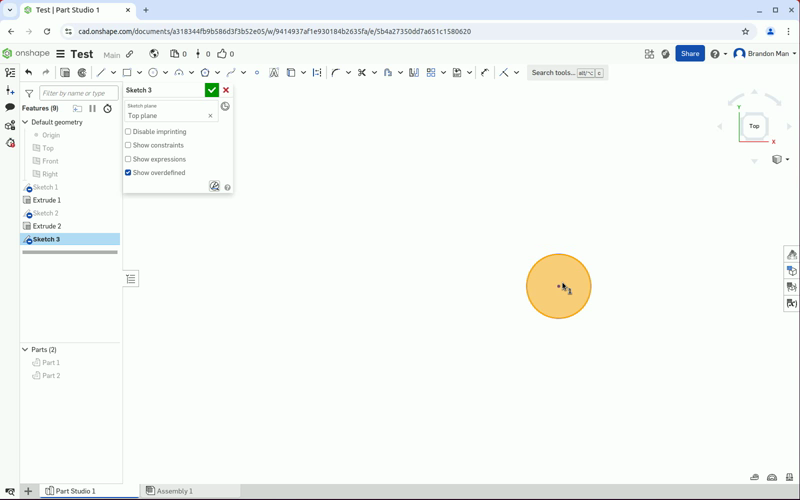
scroll(-6)
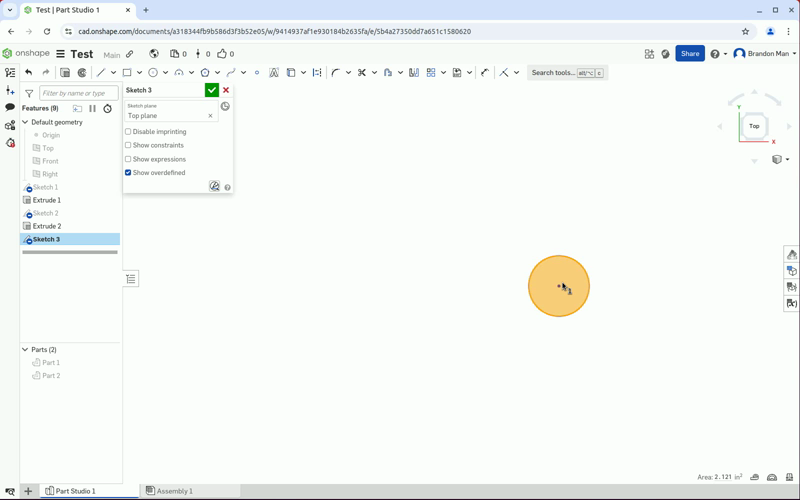
scroll(-6)
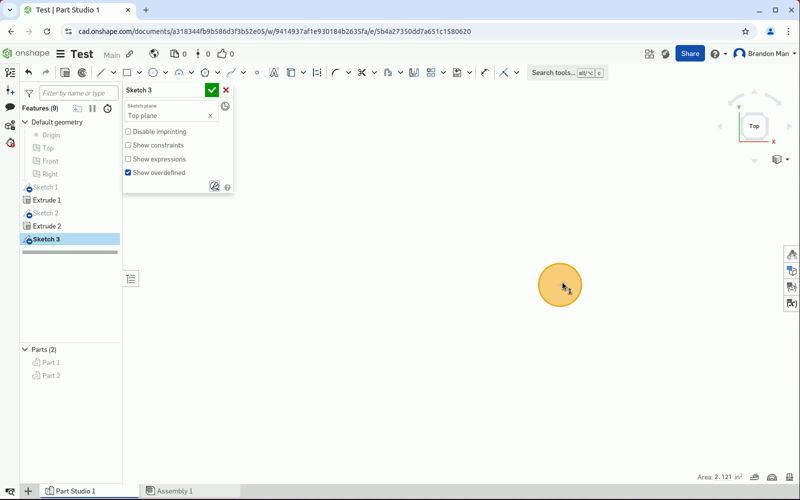
scroll(-6)
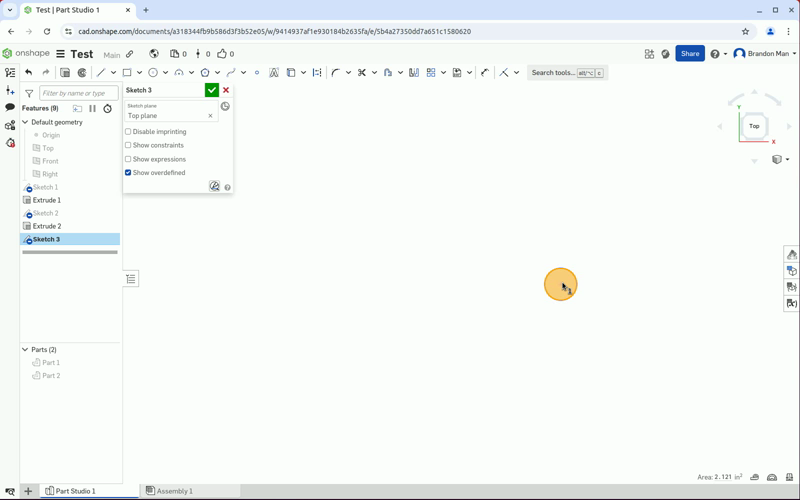
scroll(-6)
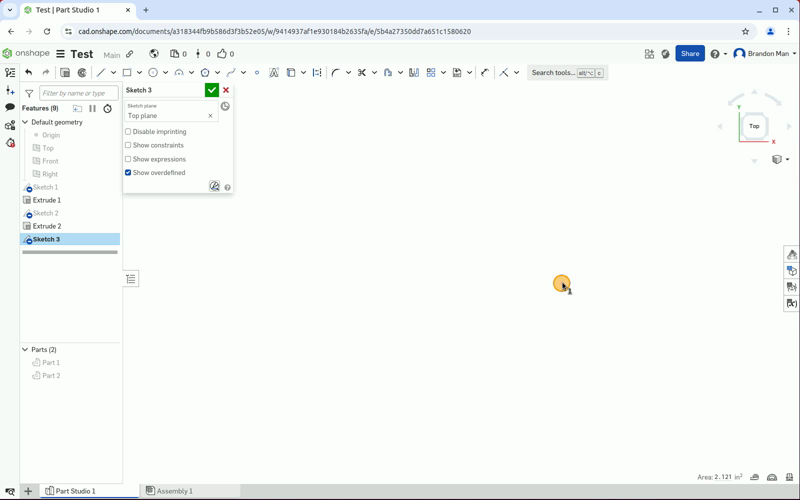
scroll(-6)
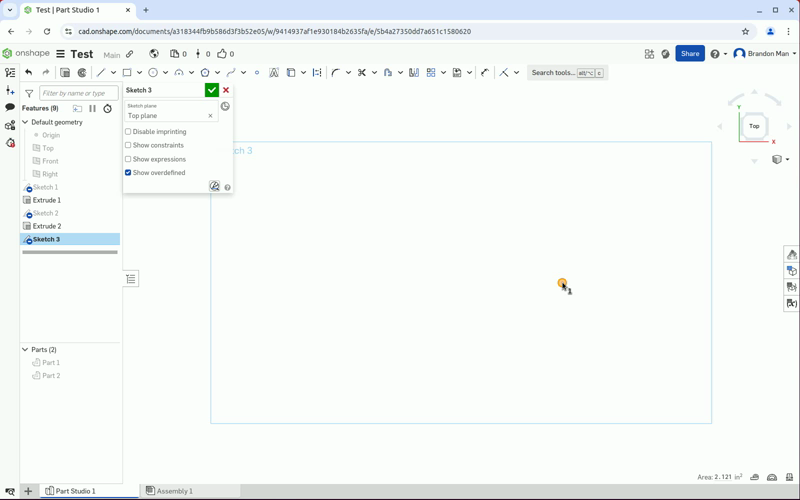
mouse_move(73, 352)
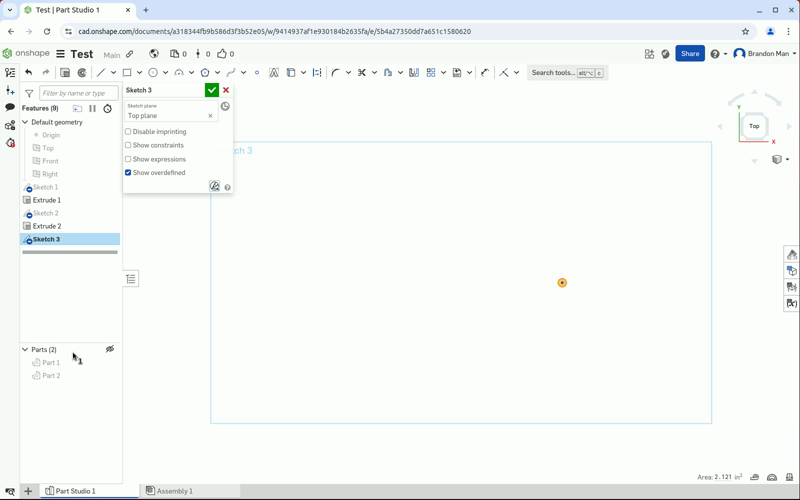
key(shift+y)
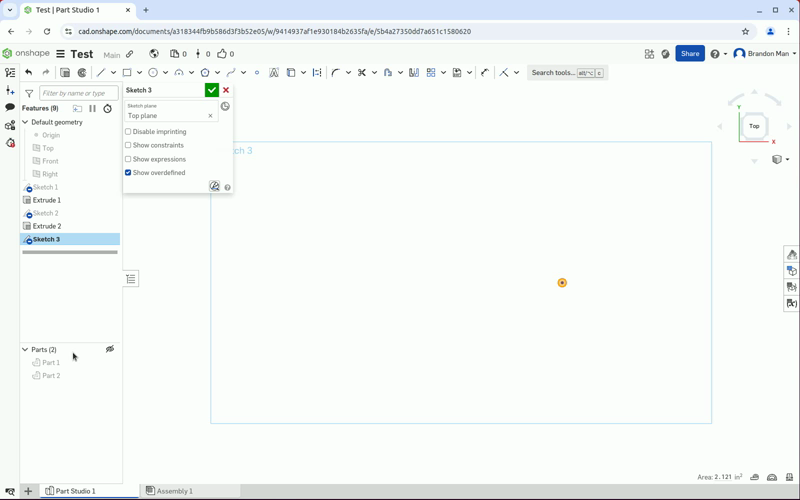
key(shift+e)
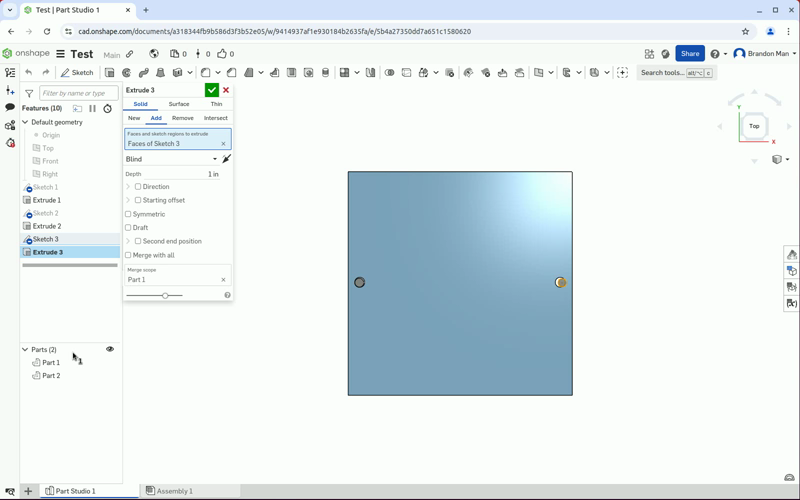
mouse_move(143, 106)
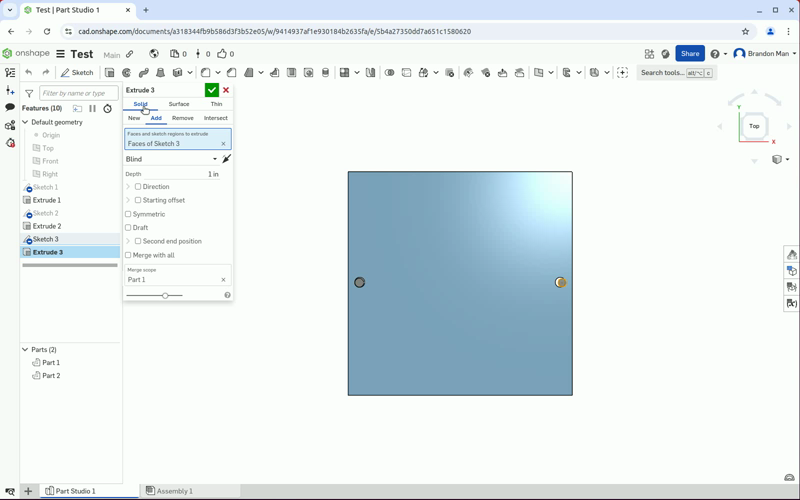
click(143, 106)
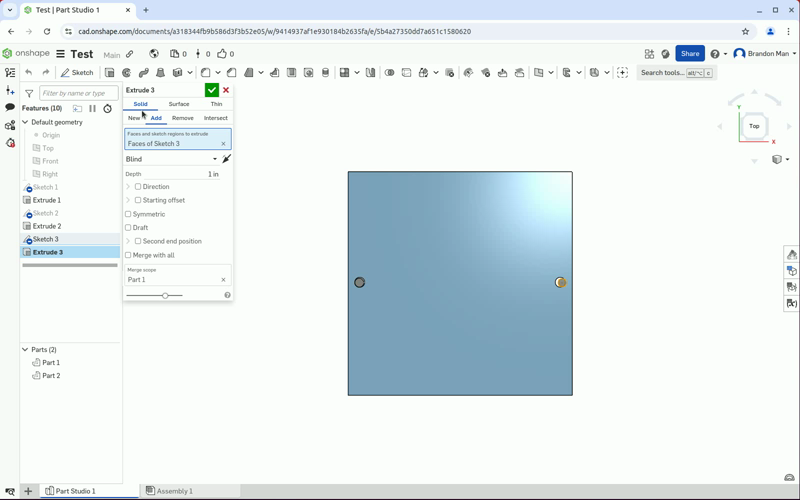
mouse_move(137, 120)
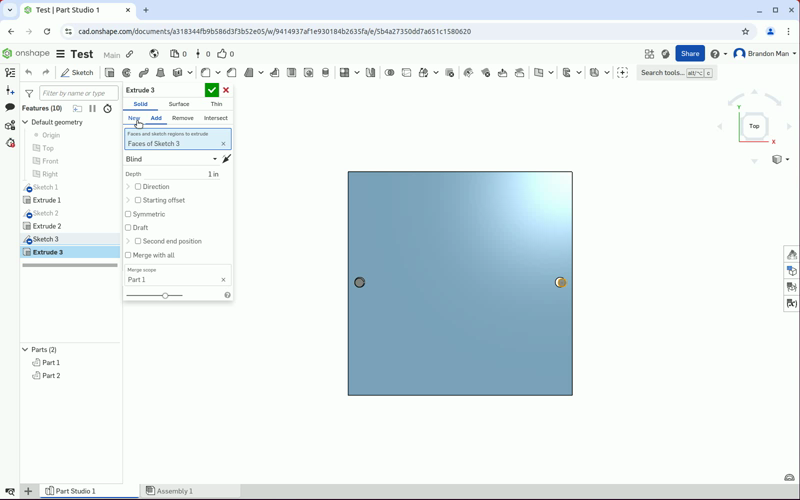
click(137, 120)
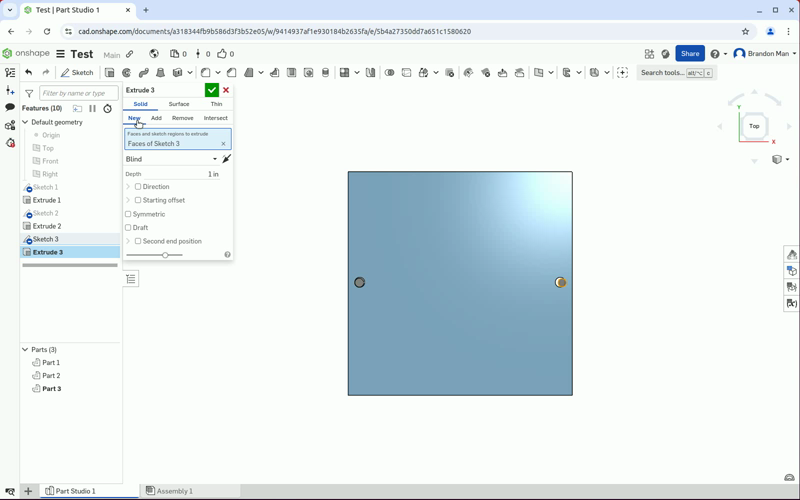
key(tab, 4)
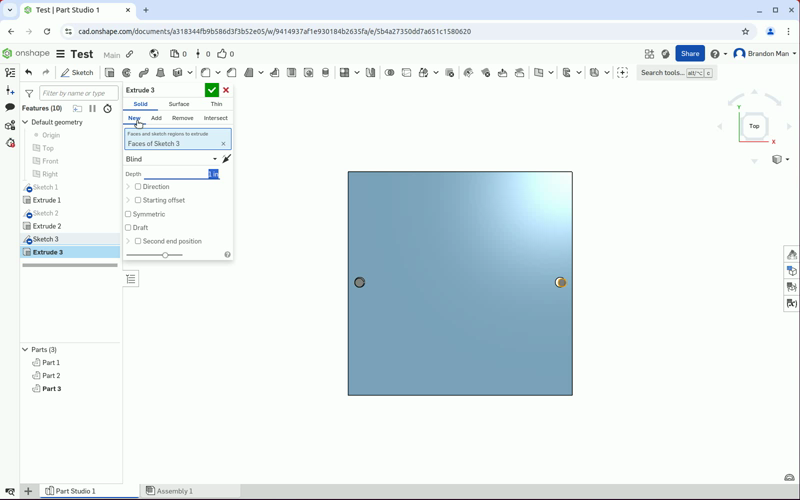
text(-9.147)
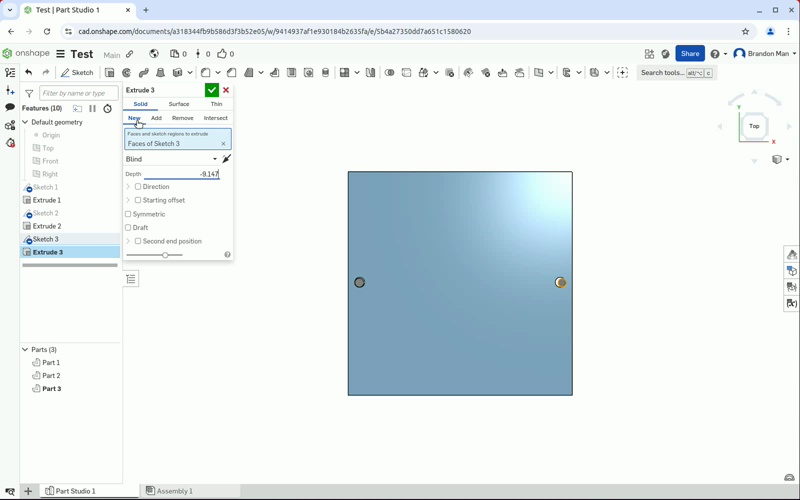
key(enter)
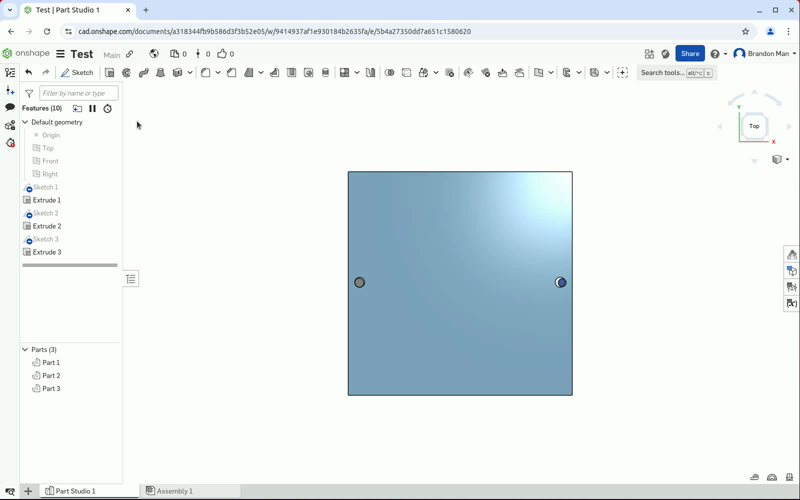
key(shift+h)
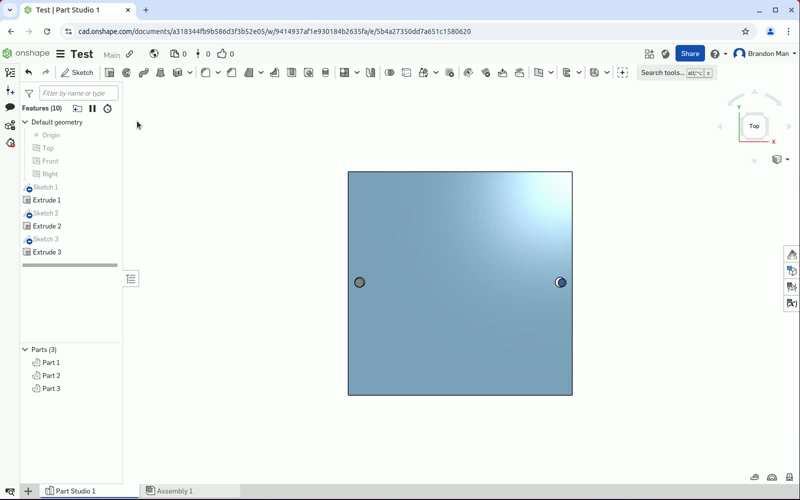
key(shift+h)
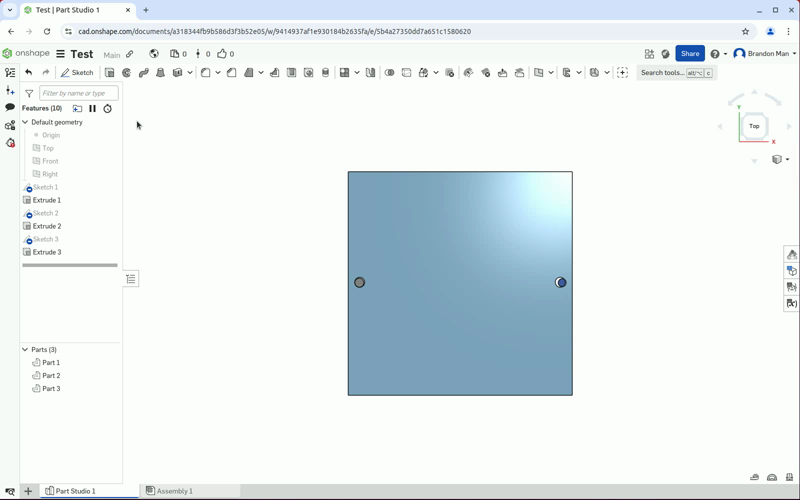
mouse_move(73, 189)
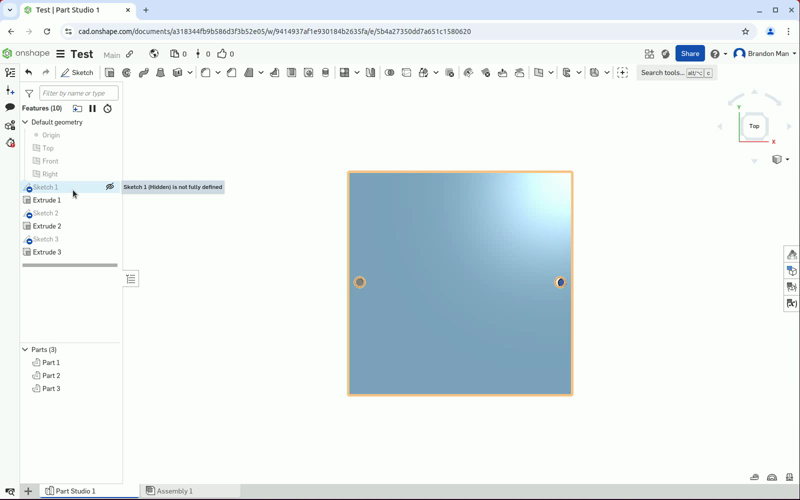
click(73, 189)
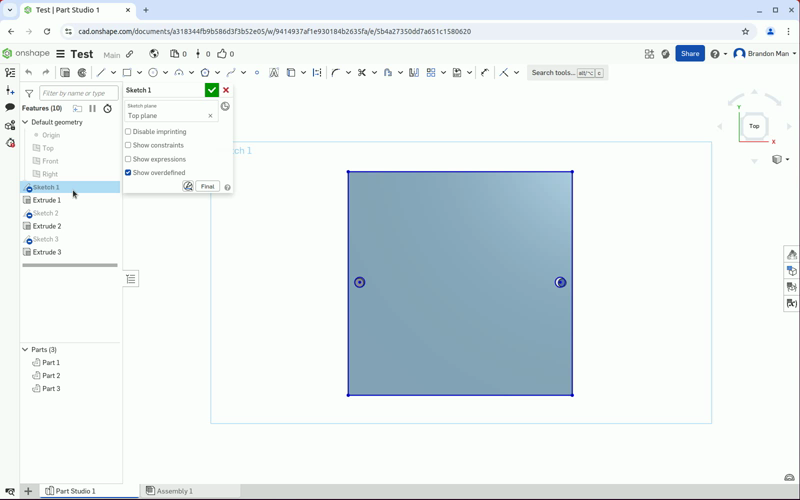
mouse_move(229, 92)
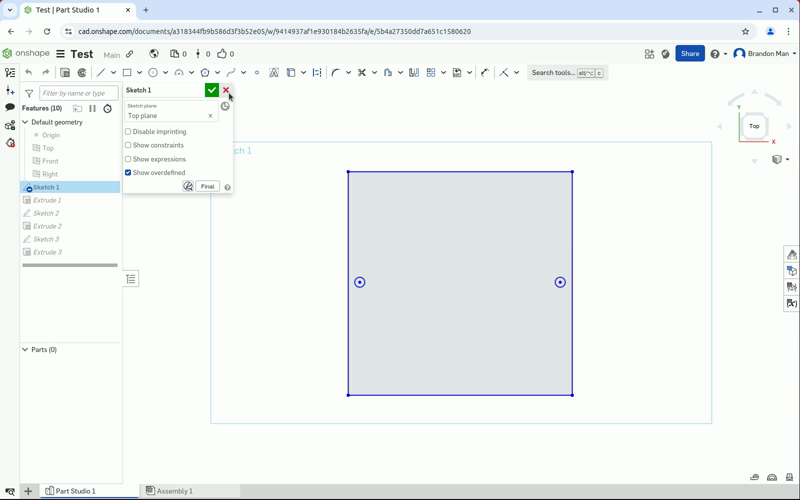
click(229, 92)
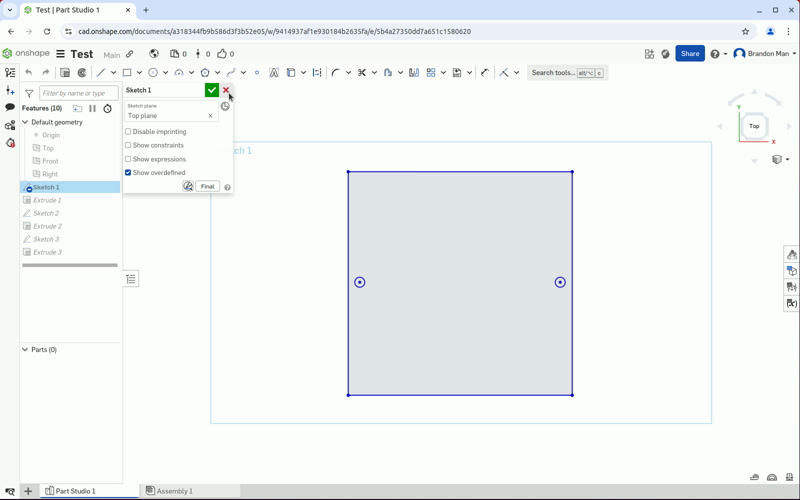
key(shift+s)
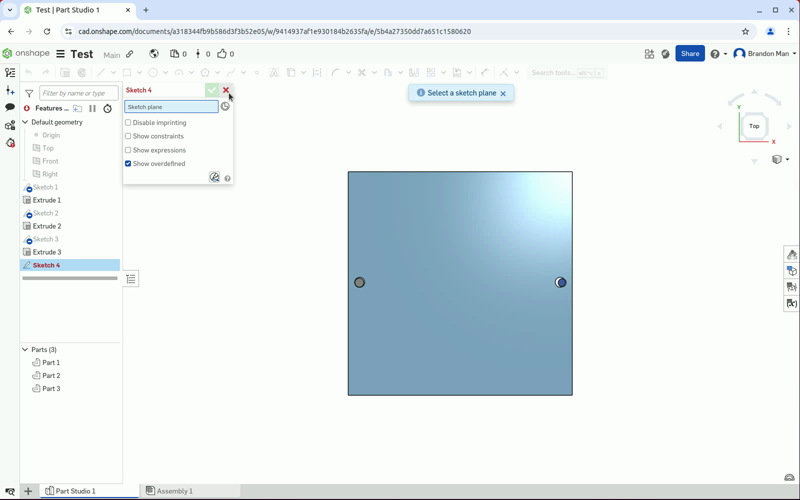
mouse_move(73, 150)
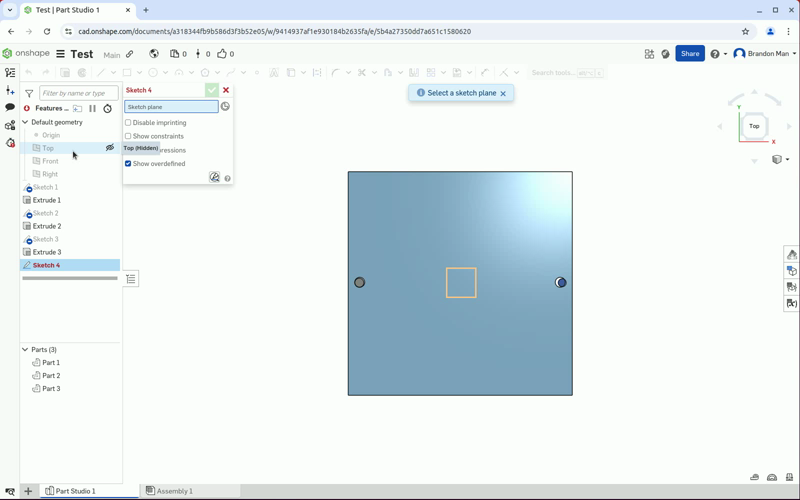
click(73, 150)
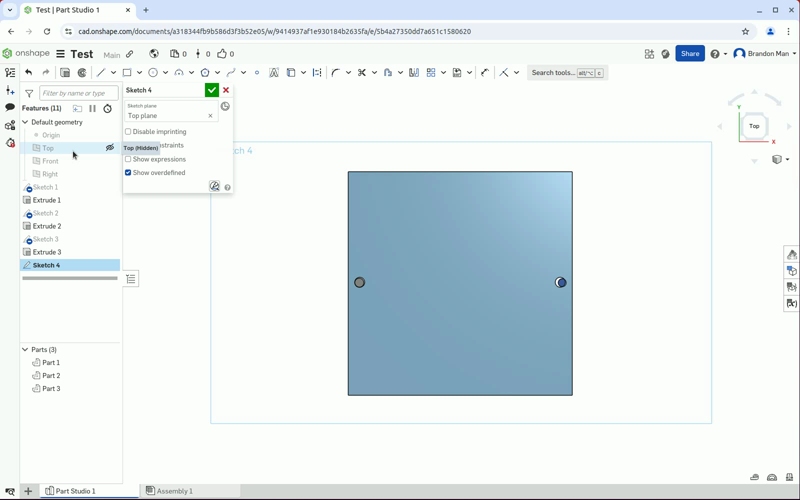
mouse_move(73, 352)
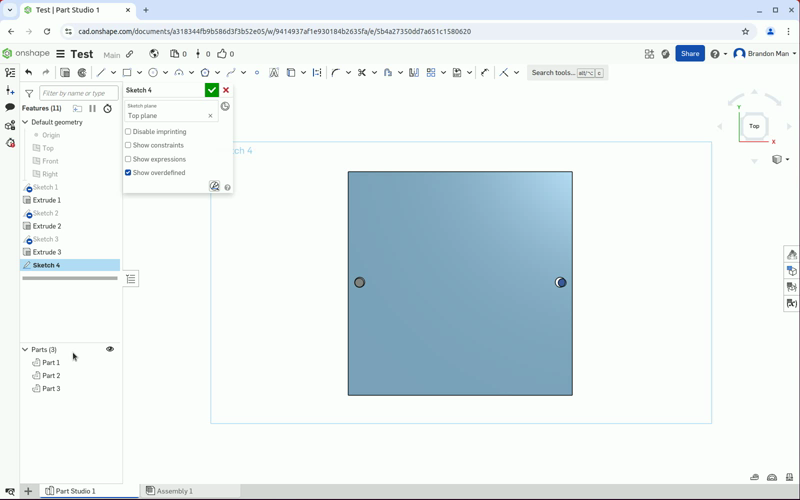
key(y)
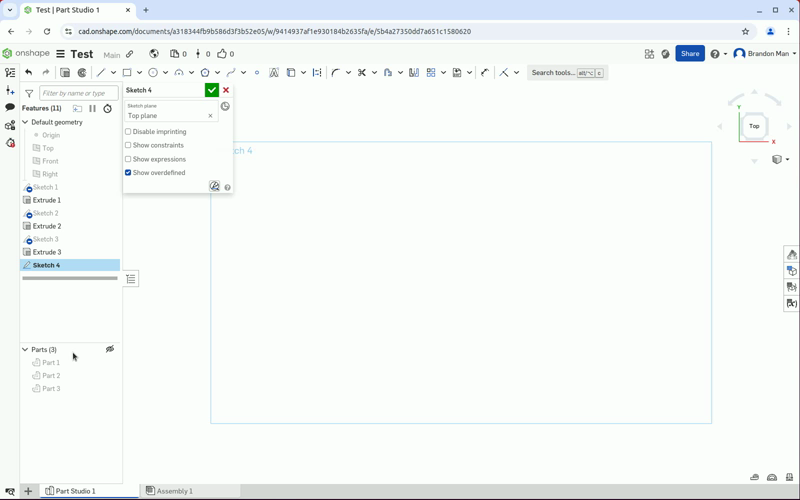
key(c)
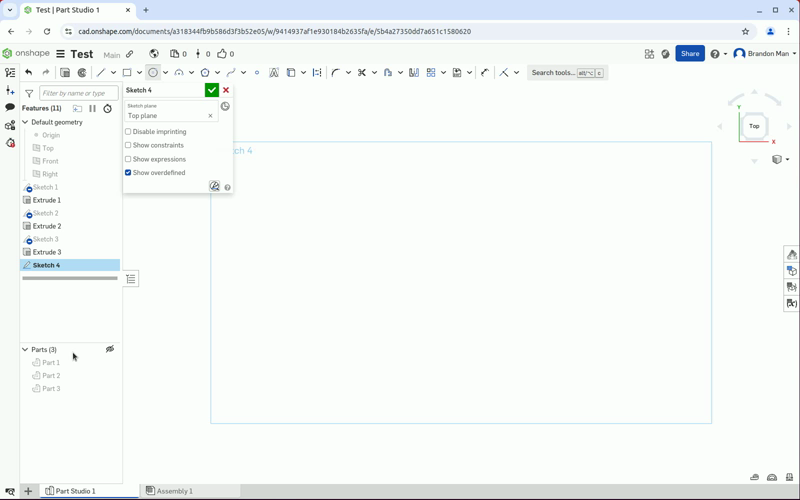
key_down(shift)
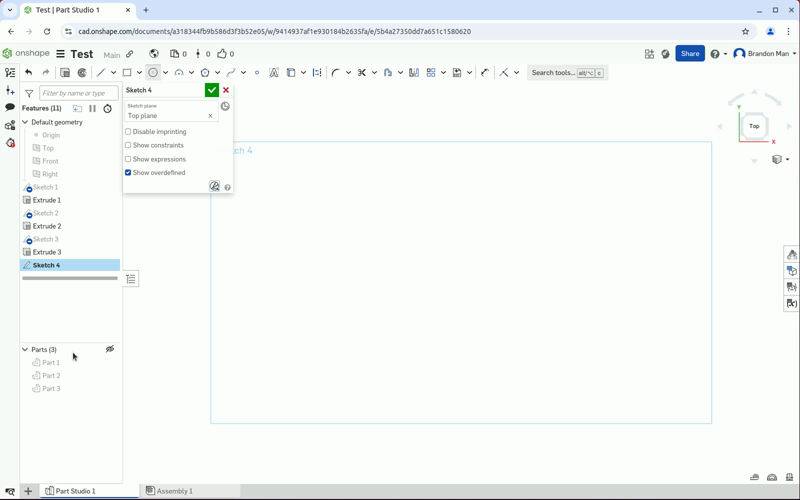
mouse_move(359, 282)
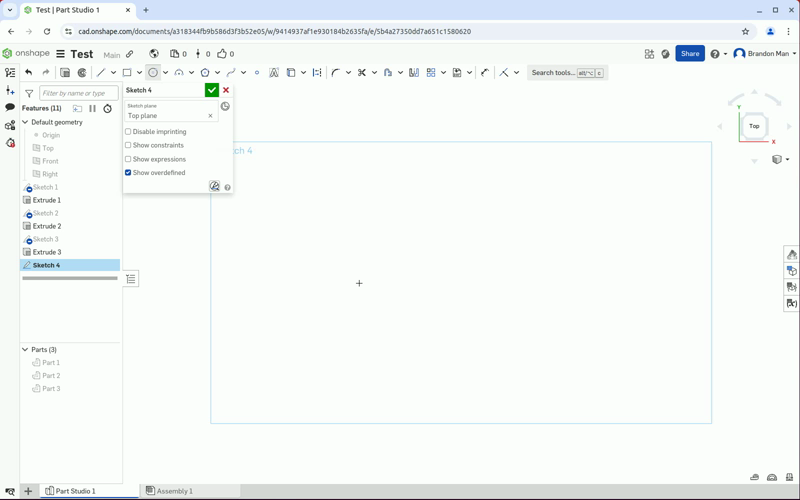
click(359, 282)
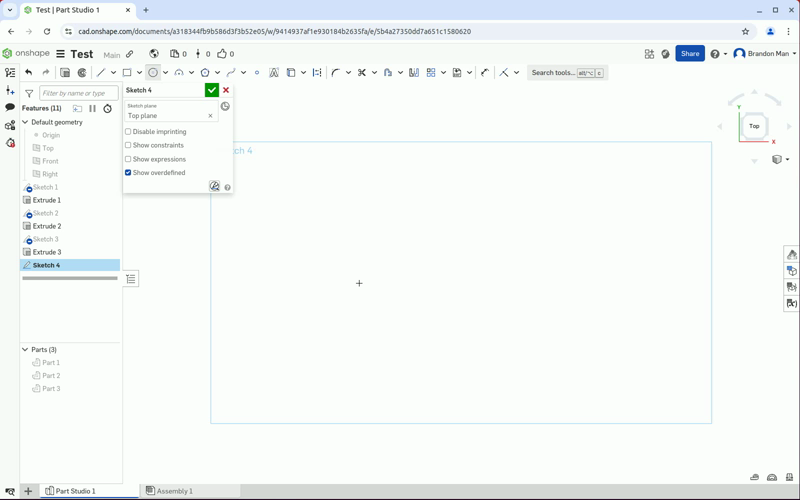
key_up(shift)
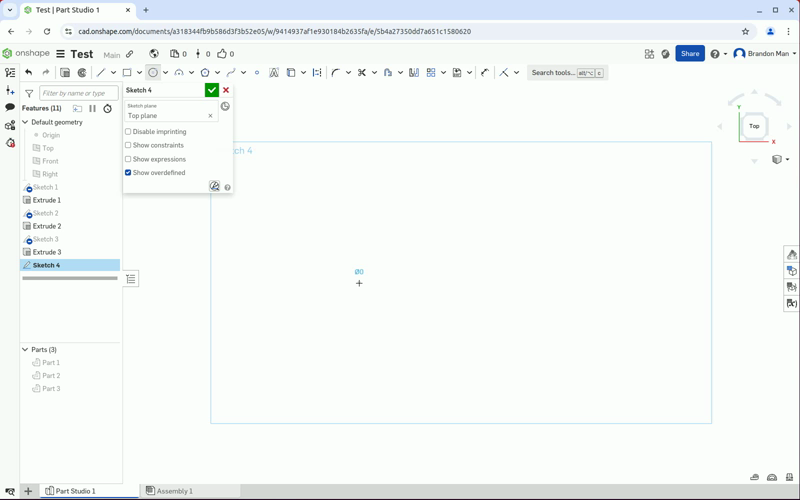
mouse_move(363, 282)
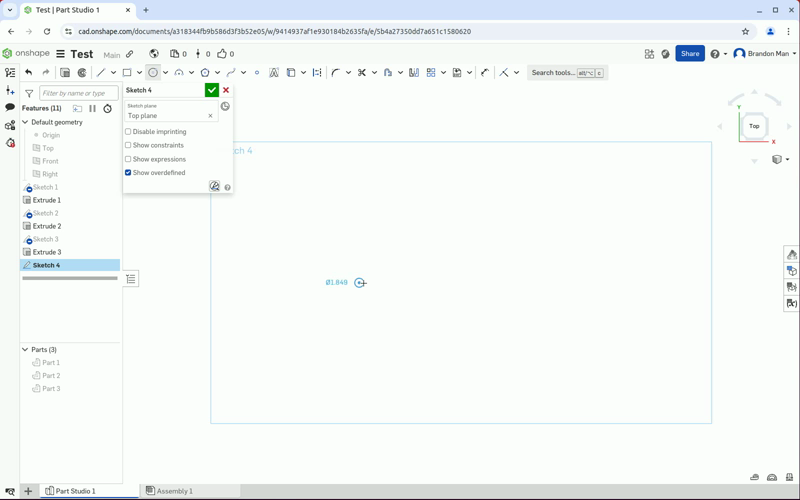
click(363, 282)
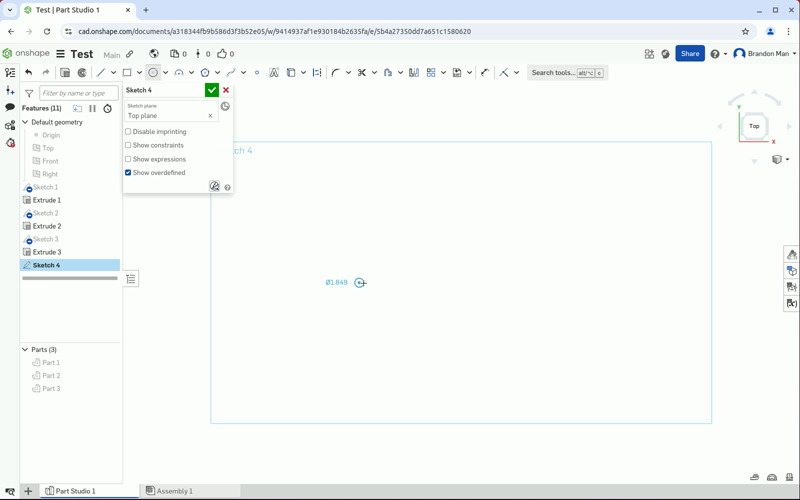
key(esc)
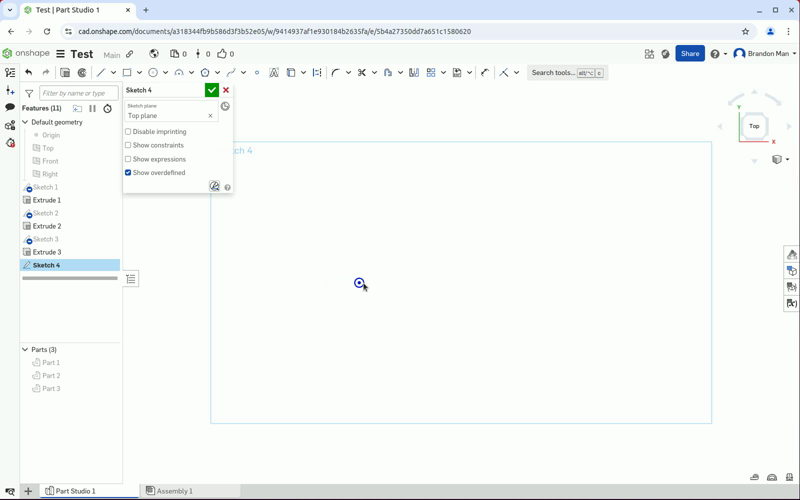
mouse_move(361, 279)
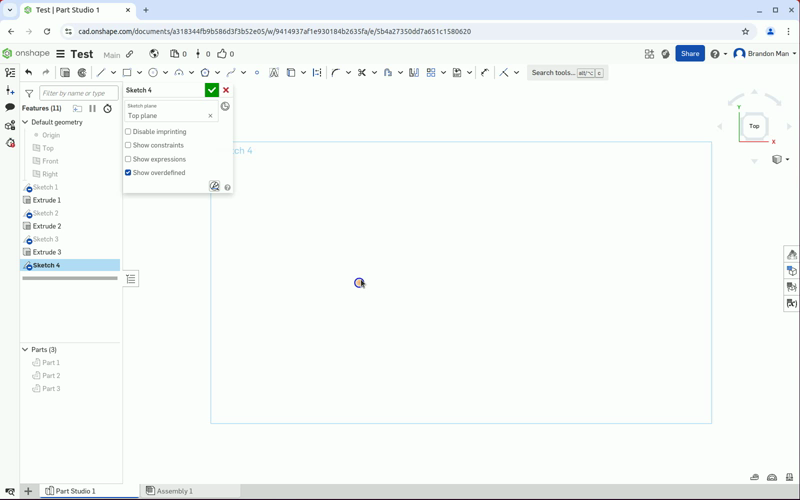
scroll(6)
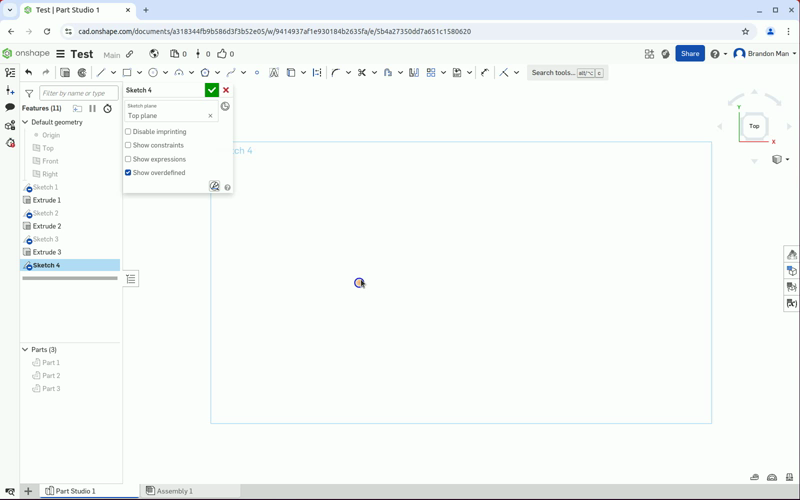
scroll(6)
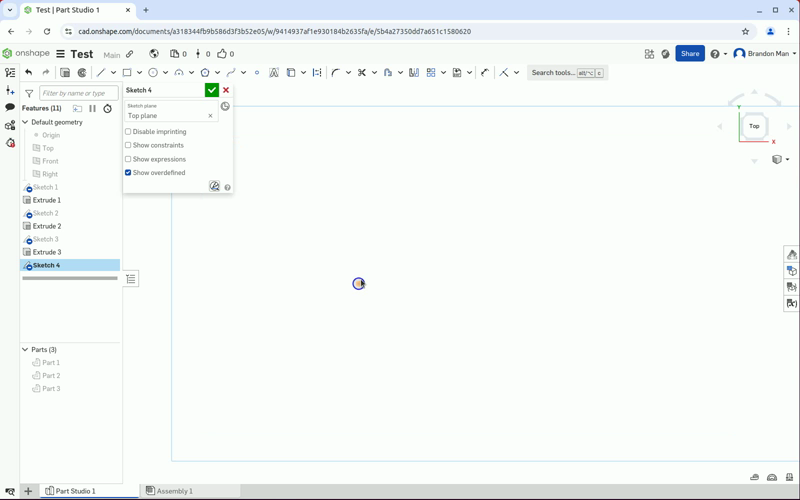
scroll(6)
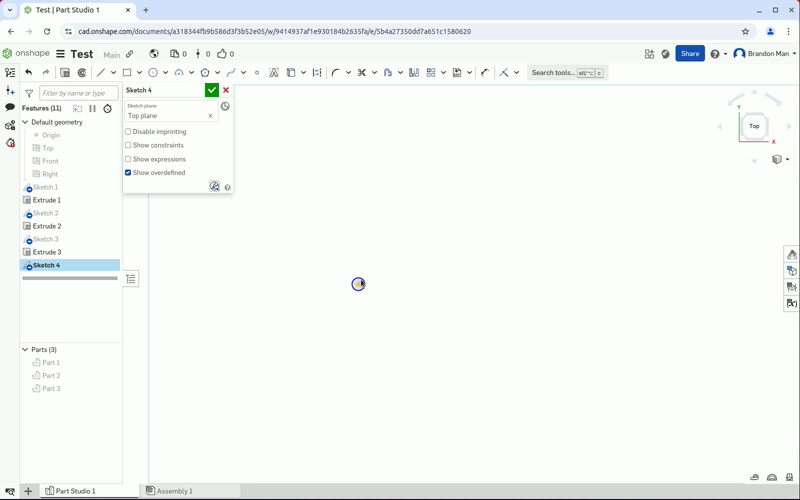
scroll(6)
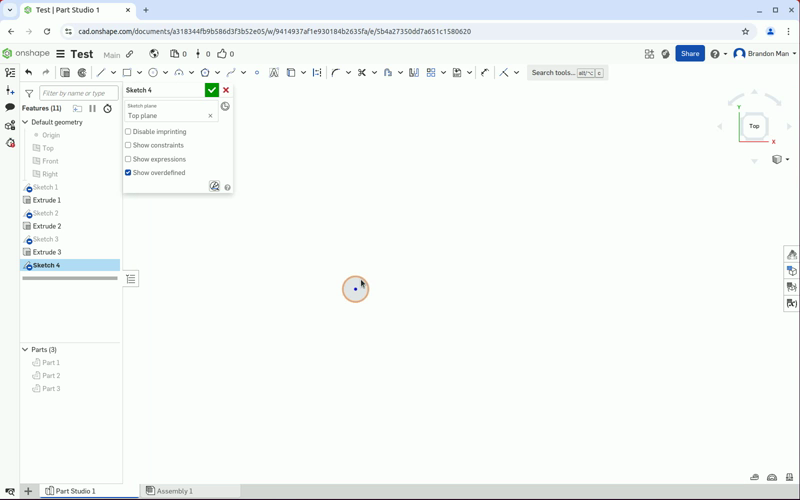
scroll(6)
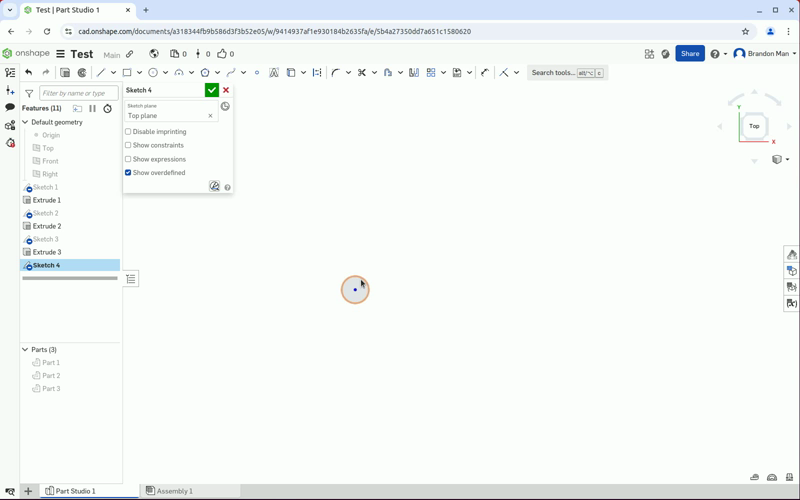
scroll(6)
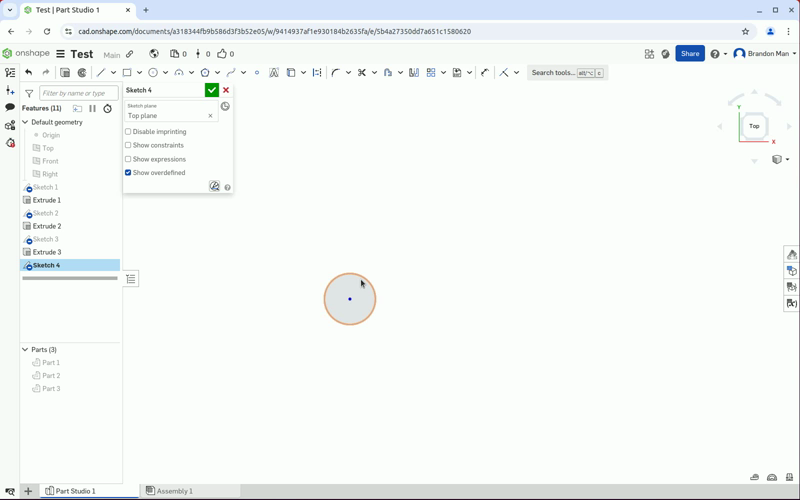
scroll(6)
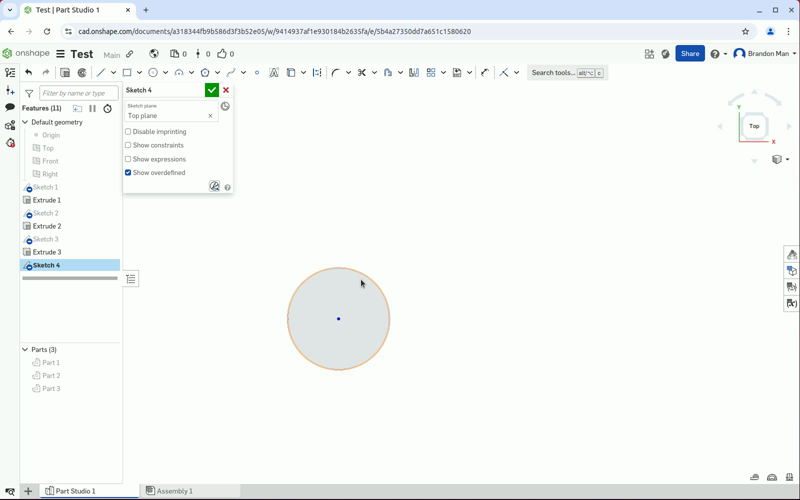
click(361, 279)
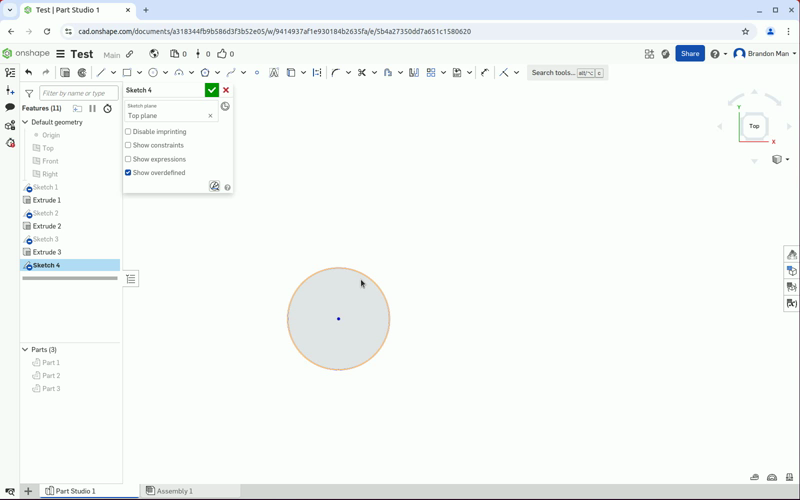
scroll(-6)
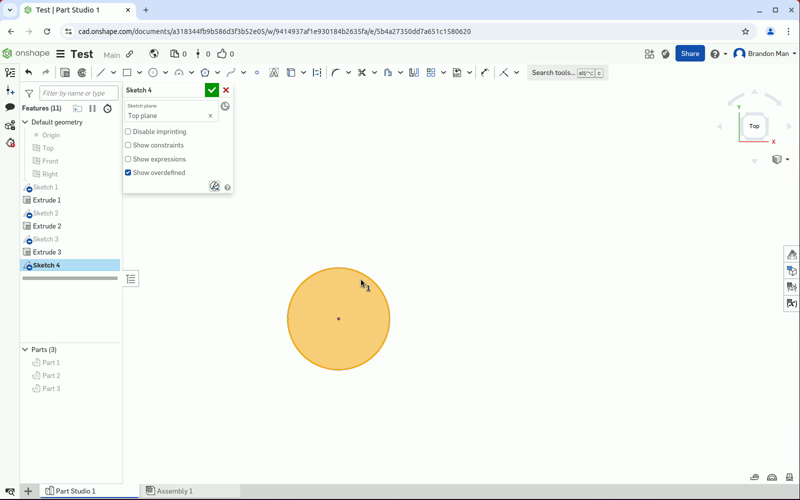
scroll(-6)
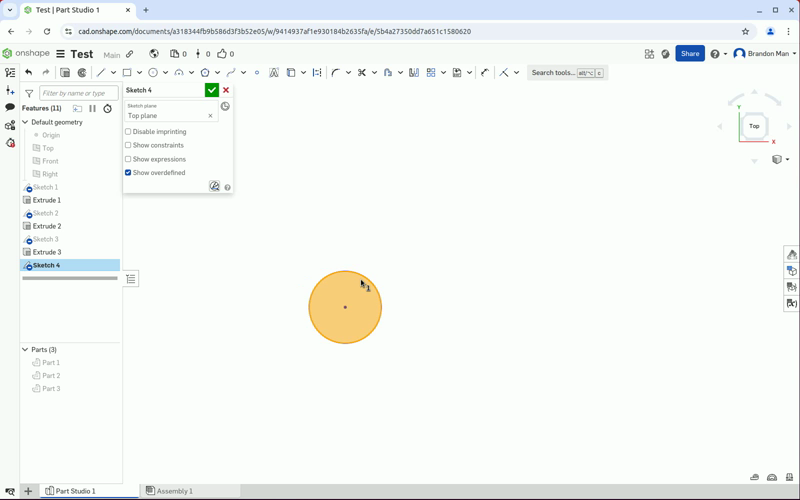
scroll(-6)
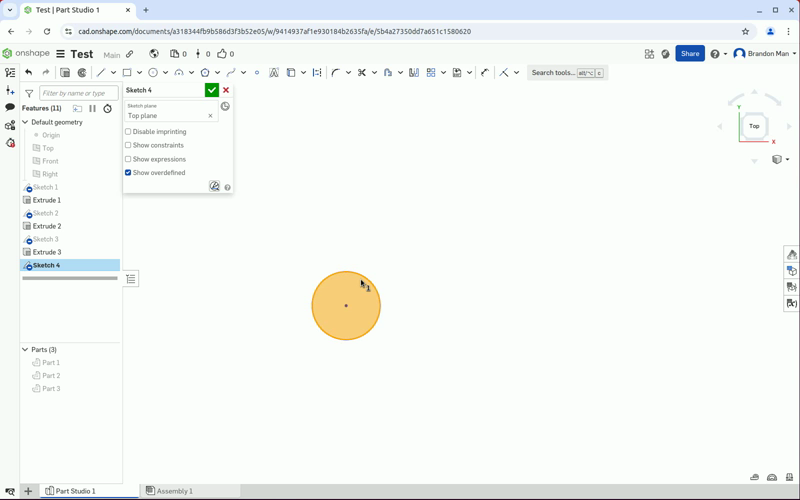
scroll(-6)
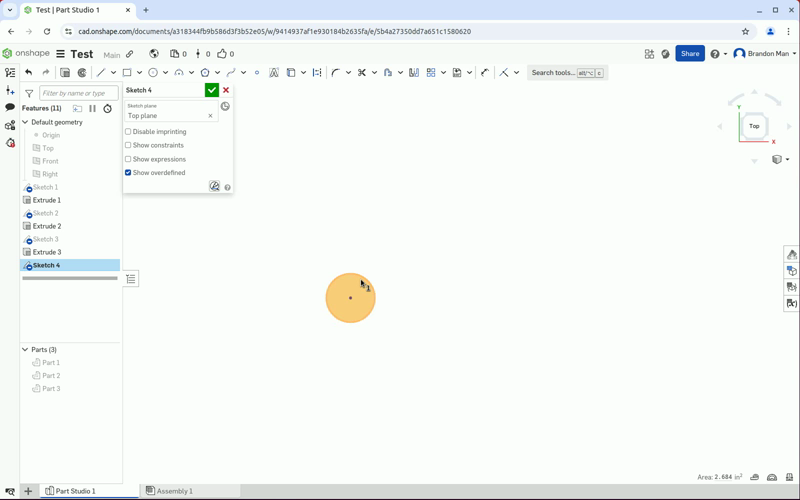
scroll(-6)
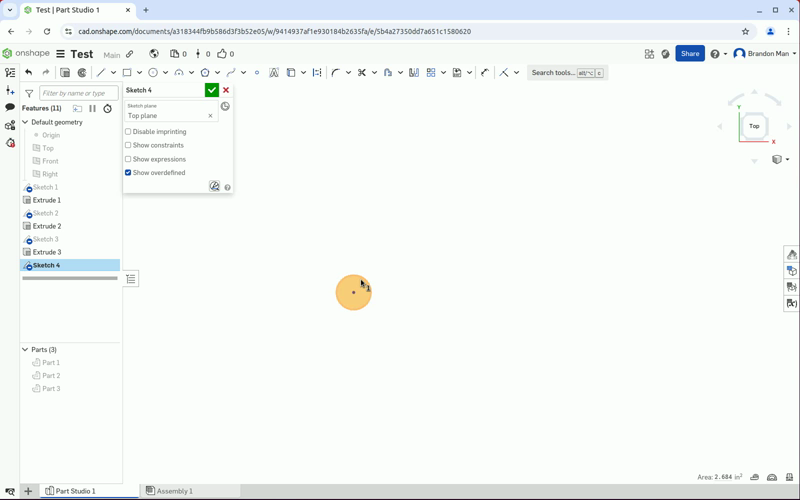
scroll(-6)
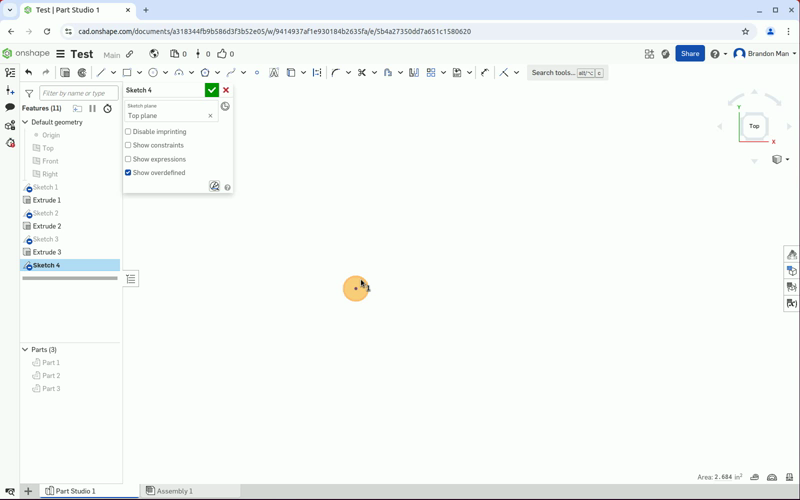
scroll(-6)
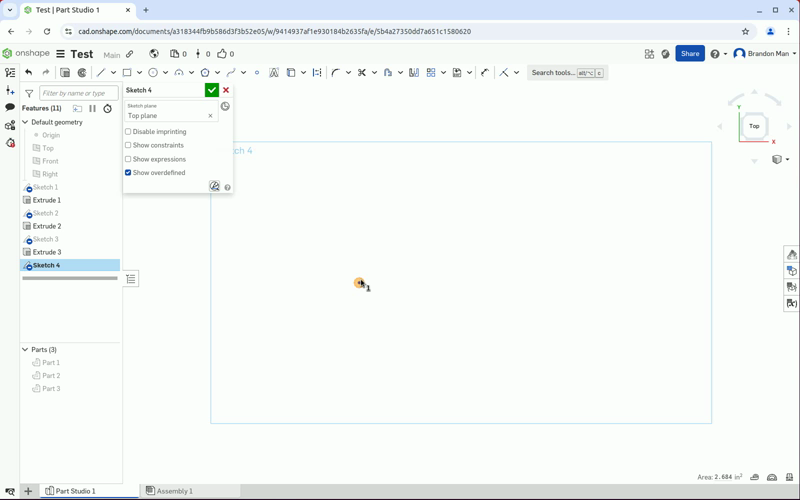
mouse_move(73, 352)
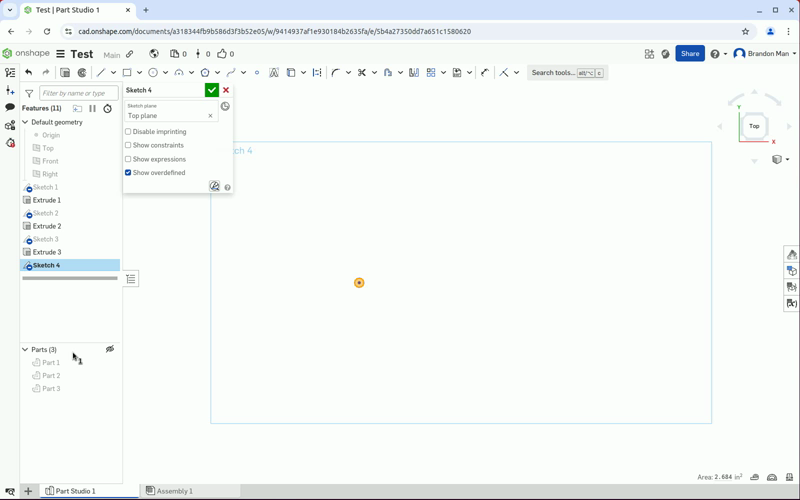
key(shift+y)
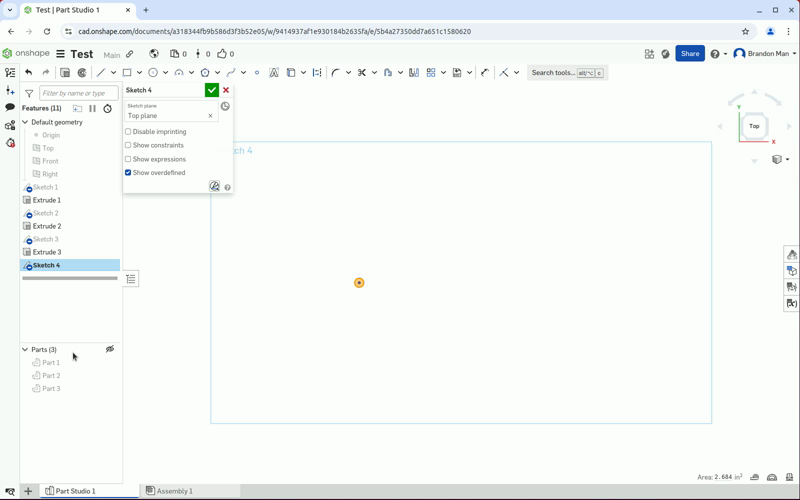
key(shift+e)
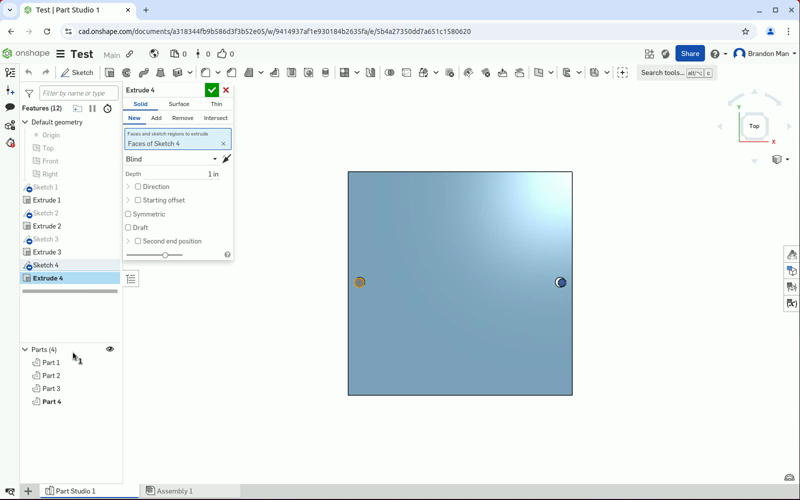
mouse_move(143, 106)
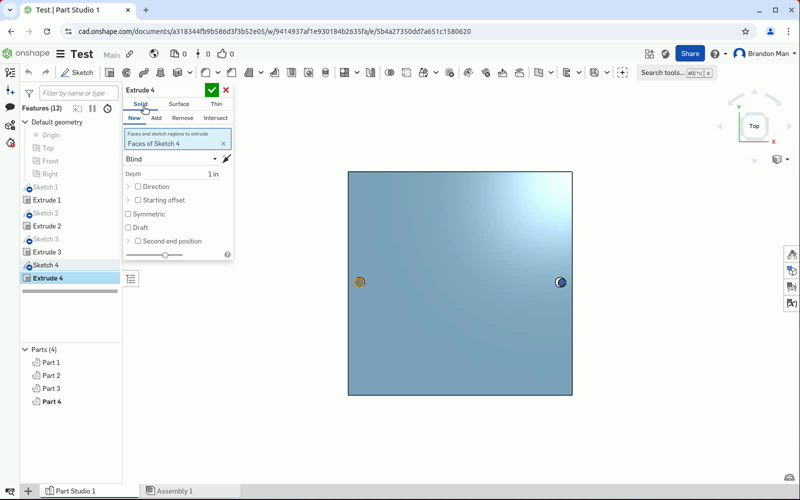
click(143, 106)
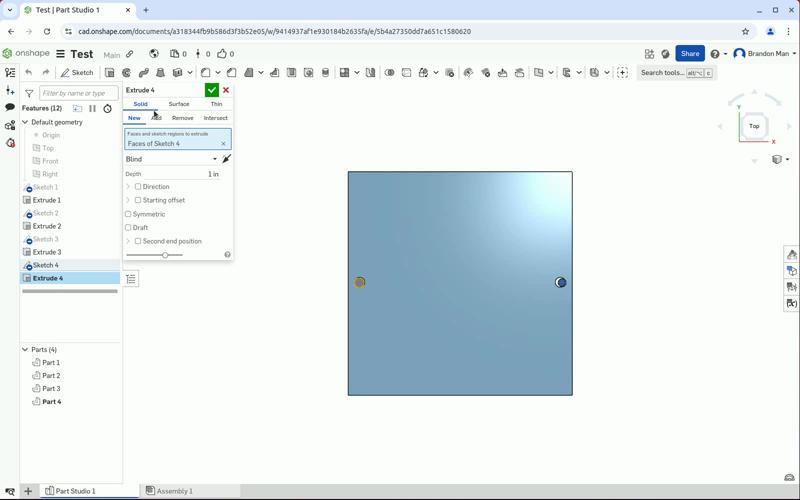
mouse_move(186, 120)
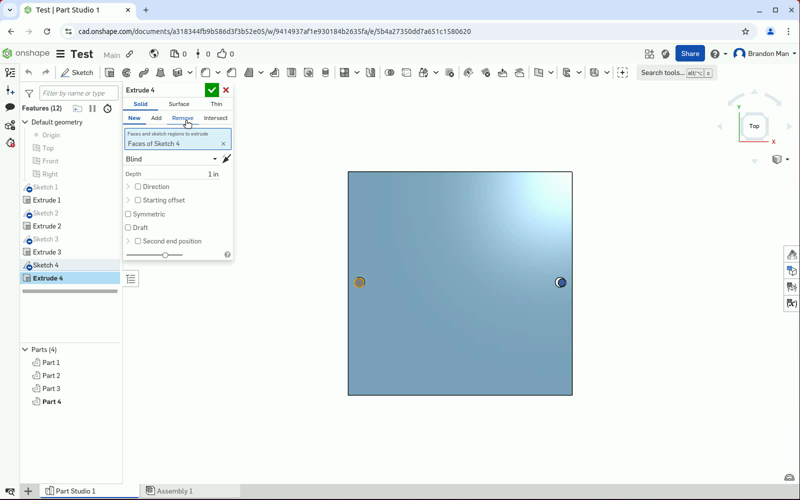
click(186, 120)
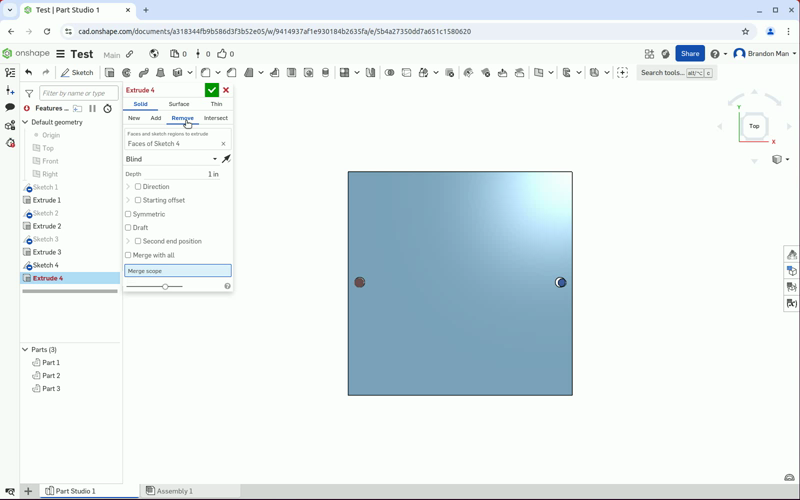
key(tab, 4)
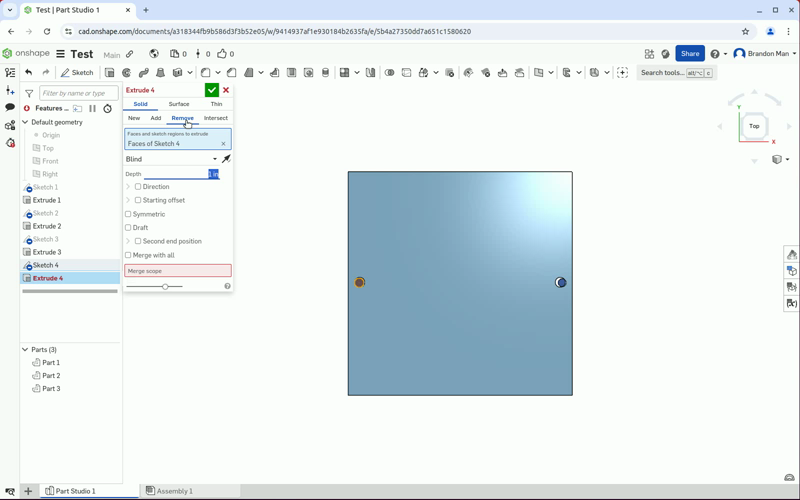
text(6.981)
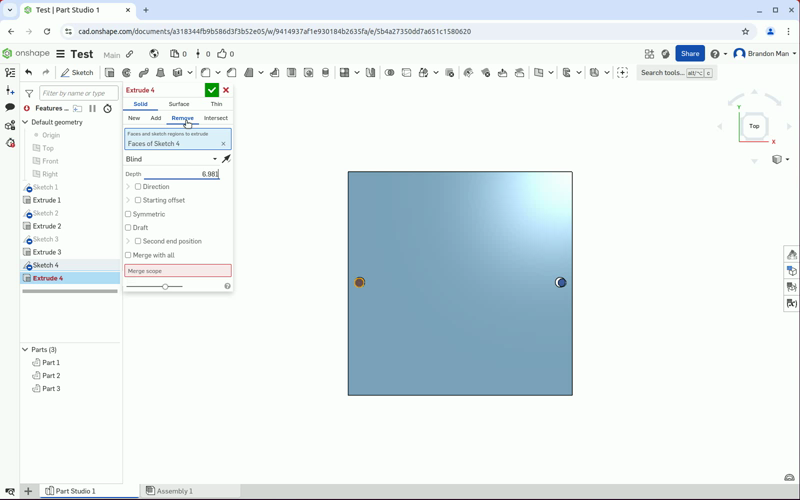
key(tab, 6)
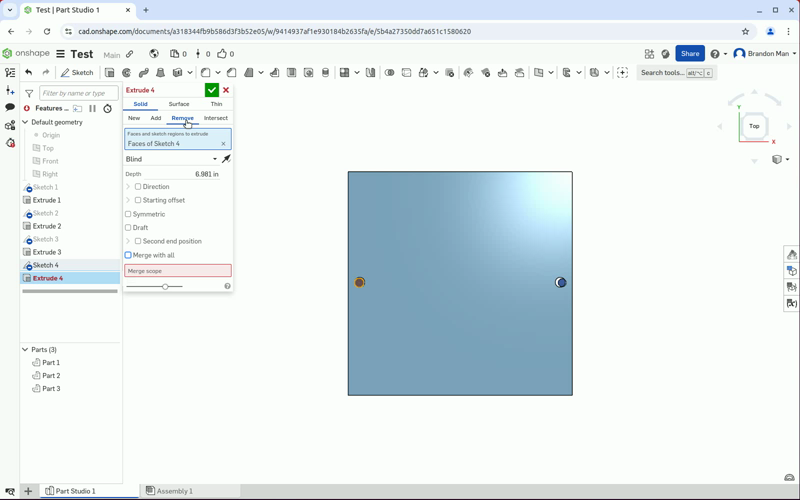
key(space)
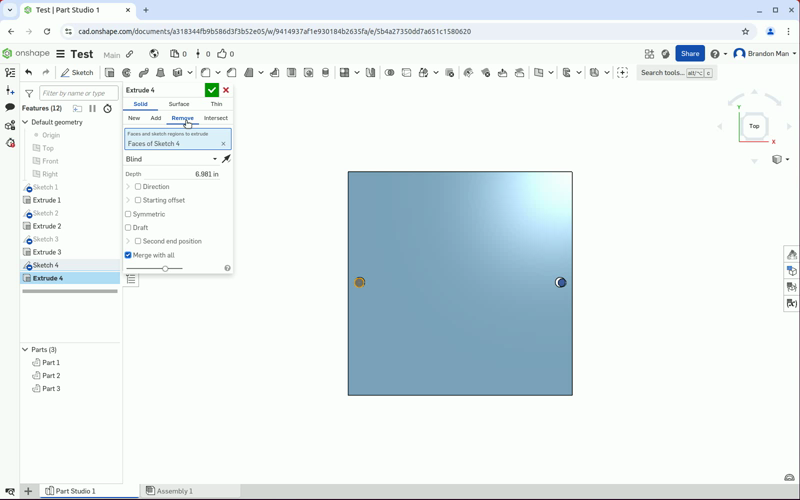
key(enter)
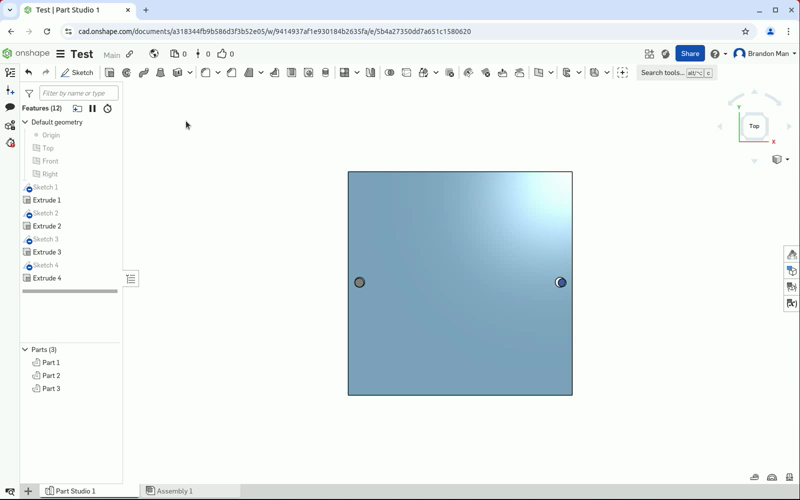
key(shift+h)
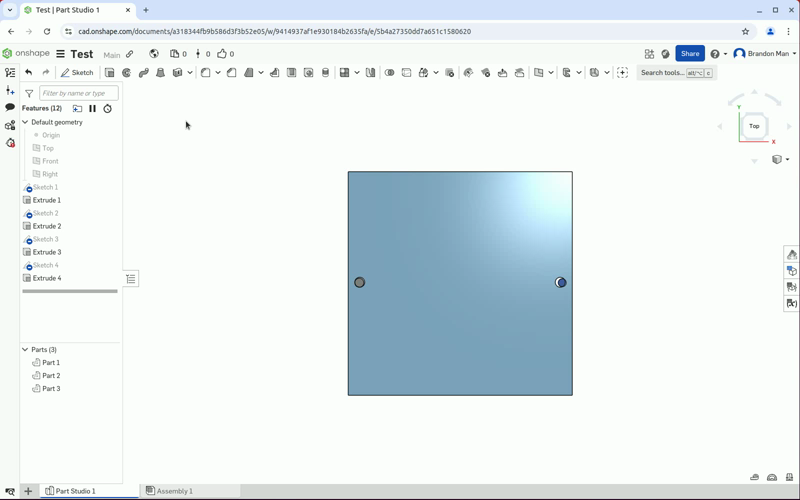
key(shift+h)
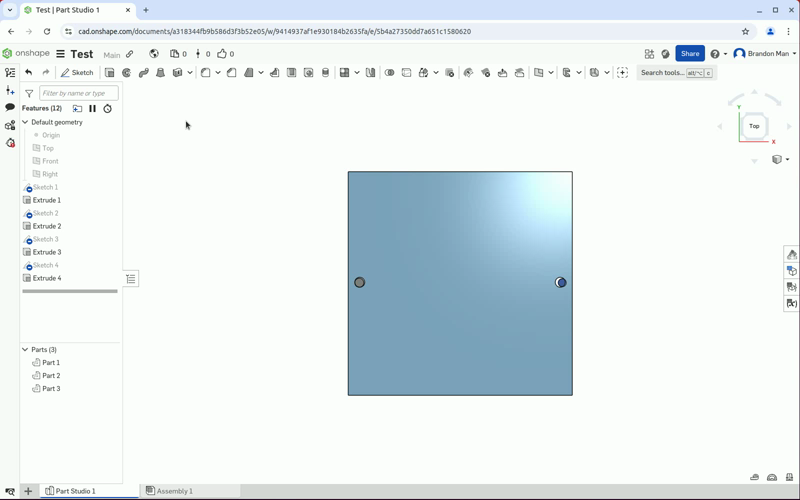
mouse_move(73, 189)
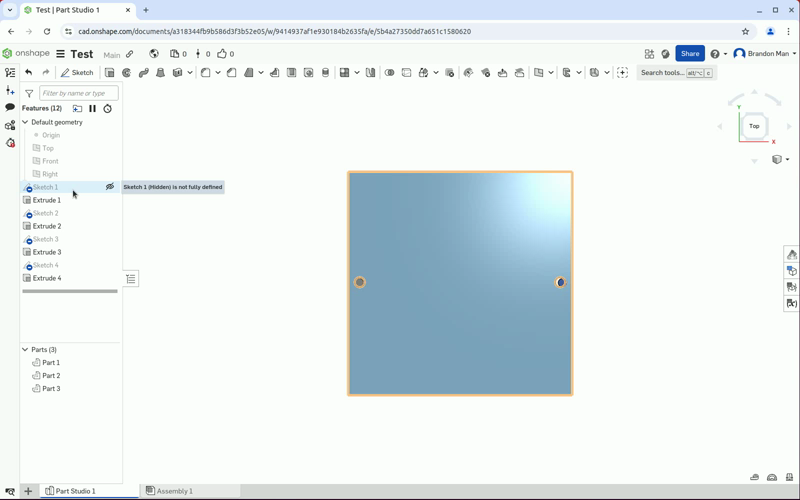
click(73, 189)
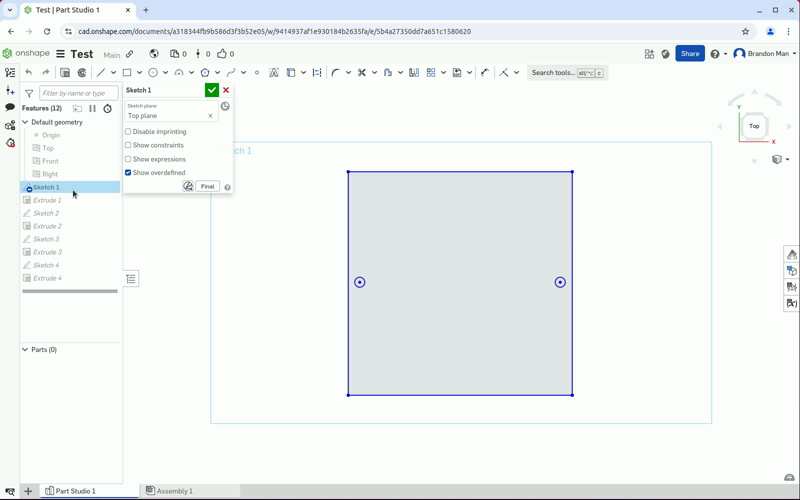
mouse_move(229, 92)
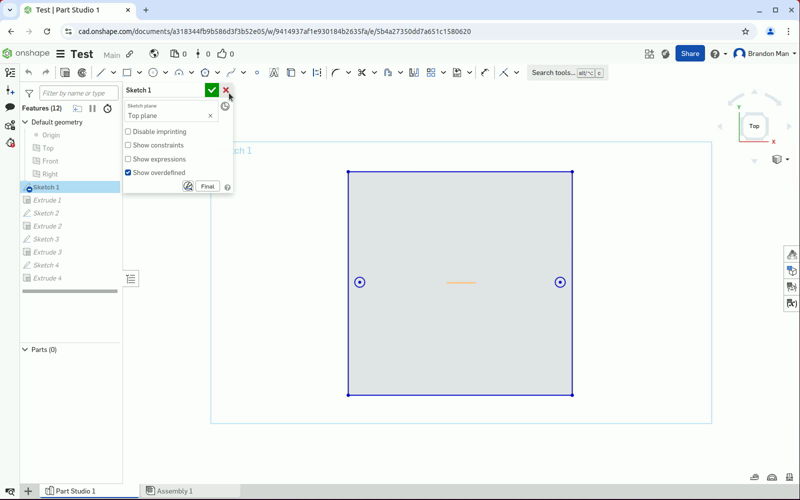
click(229, 92)
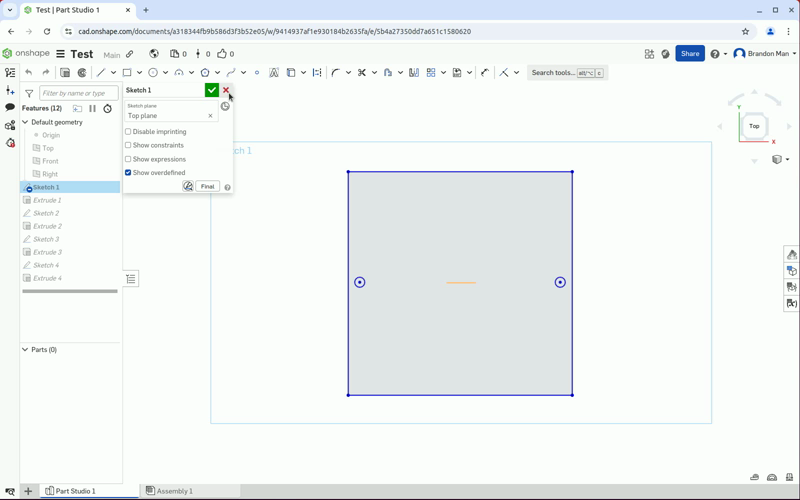
key(shift+s)
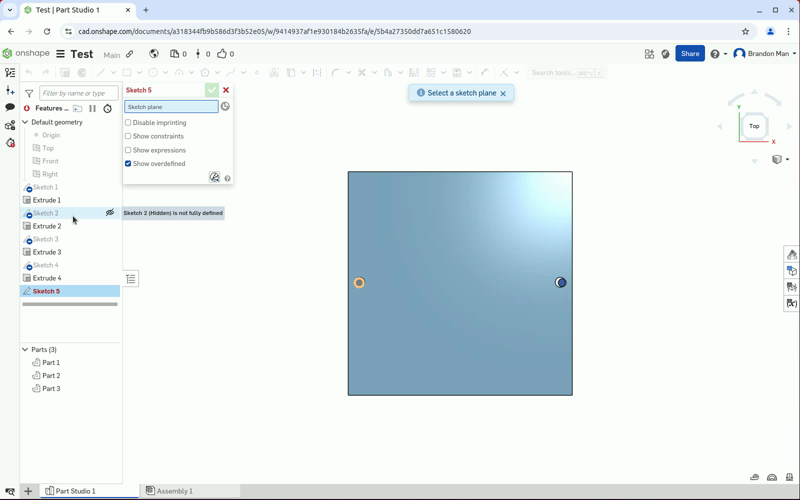
scroll(3)
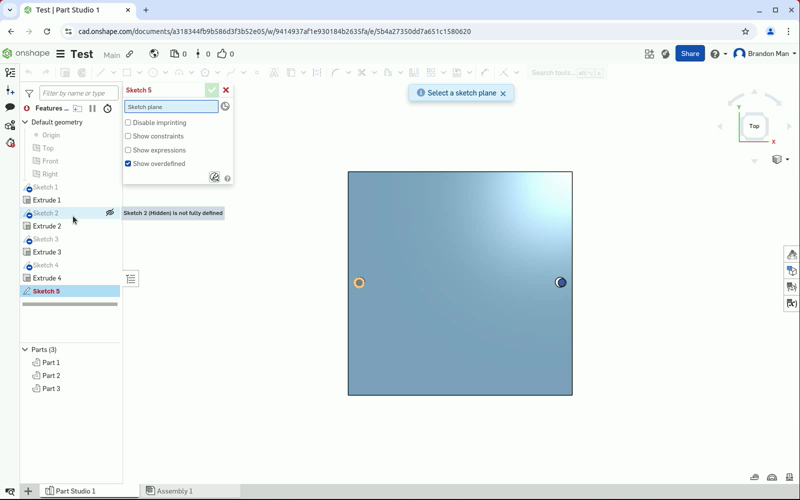
mouse_move(73, 150)
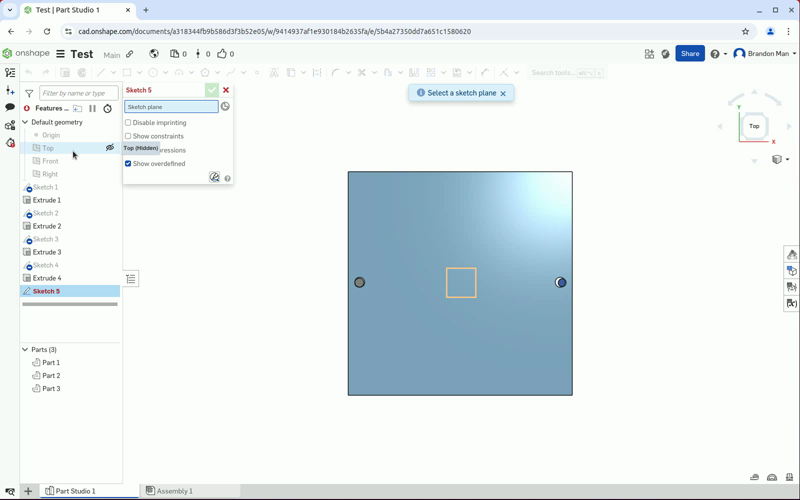
click(73, 150)
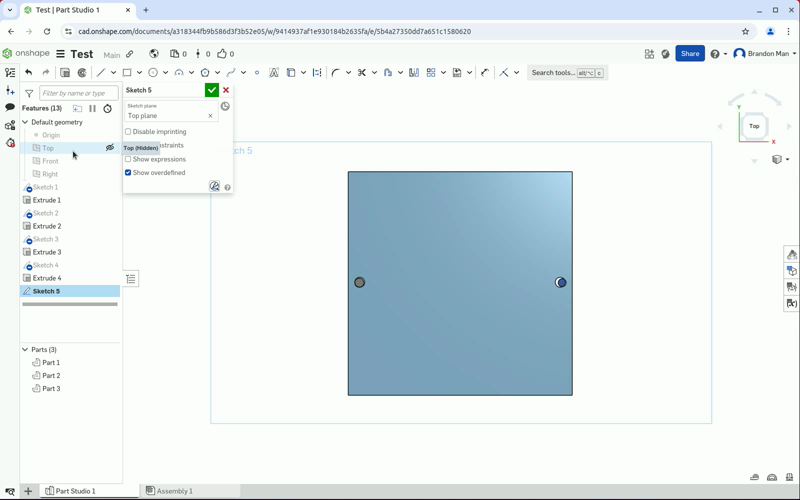
mouse_move(73, 352)
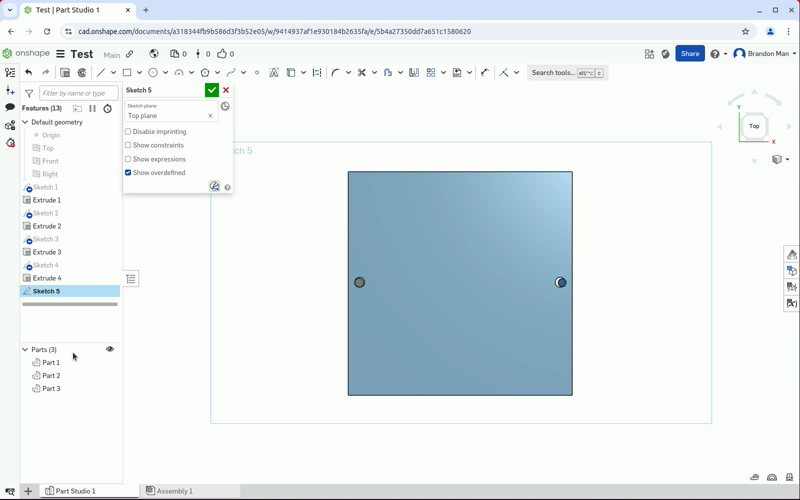
key(y)
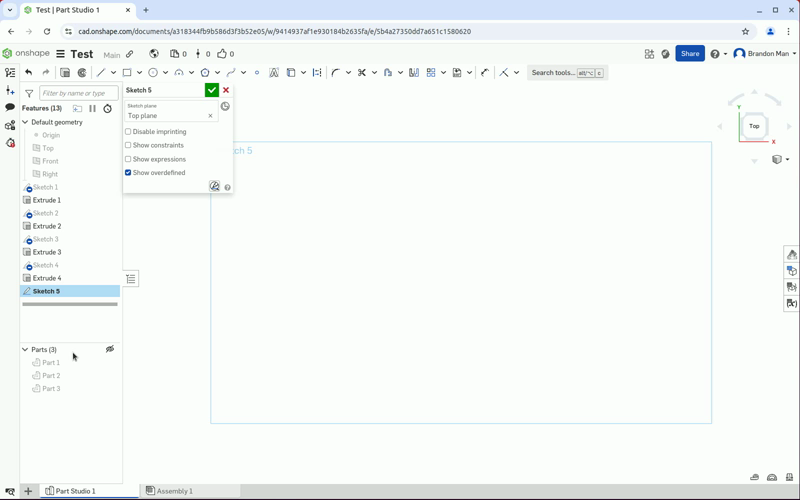
key(c)
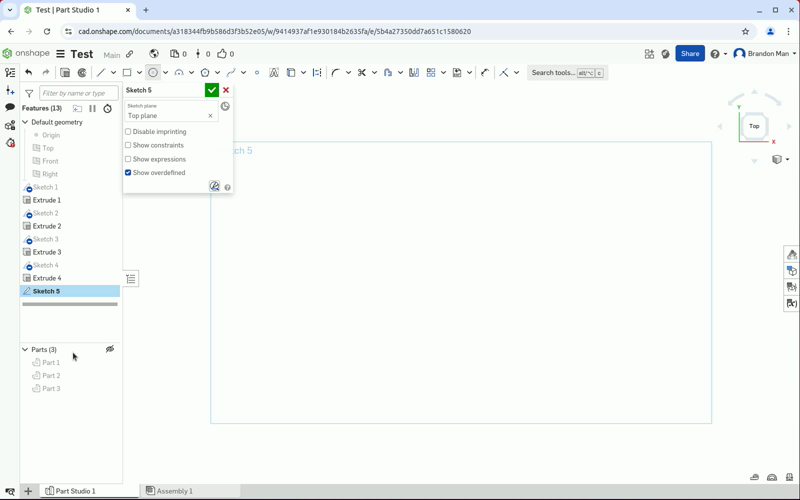
key_down(shift)
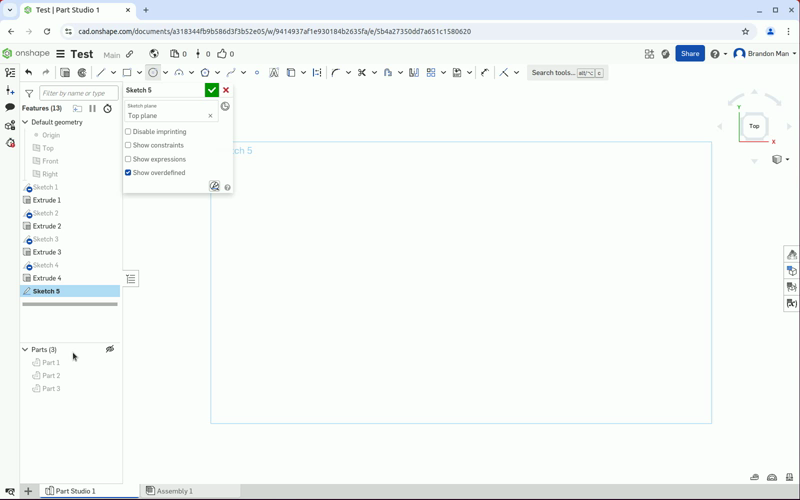
mouse_move(562, 282)
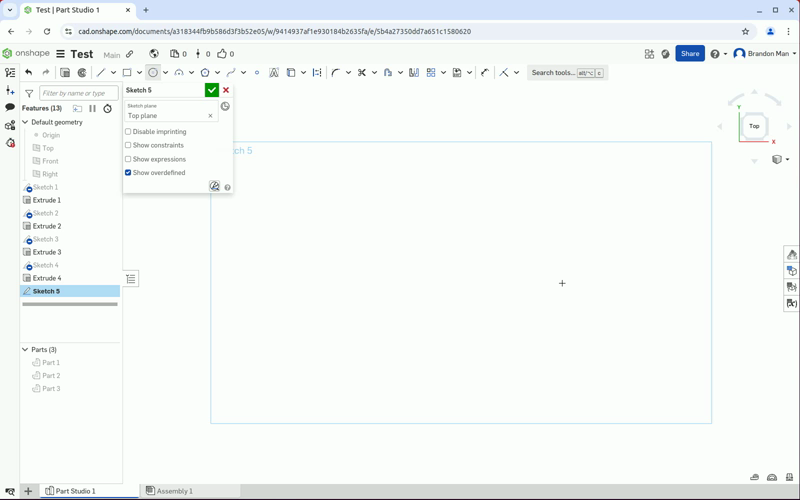
click(562, 282)
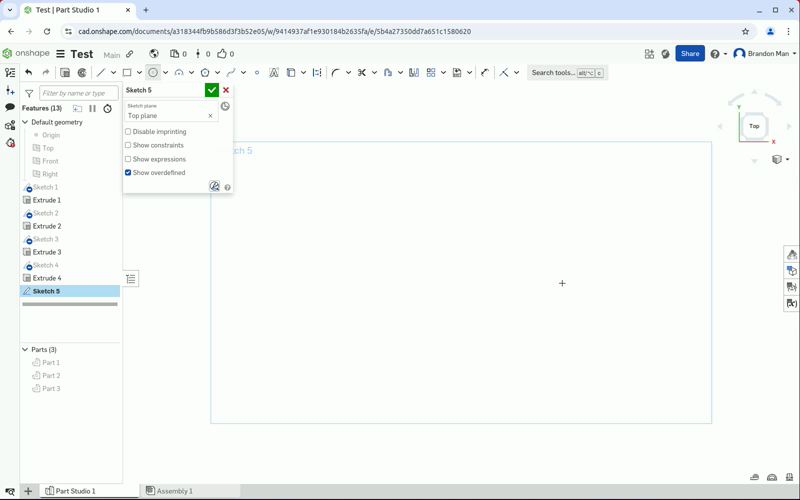
key_up(shift)
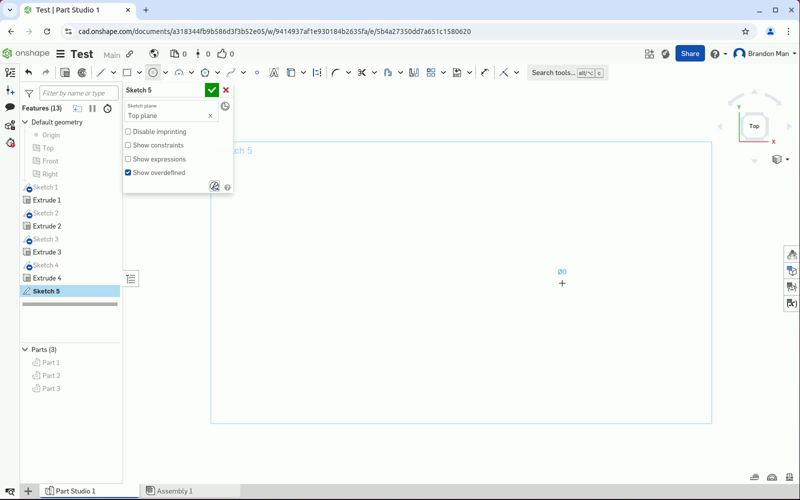
mouse_move(566, 282)
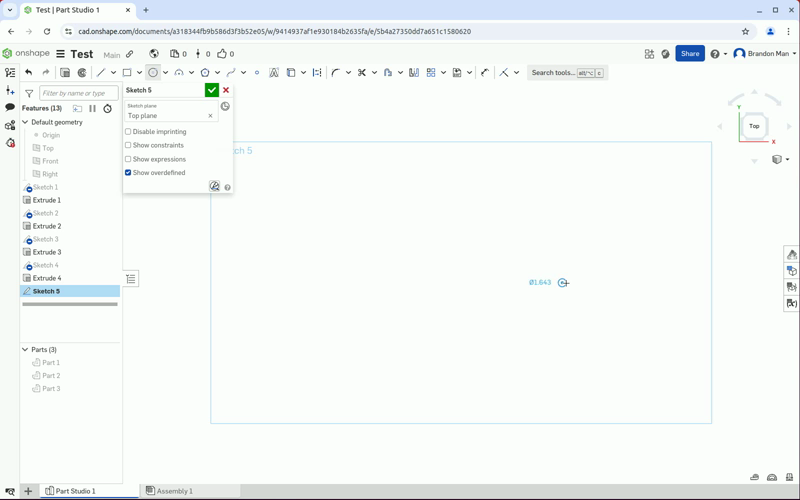
click(566, 282)
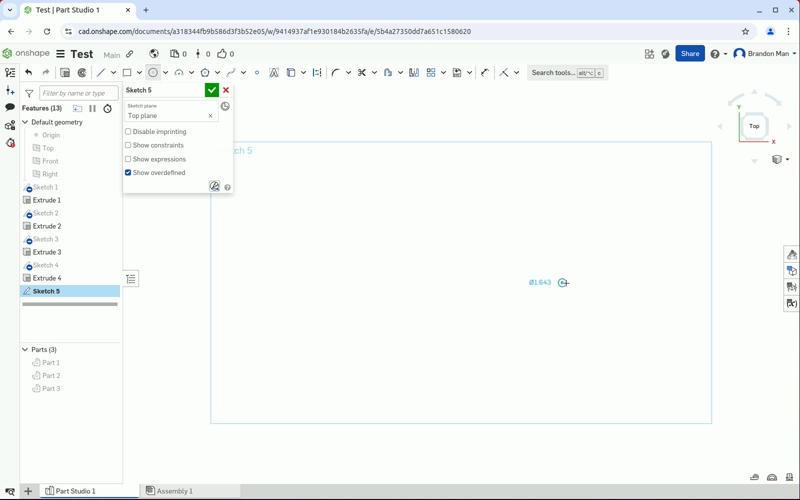
key(esc)
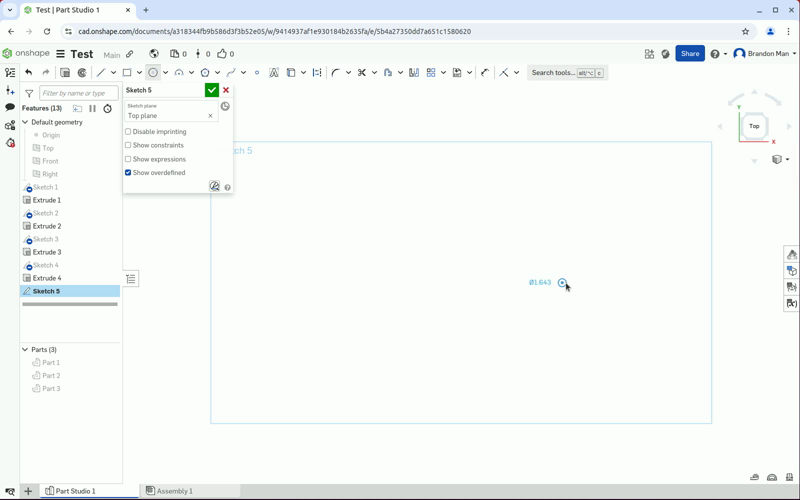
mouse_move(560, 282)
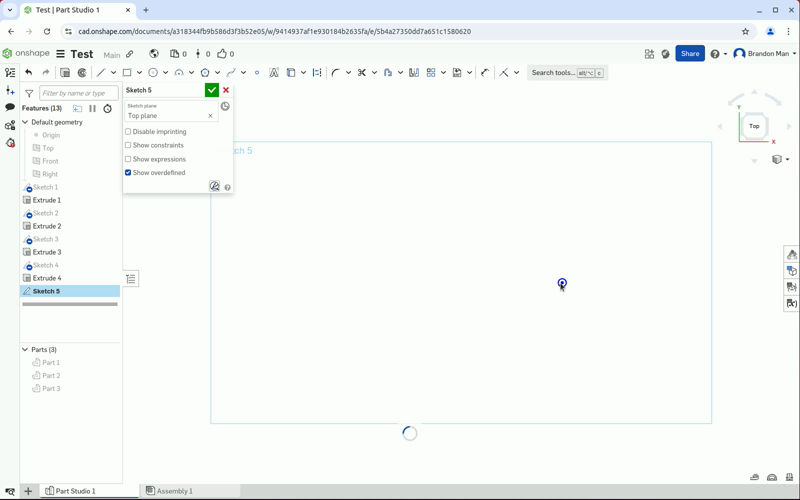
scroll(6)
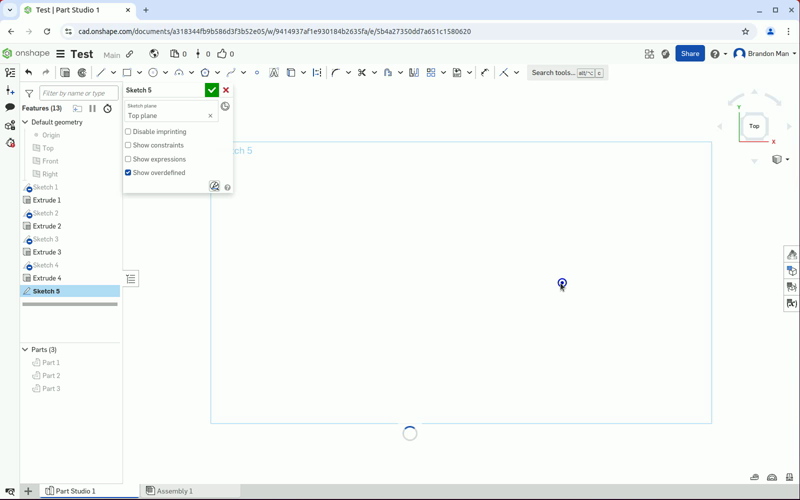
scroll(6)
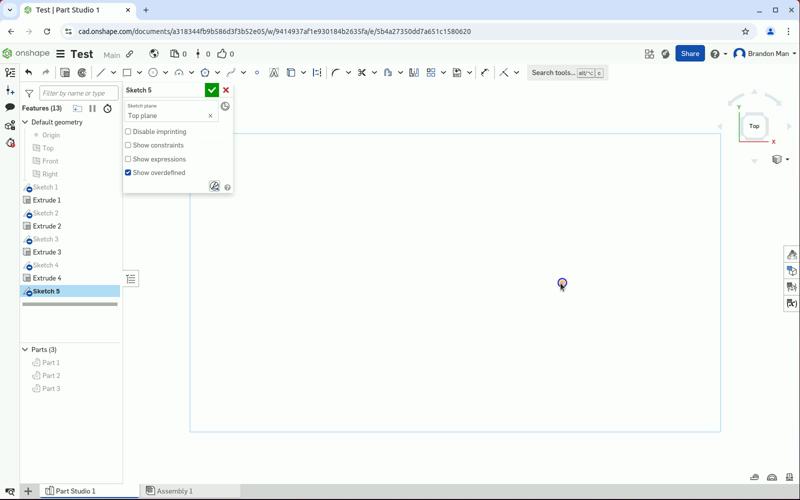
scroll(6)
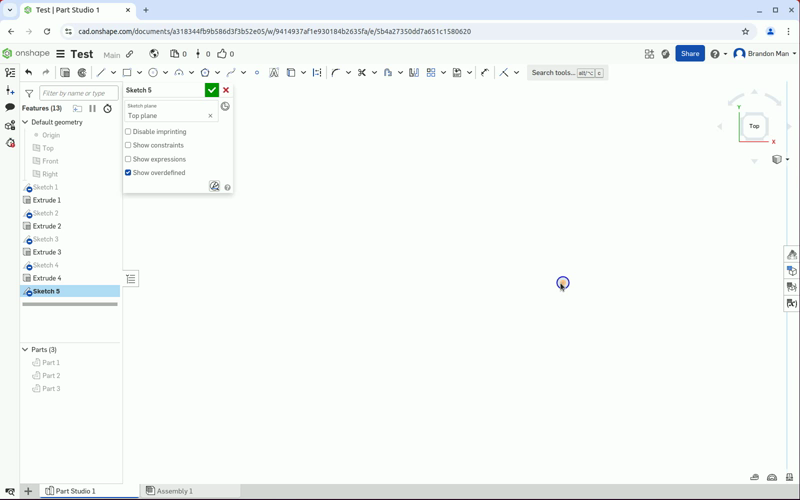
scroll(6)
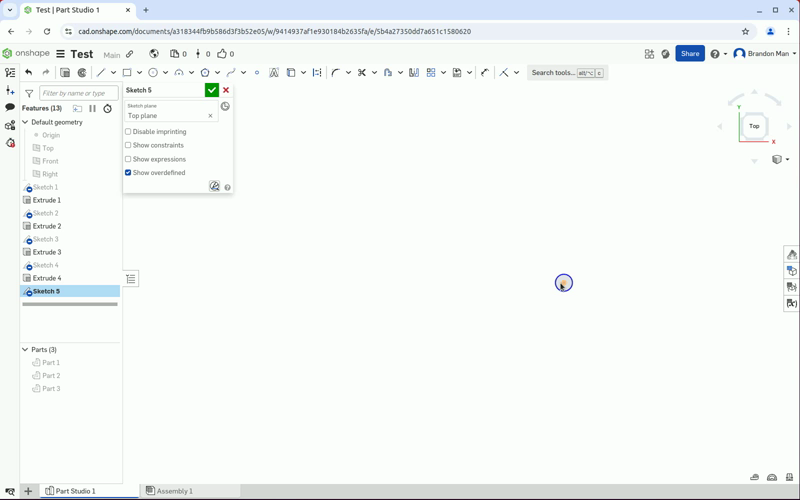
scroll(6)
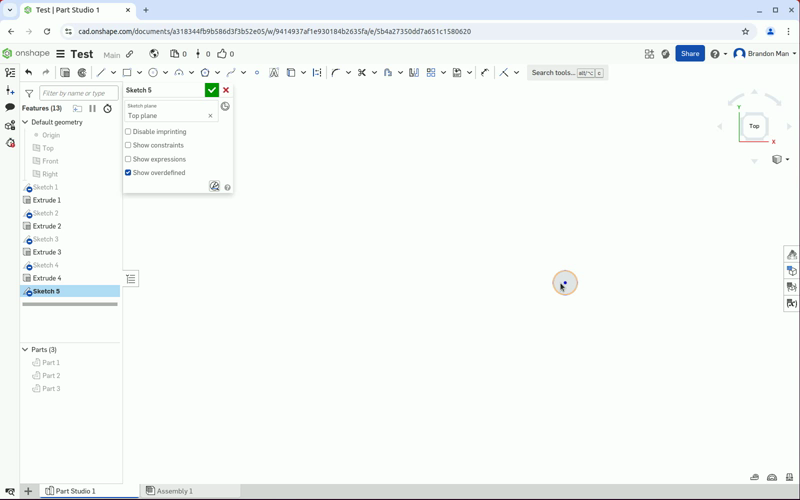
scroll(6)
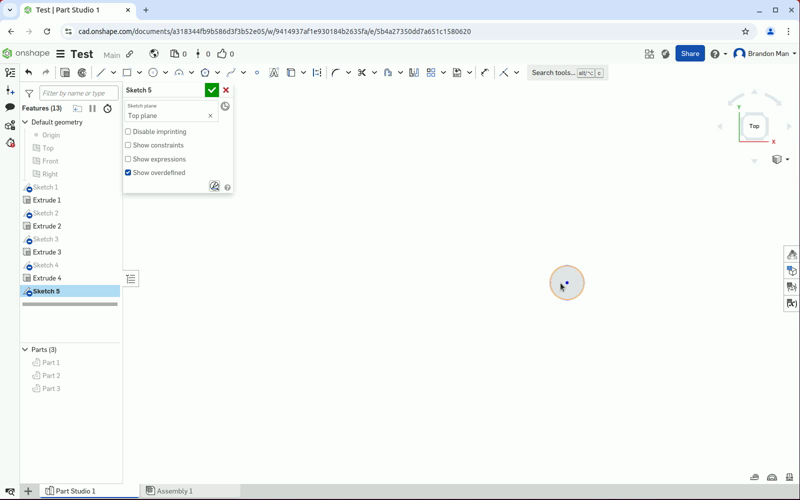
scroll(6)
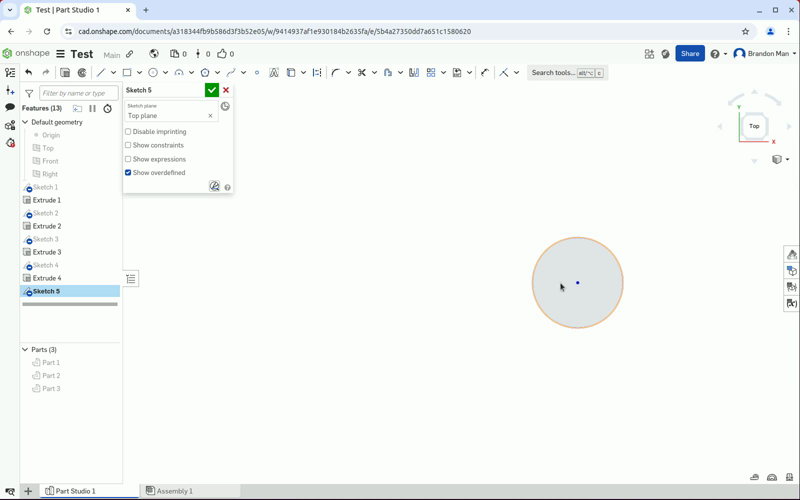
click(560, 282)
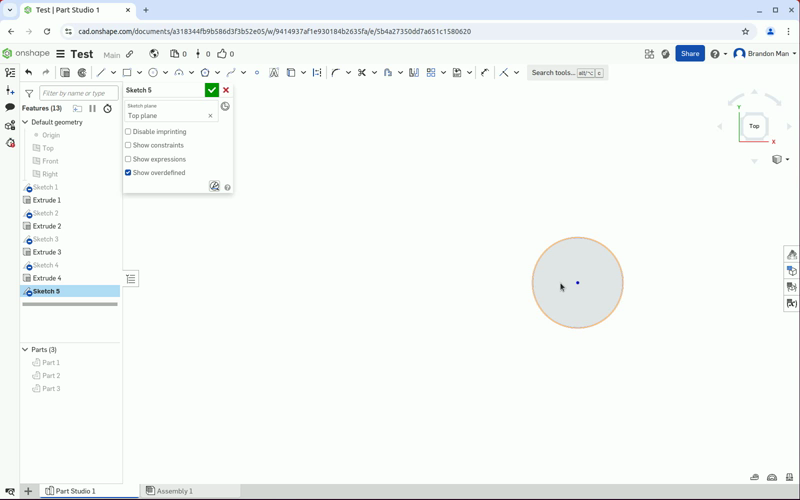
scroll(-6)
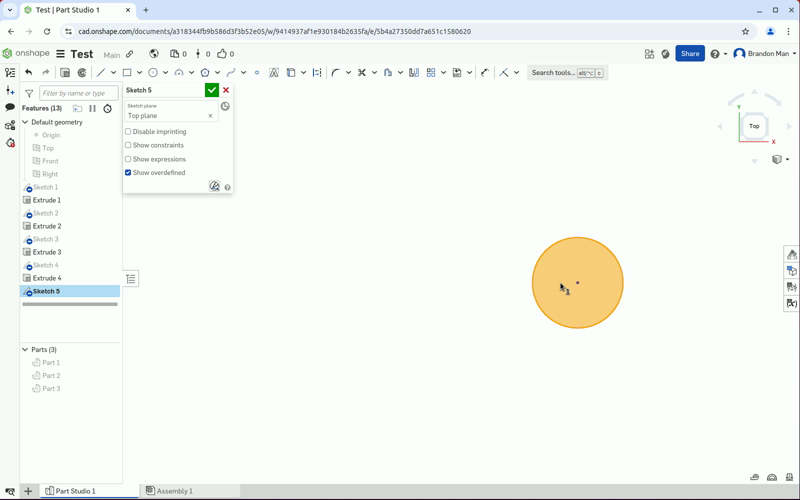
scroll(-6)
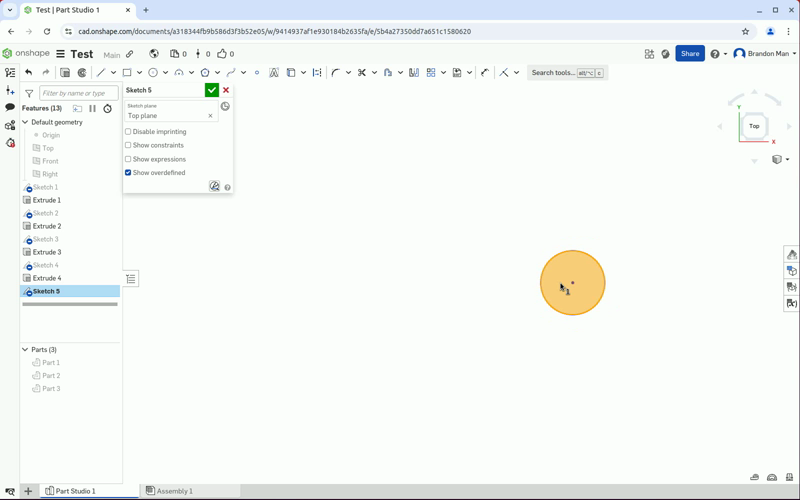
scroll(-6)
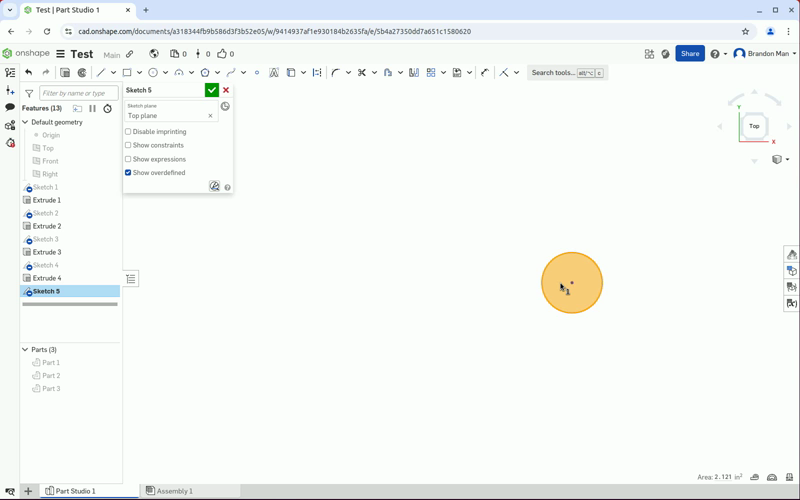
scroll(-6)
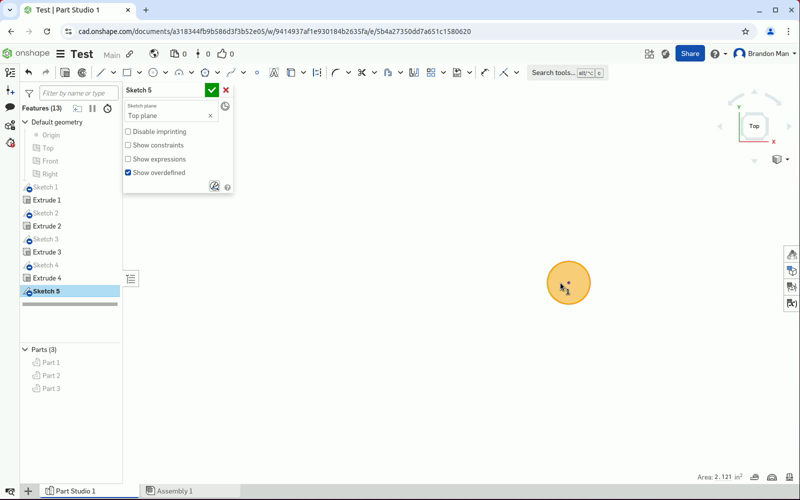
scroll(-6)
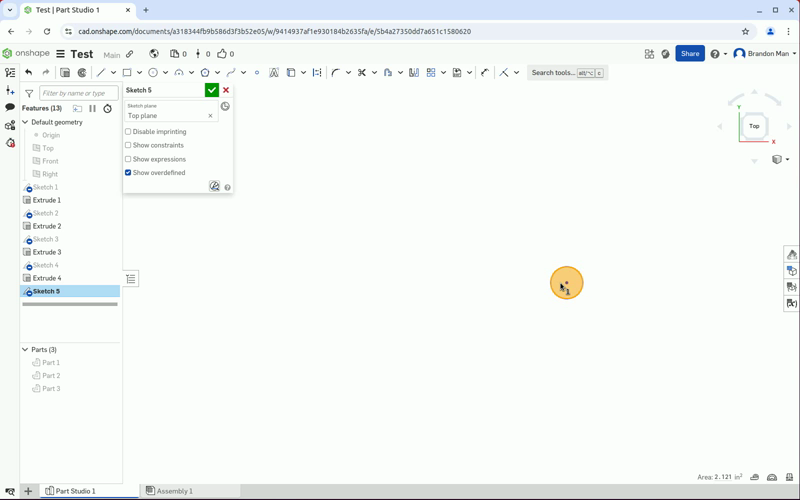
scroll(-6)
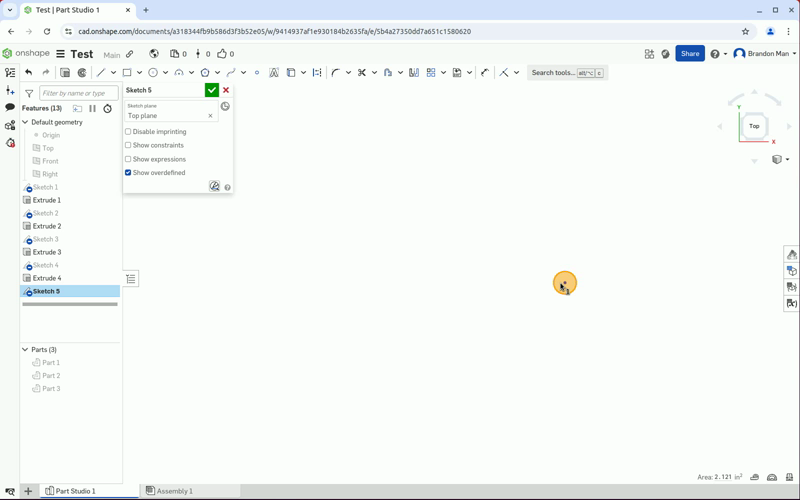
scroll(-6)
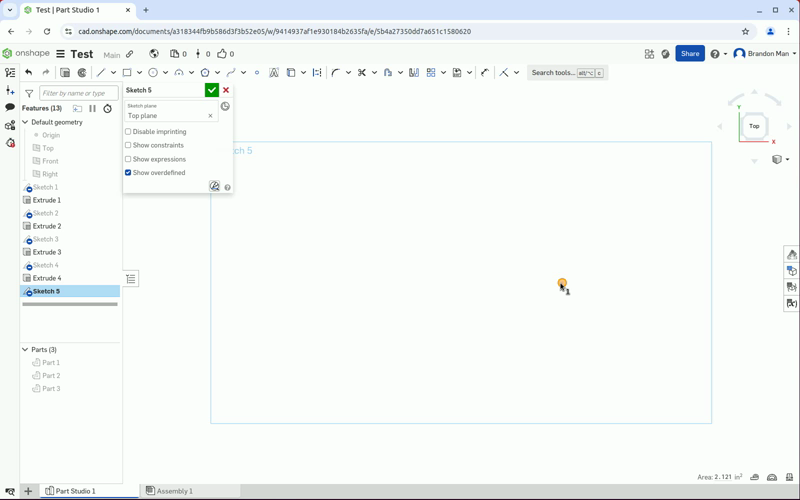
mouse_move(73, 352)
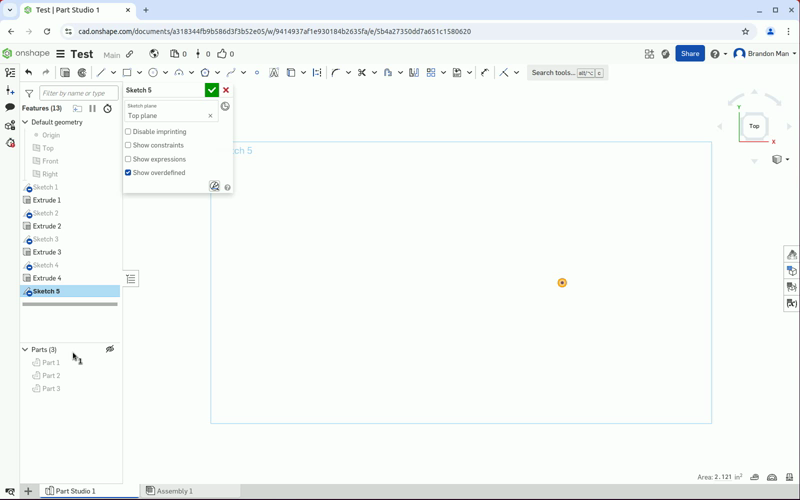
key(shift+y)
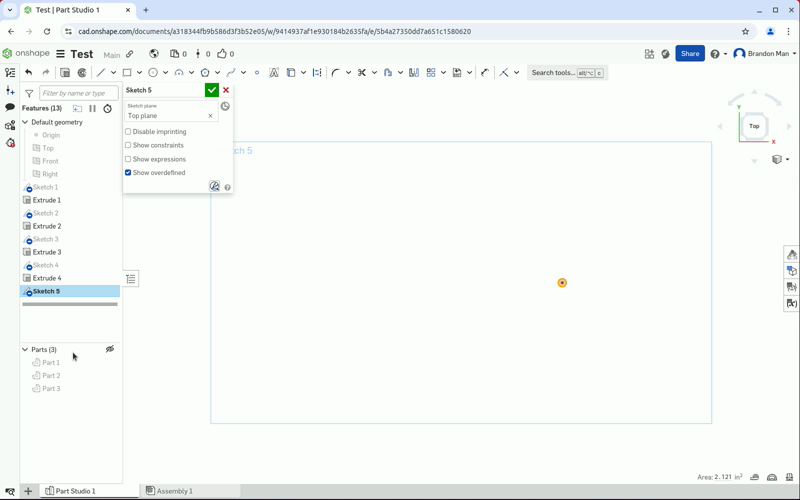
key(shift+e)
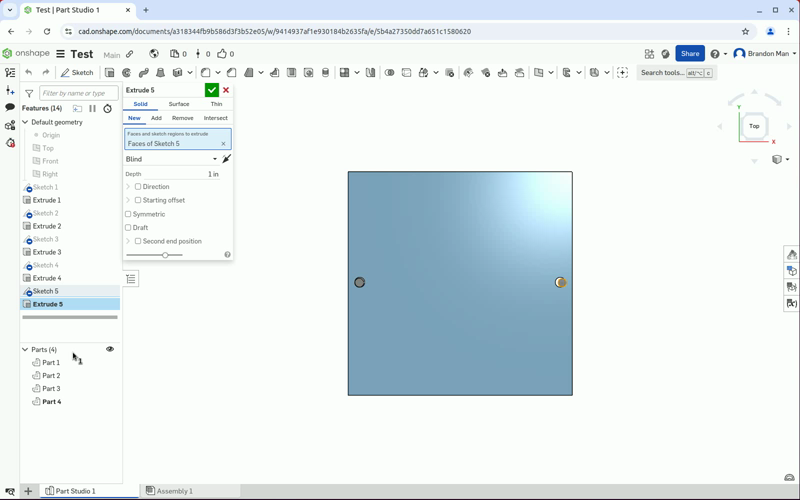
mouse_move(143, 106)
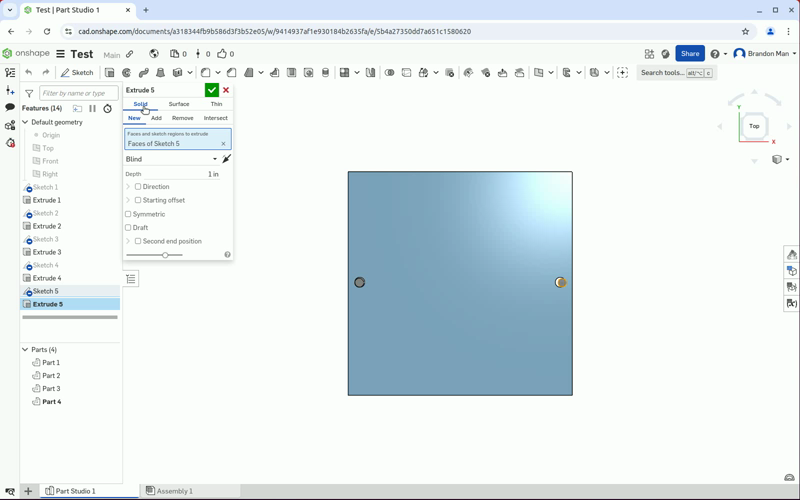
click(143, 106)
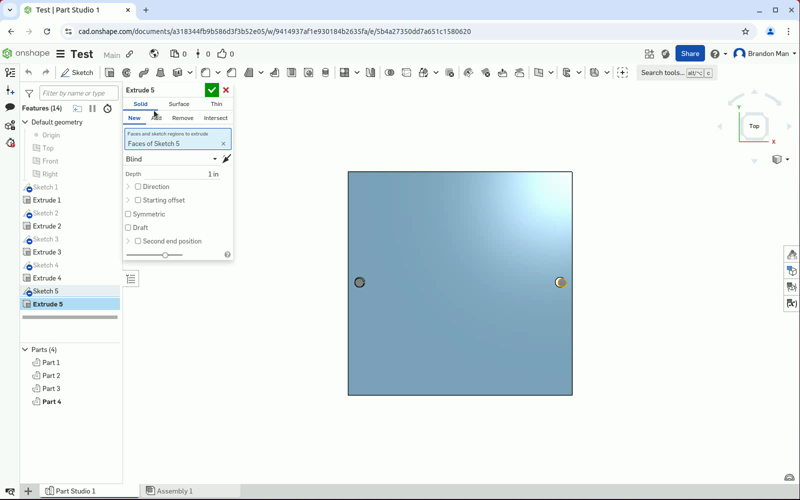
mouse_move(186, 120)
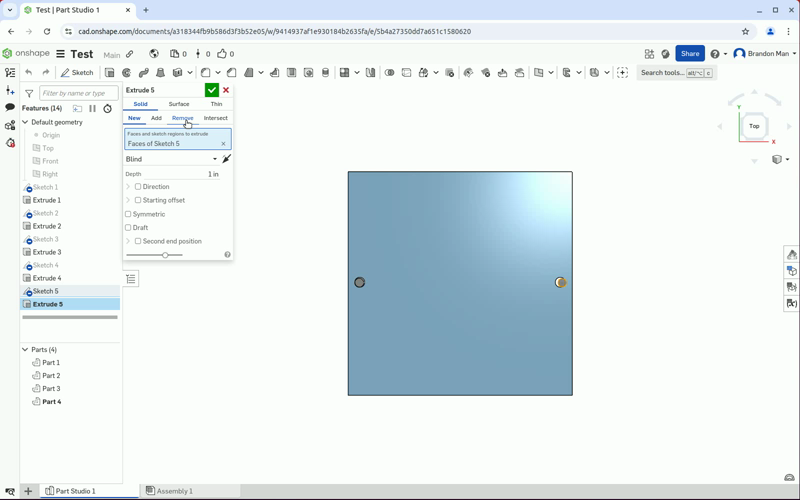
click(186, 120)
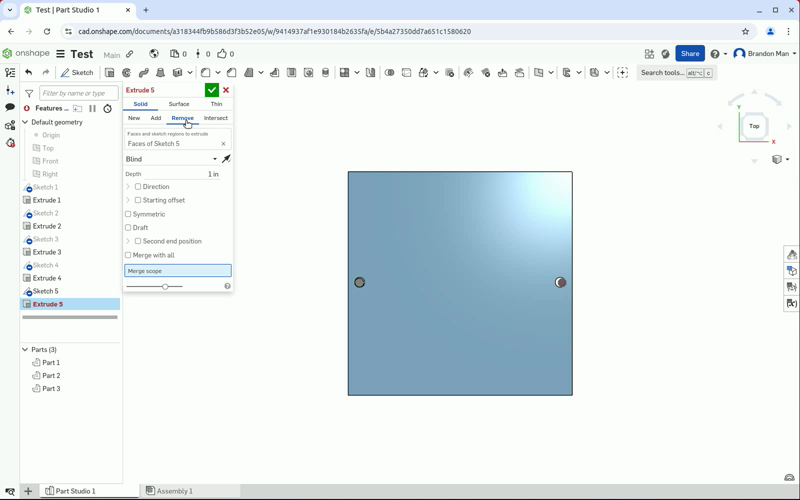
key(tab, 4)
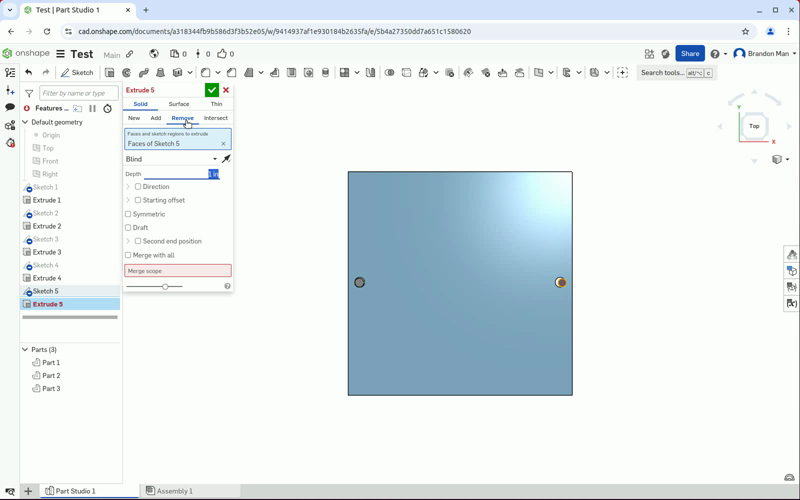
text(6.981)
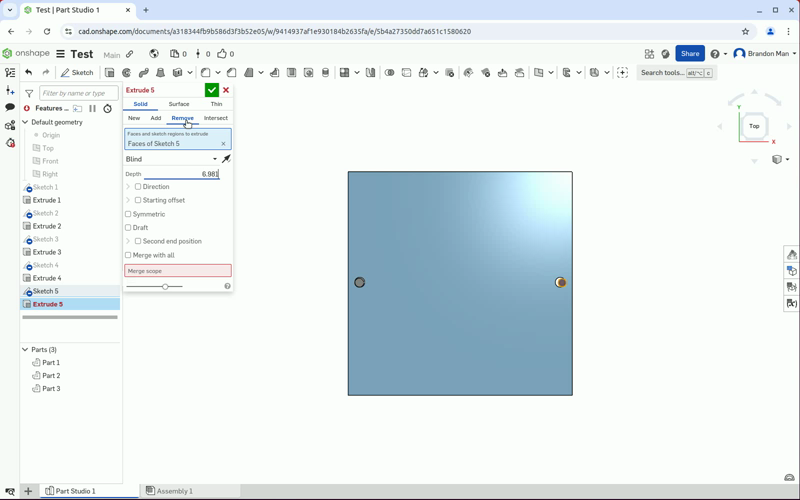
key(tab, 6)
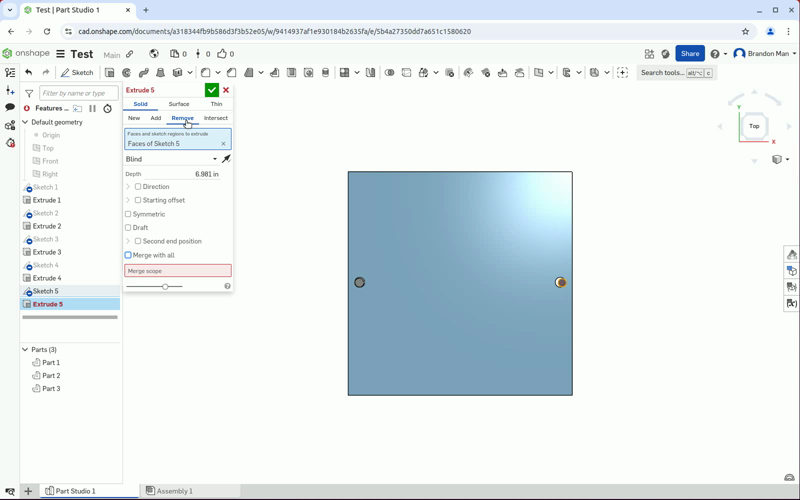
key(space)
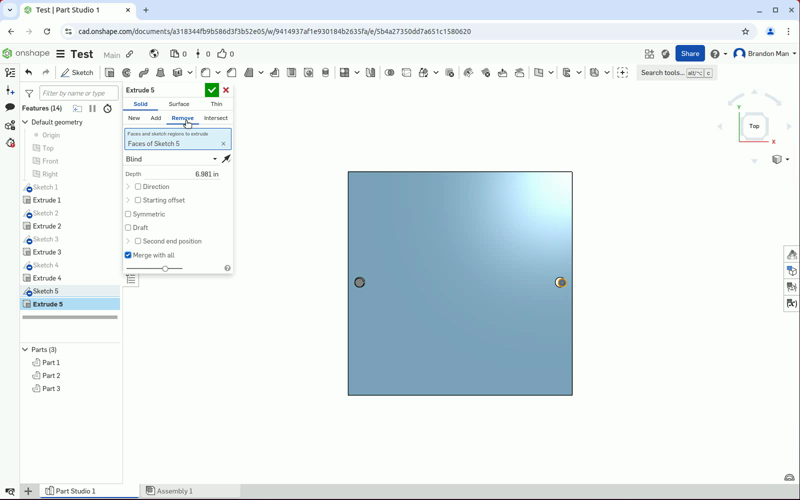
key(enter)
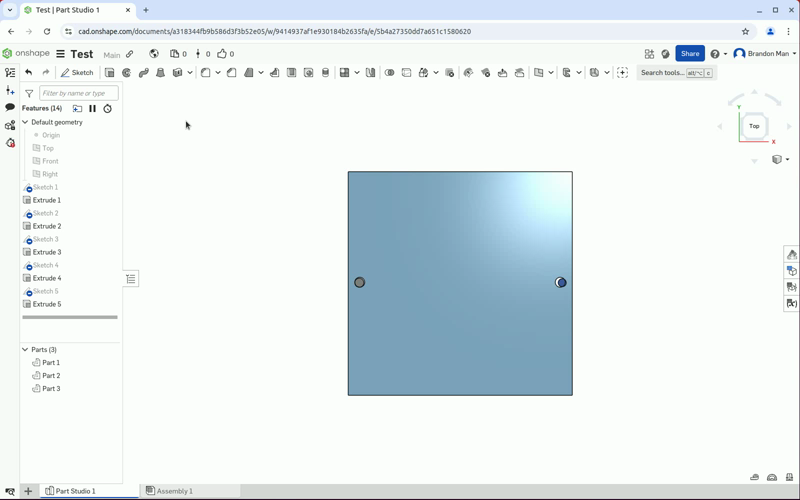
key(shift+h)
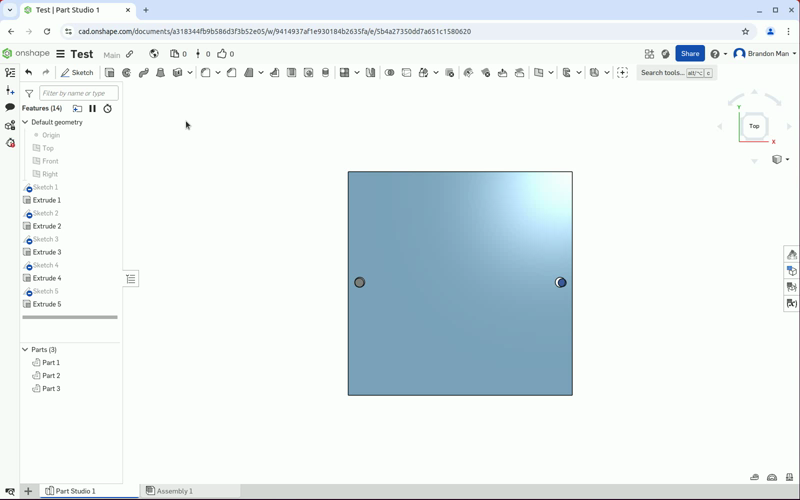
key(shift+h)
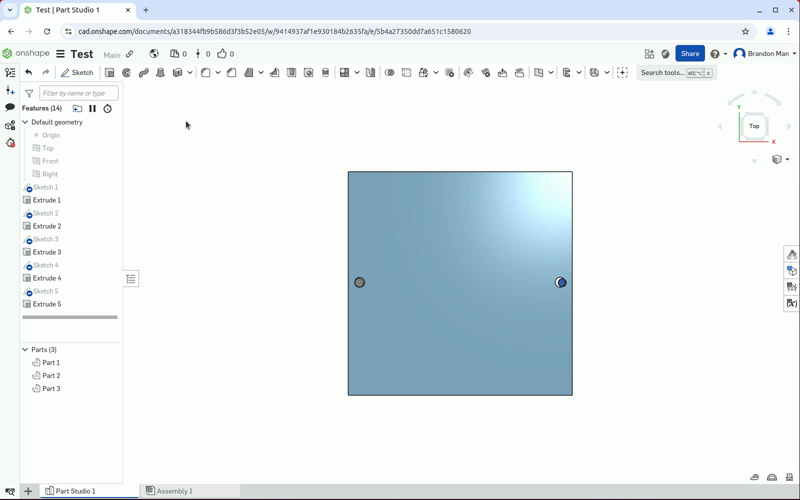
mouse_move(73, 189)
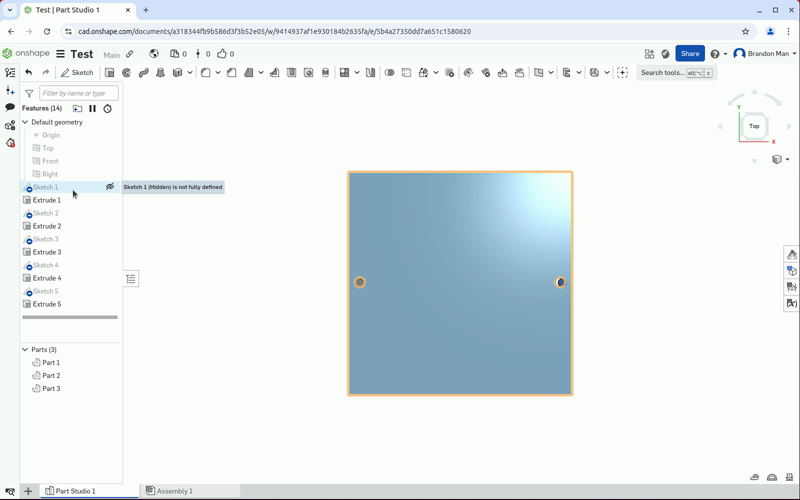
click(73, 189)
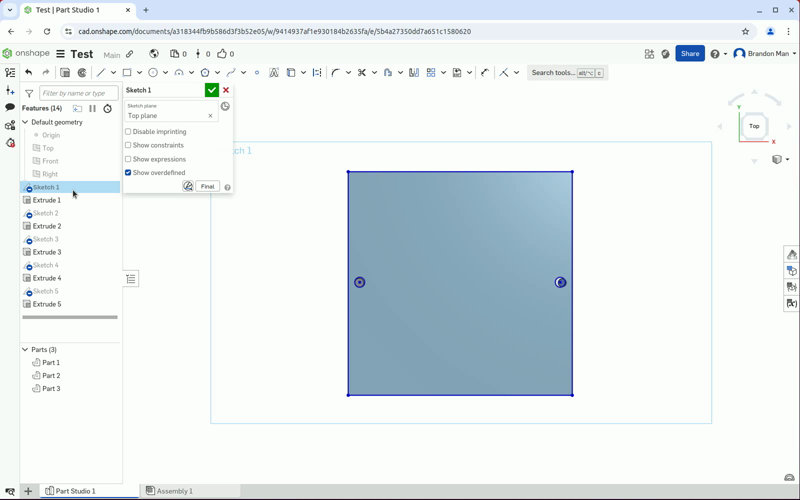
mouse_move(229, 92)
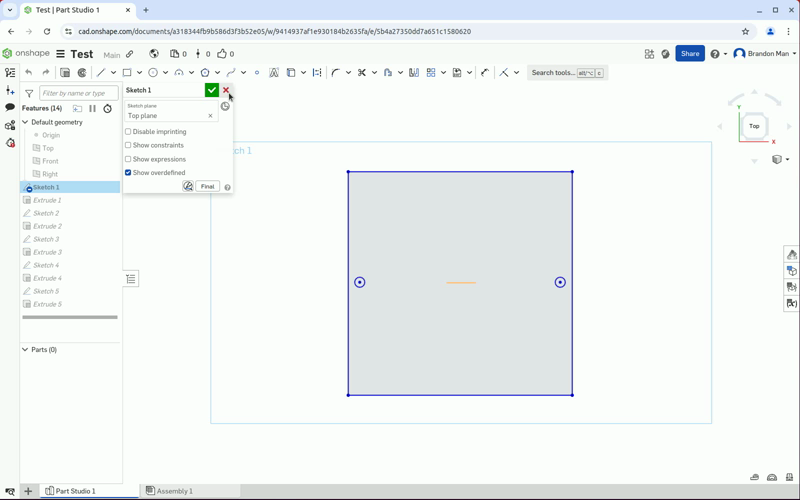
click(229, 92)
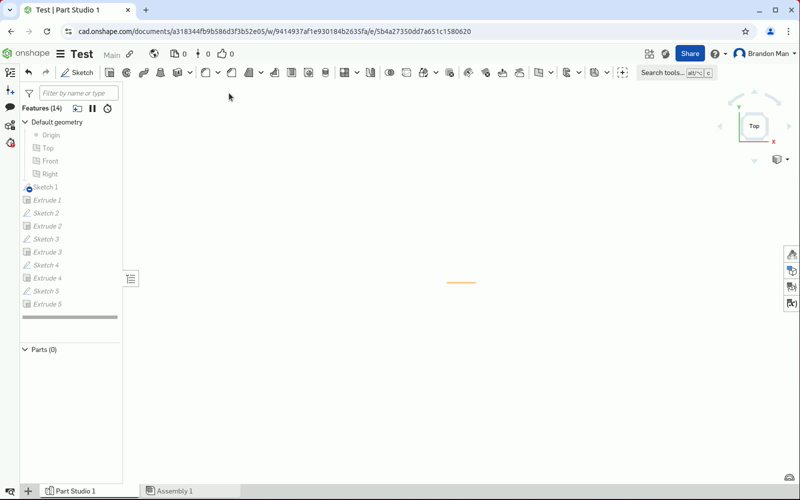
mouse_move(73, 352)
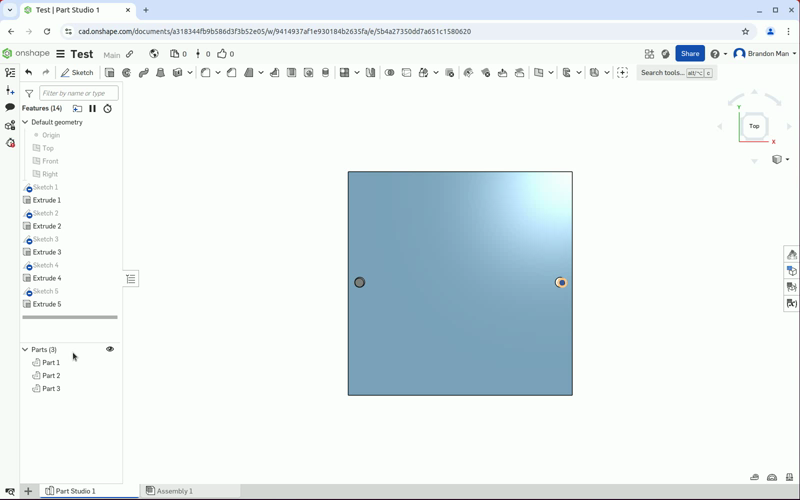
key(y)
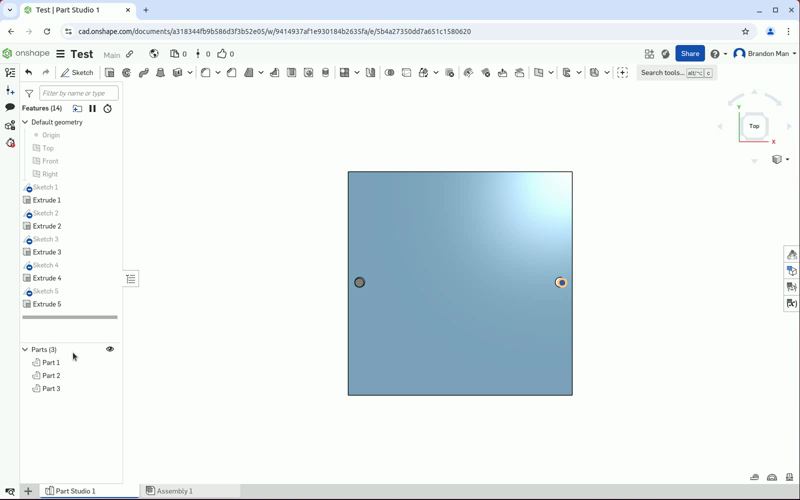
key(shift+p)
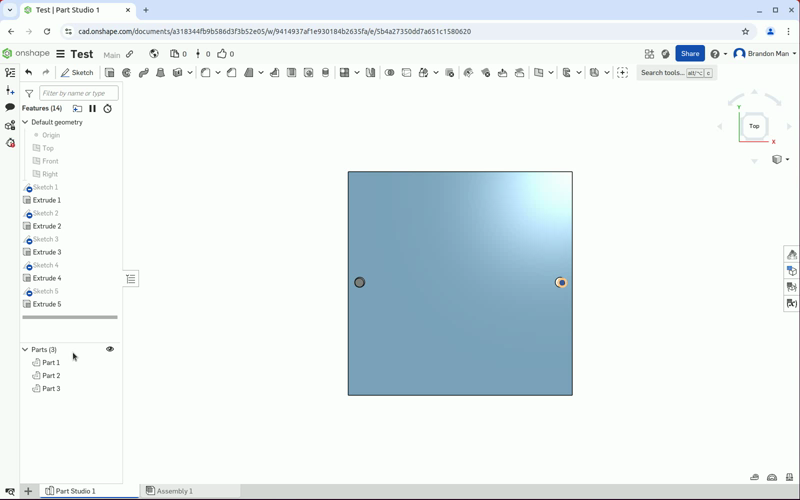
key(space)
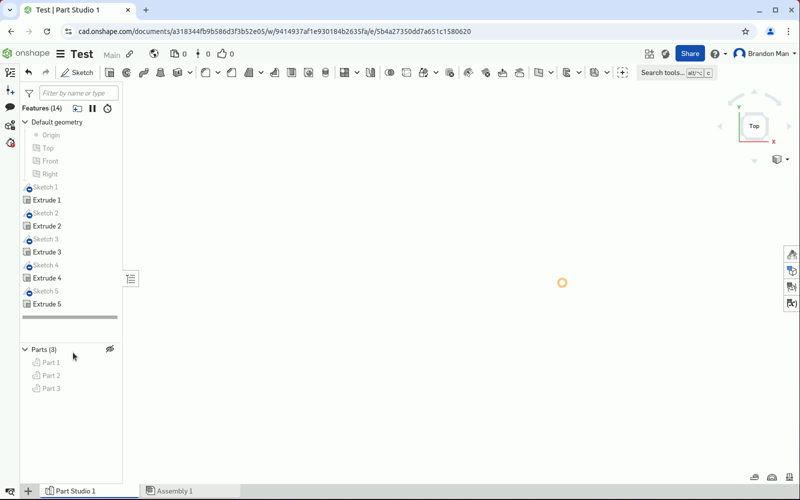
key_down(shift)
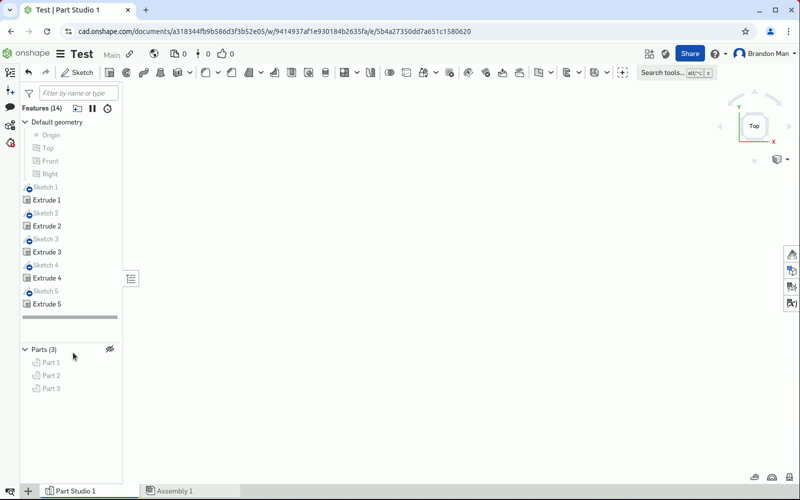
key(up)
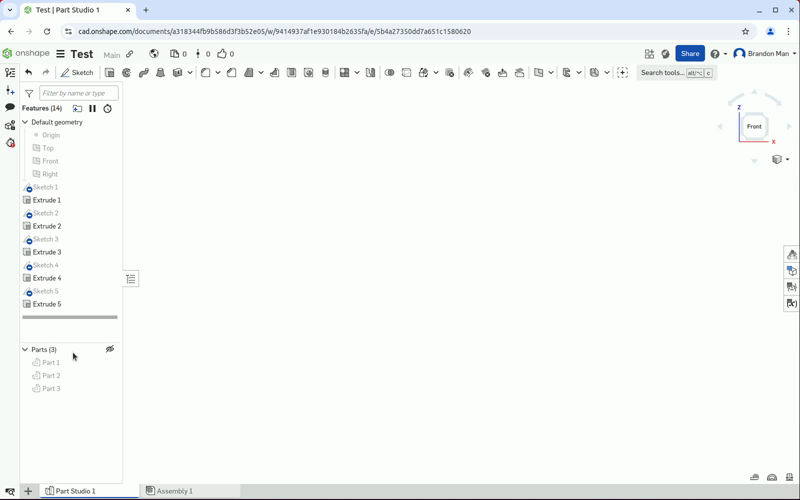
key_up(shift)
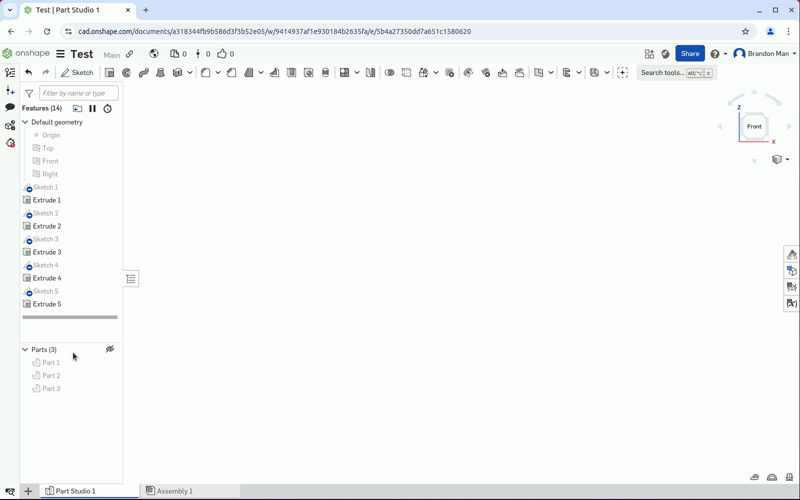
key(space)
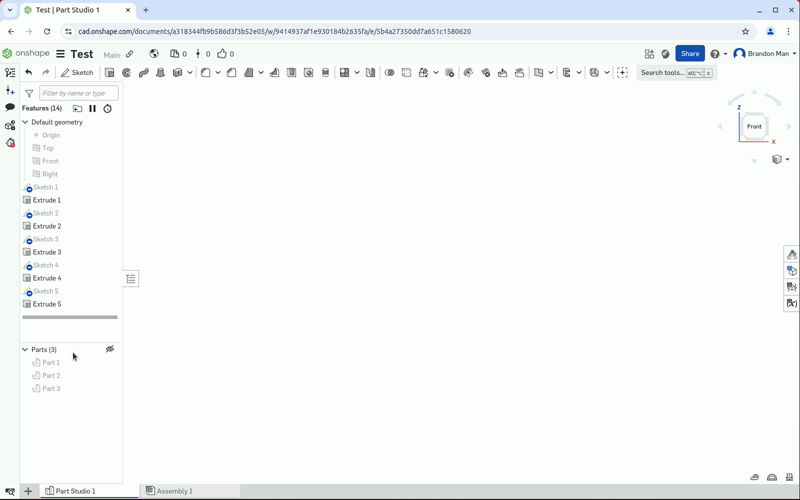
key_down(shift)
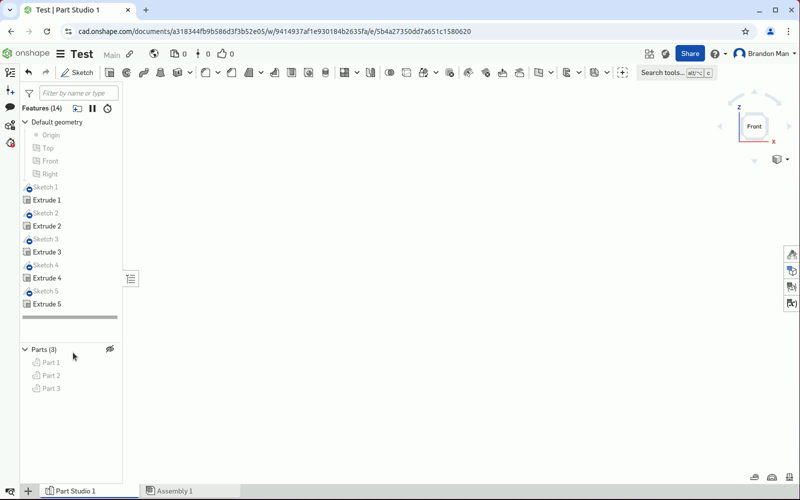
key(left)
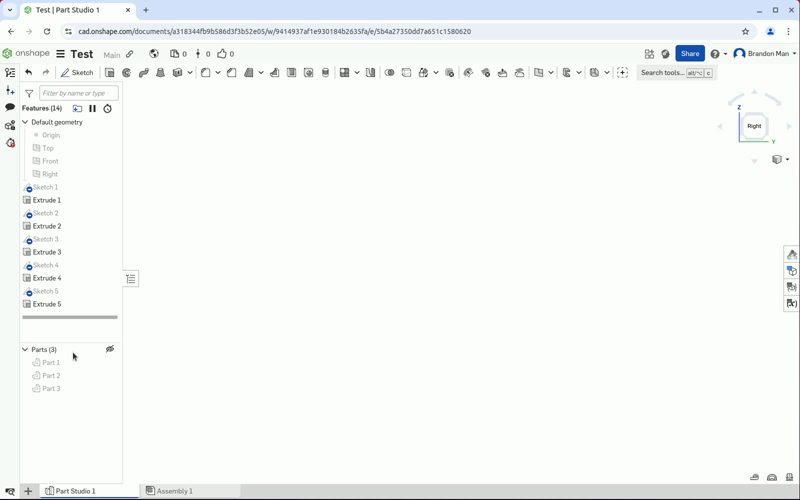
key_up(shift)
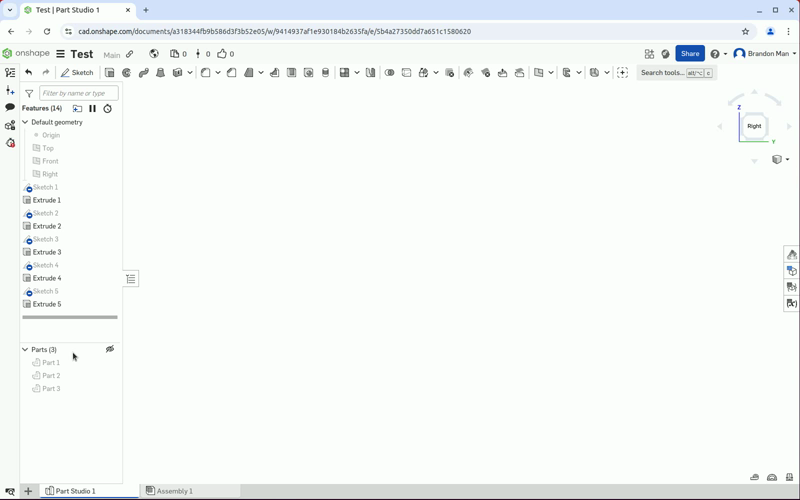
mouse_move(73, 352)
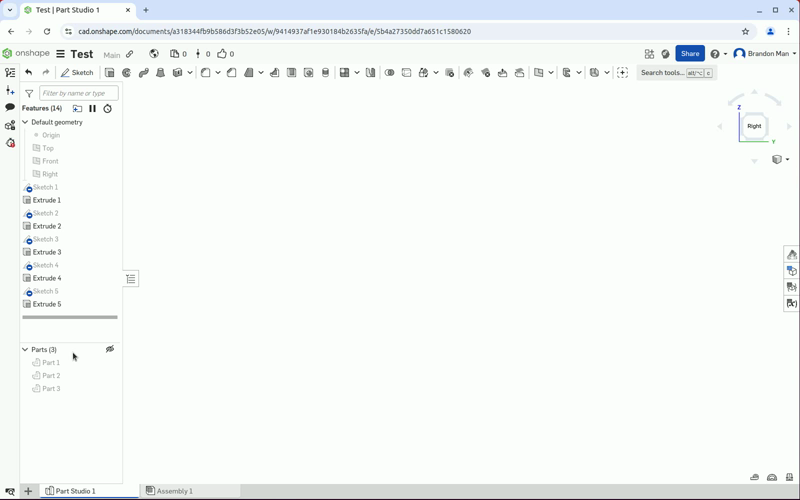
key(shift+y)
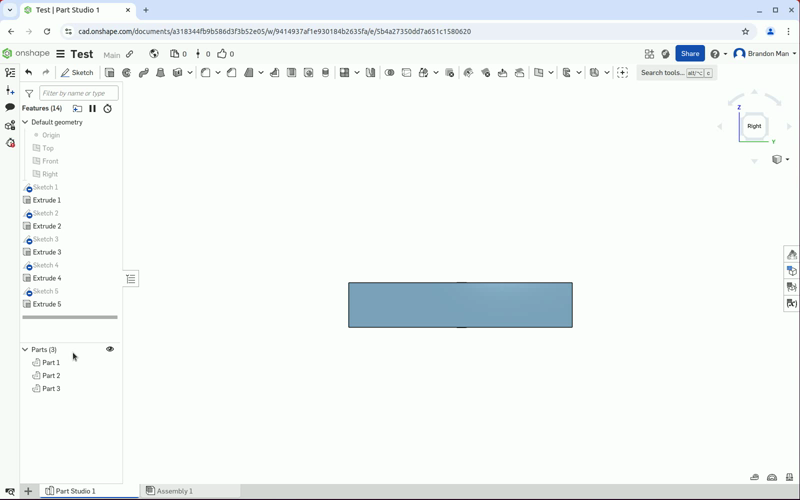
mouse_move(541, 75)
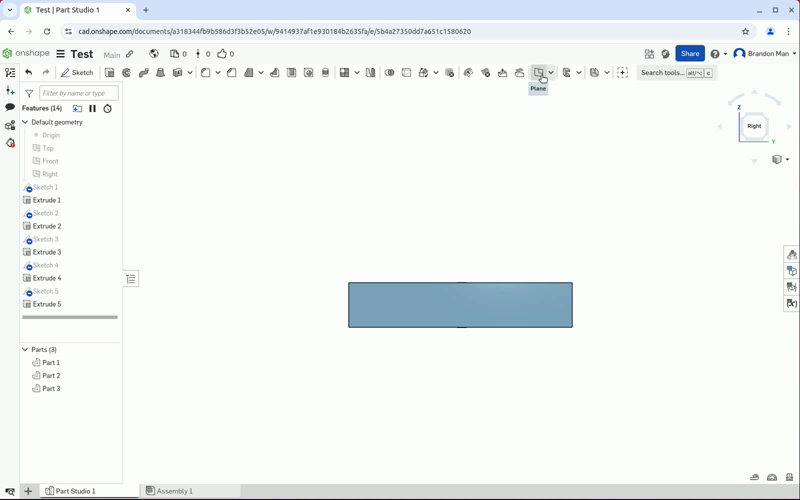
click(541, 75)
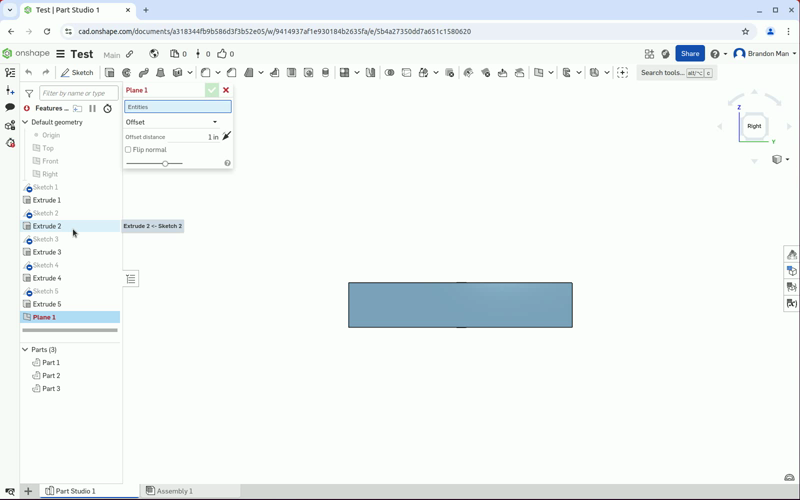
scroll(3)
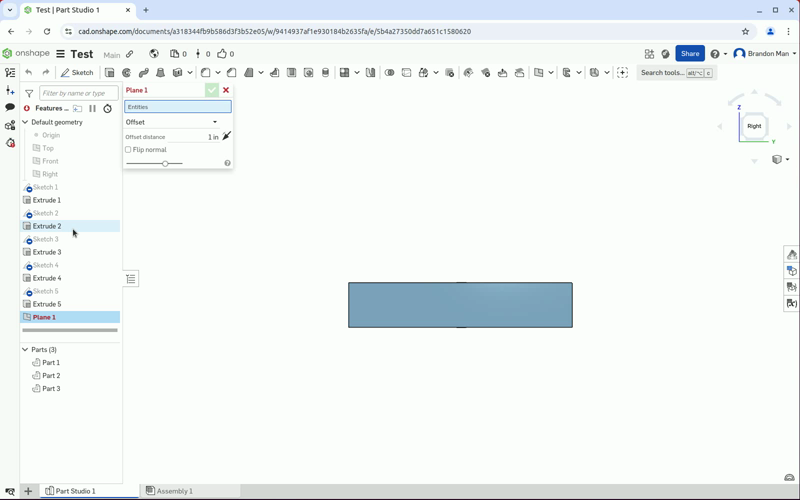
mouse_move(73, 176)
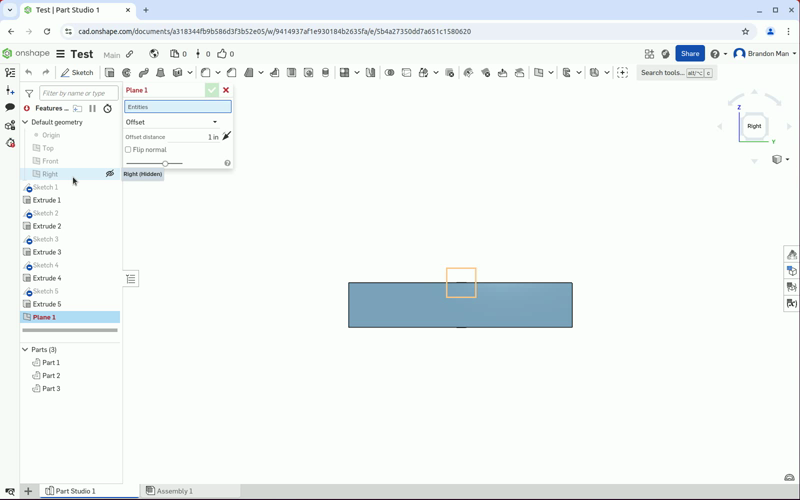
click(73, 176)
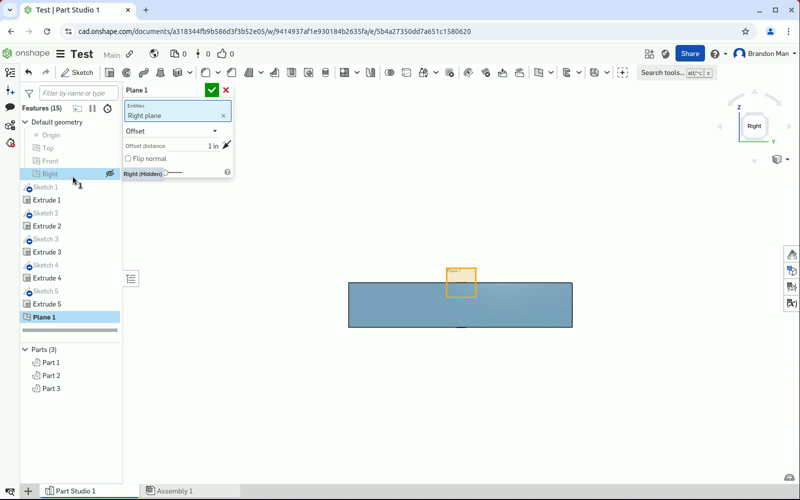
key(tab, 2)
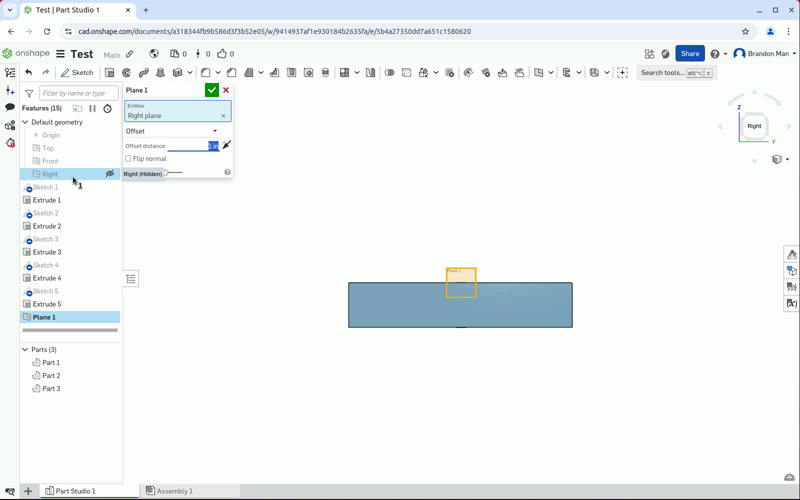
text(23.108)
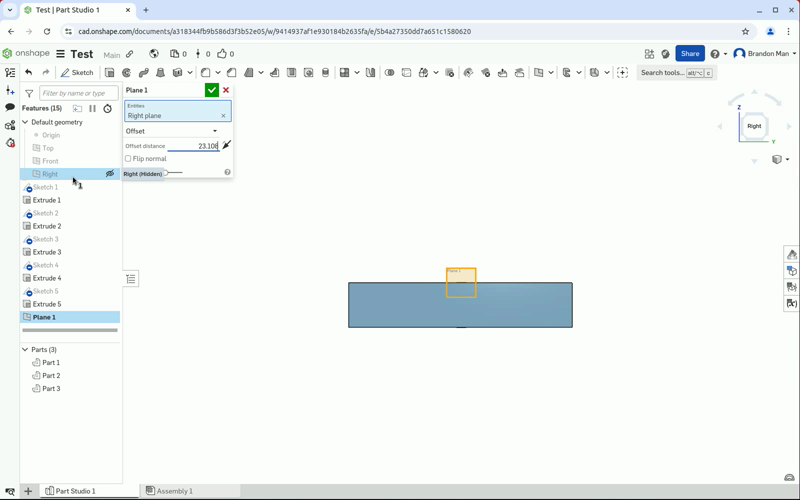
key(enter, 2)
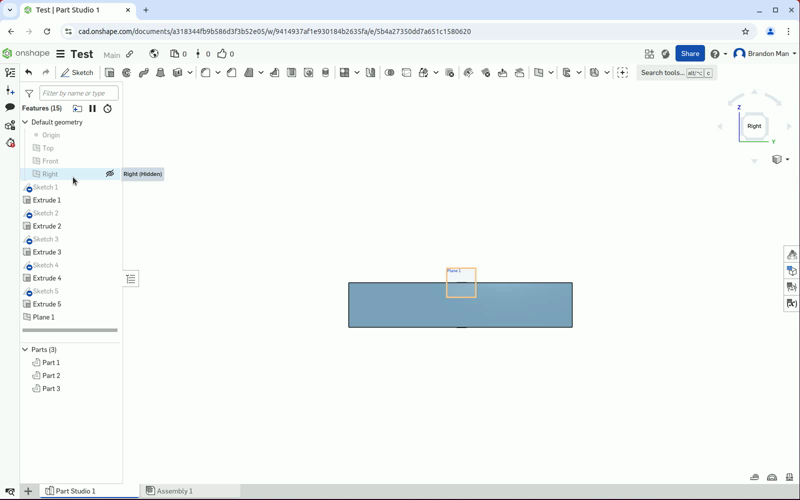
key(shift+s)
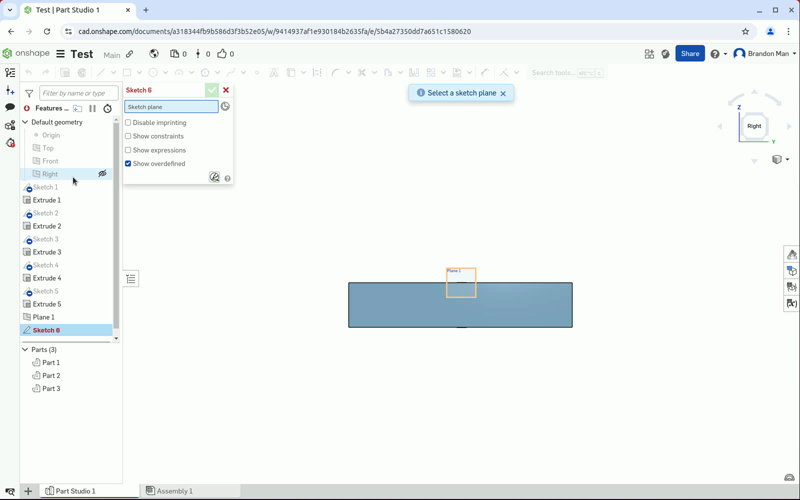
mouse_move(69, 319)
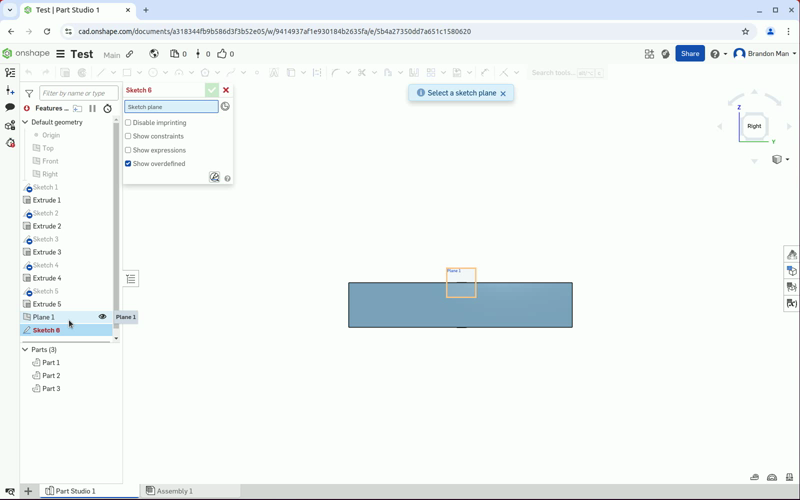
click(69, 319)
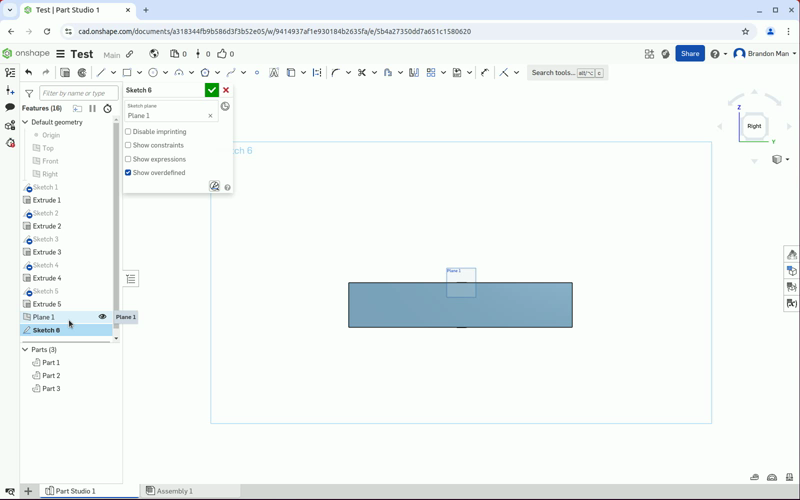
mouse_move(73, 352)
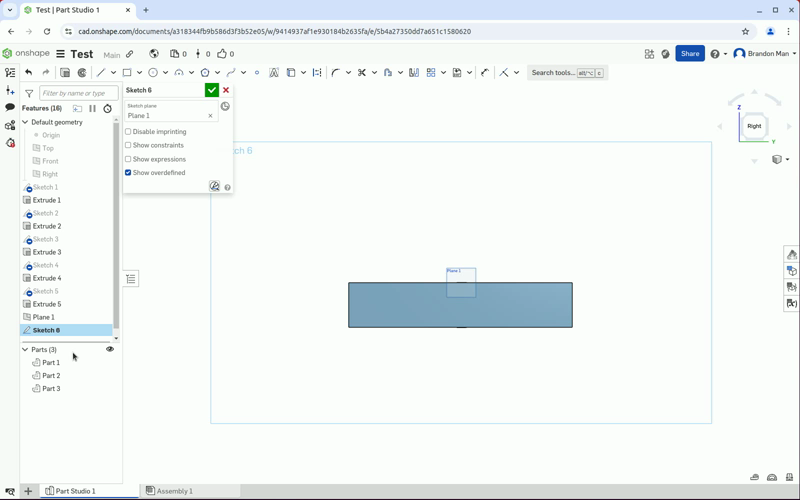
key(y)
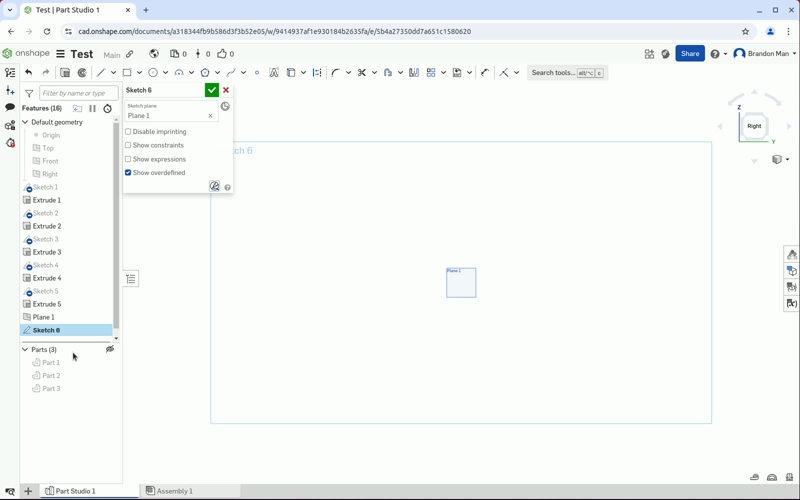
key(c)
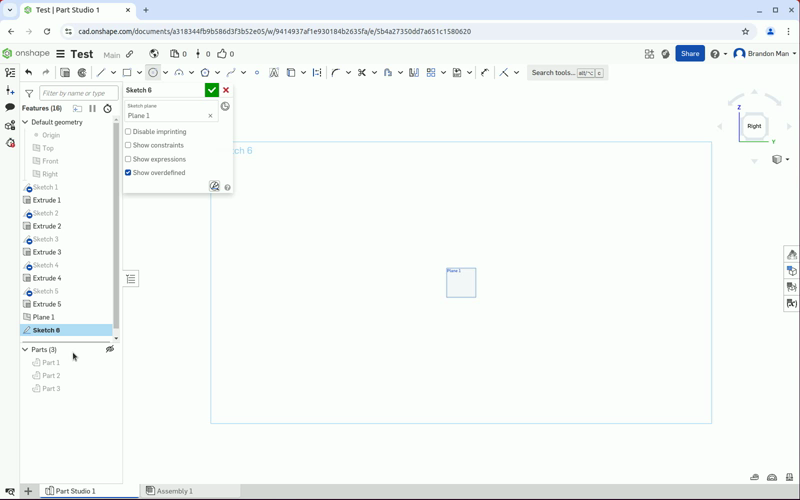
key_down(shift)
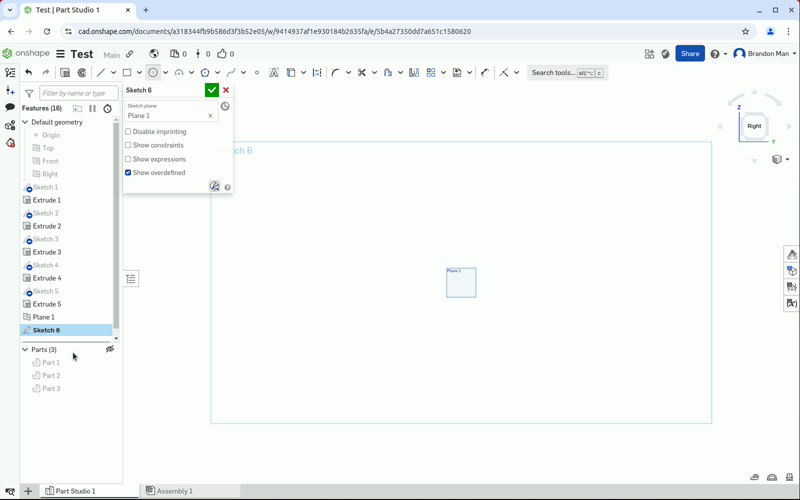
mouse_move(461, 305)
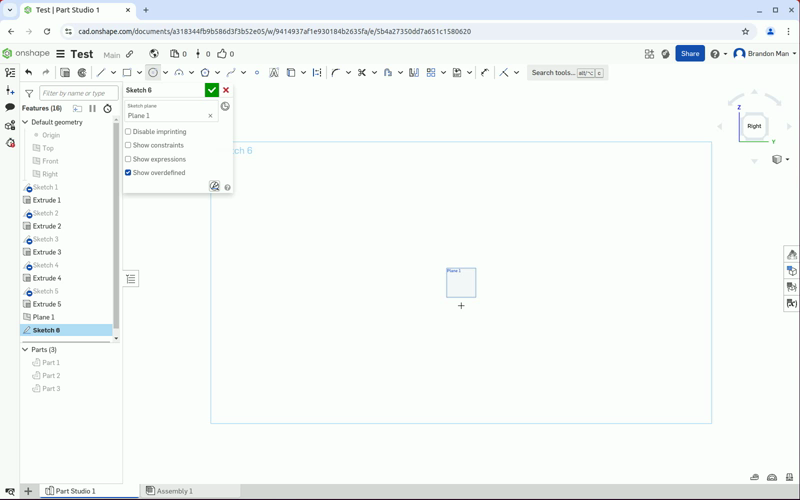
click(461, 305)
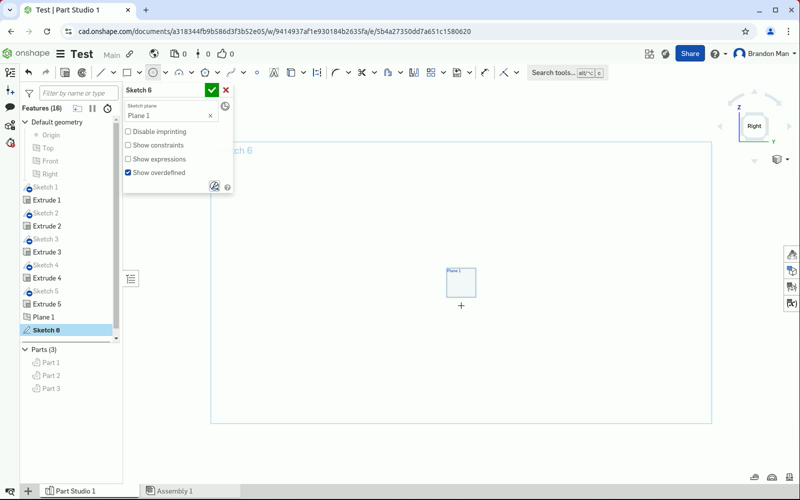
key_up(shift)
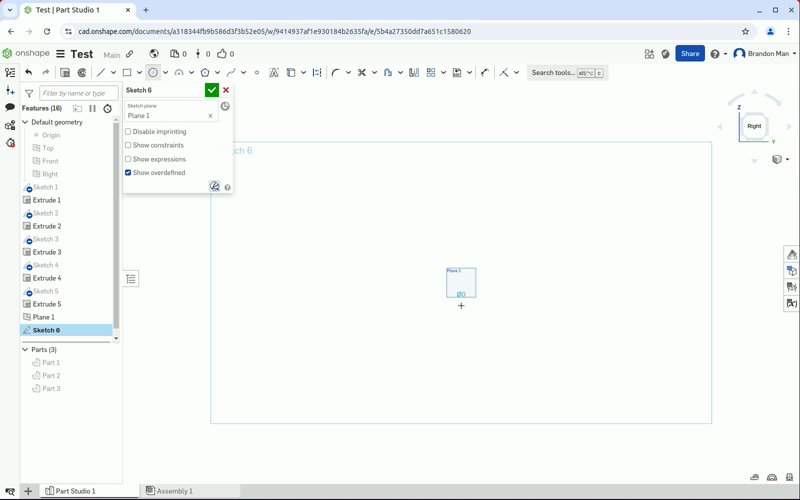
mouse_move(467, 305)
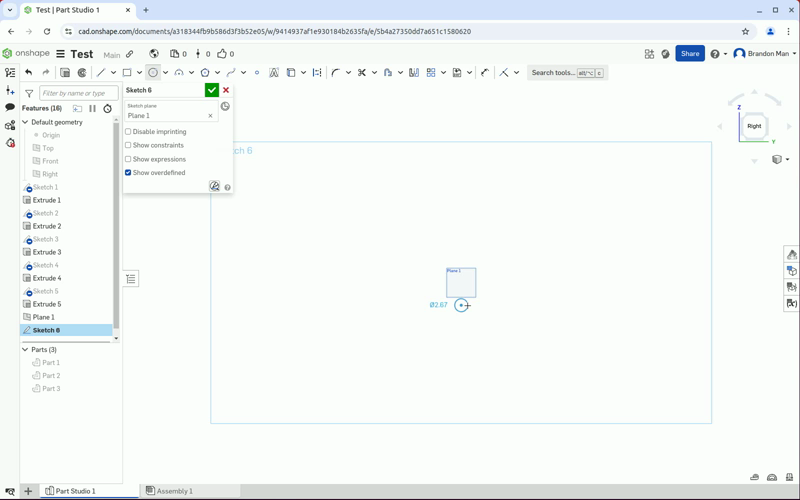
click(467, 305)
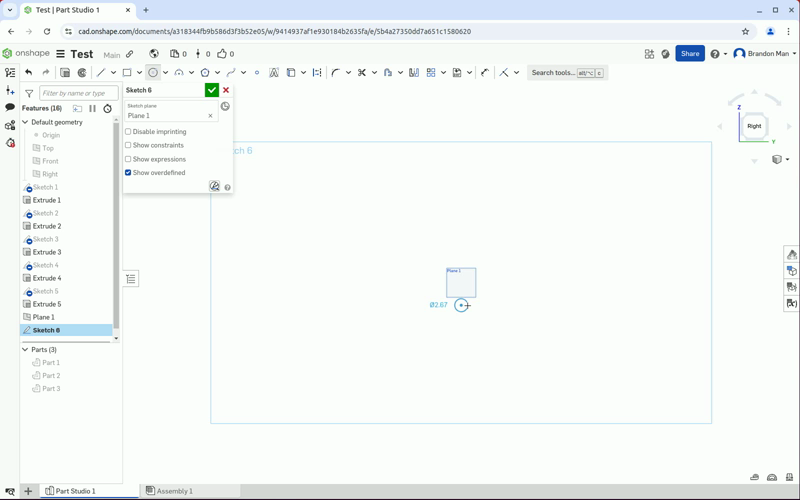
key(esc)
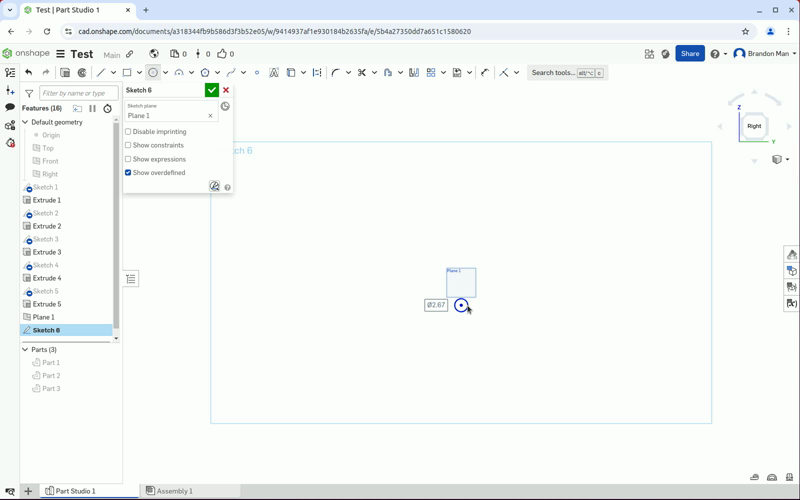
mouse_move(460, 305)
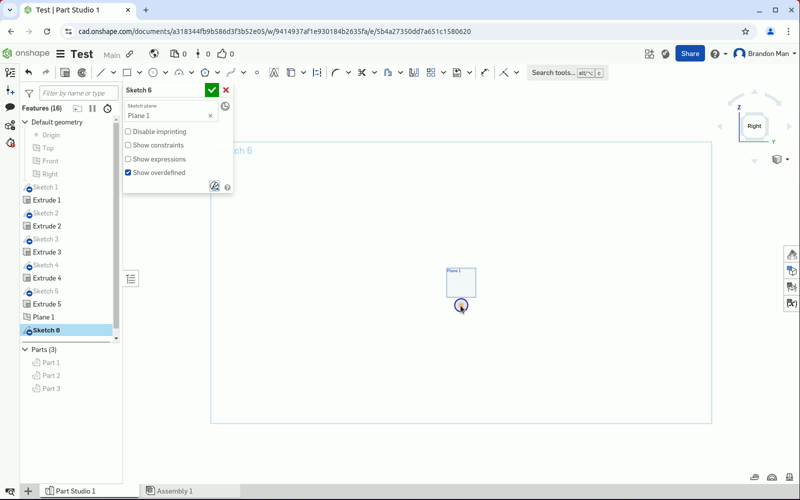
scroll(6)
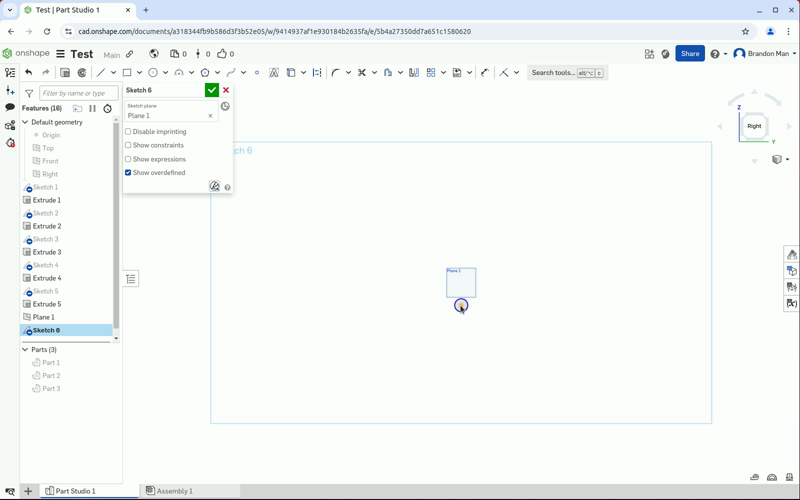
scroll(6)
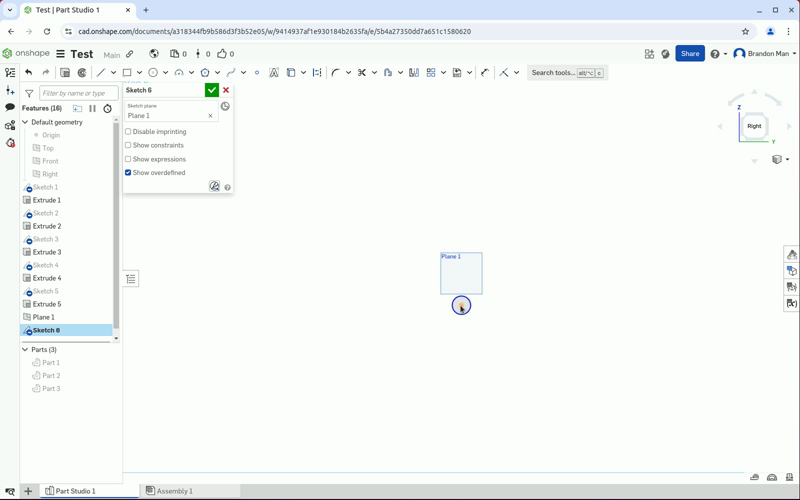
scroll(6)
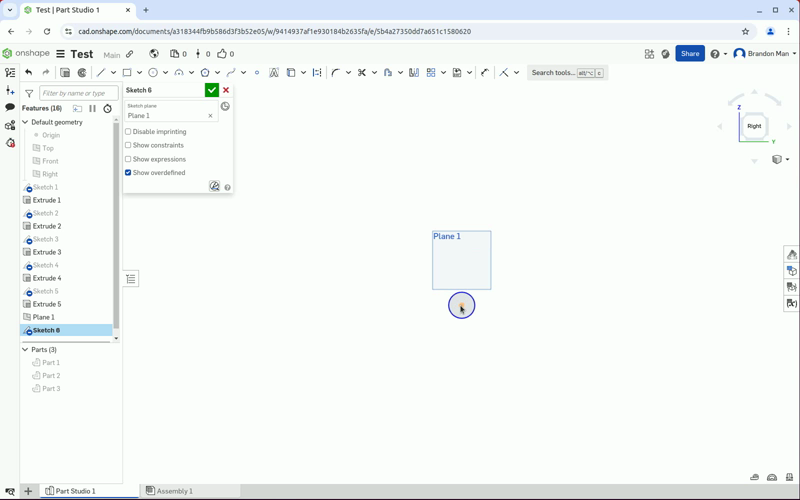
scroll(6)
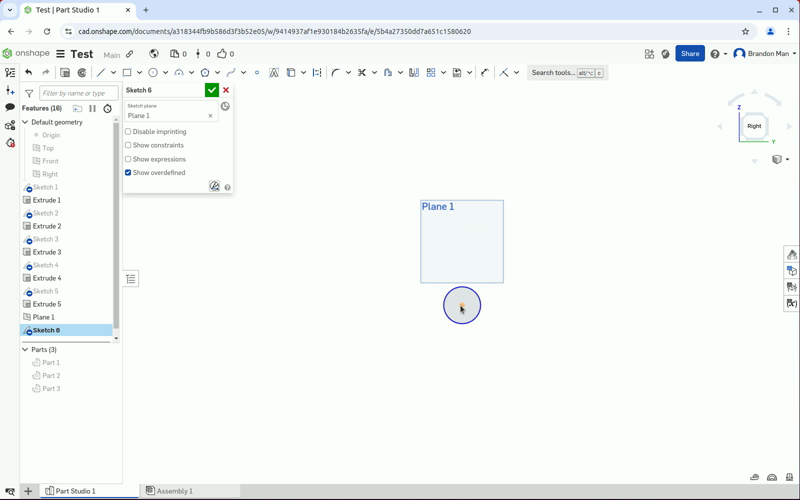
scroll(6)
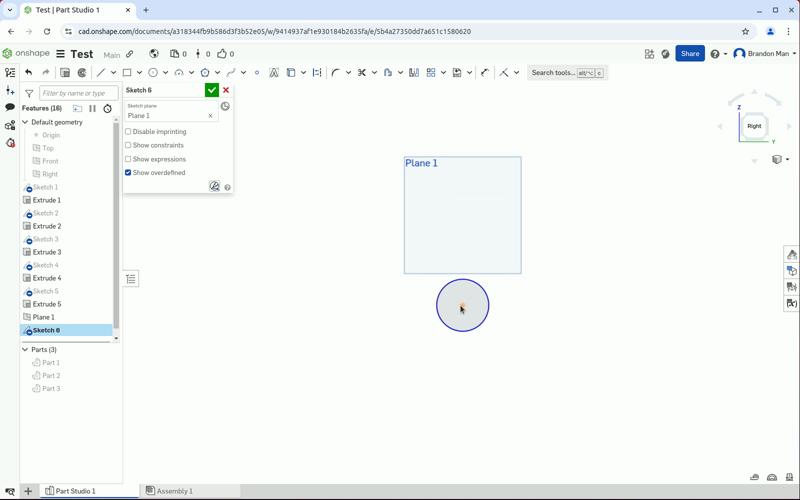
scroll(6)
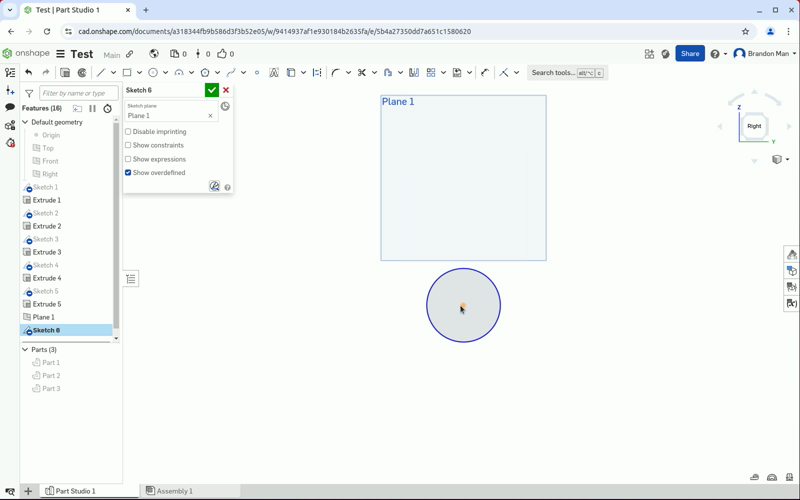
scroll(6)
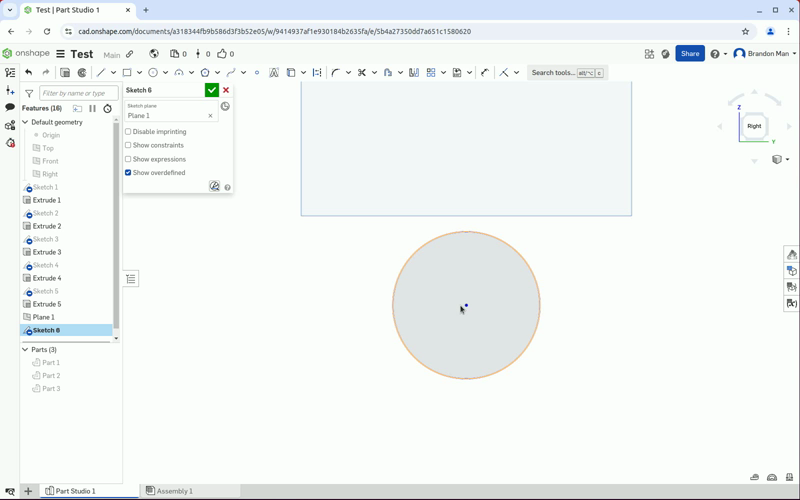
click(460, 305)
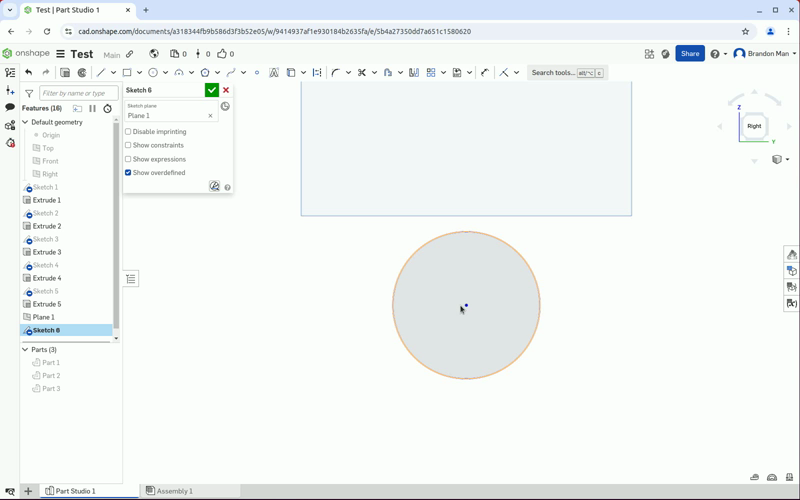
scroll(-6)
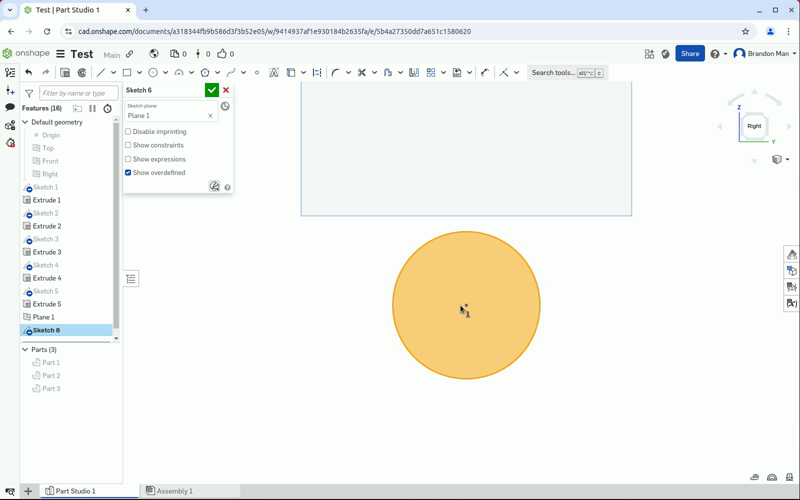
scroll(-6)
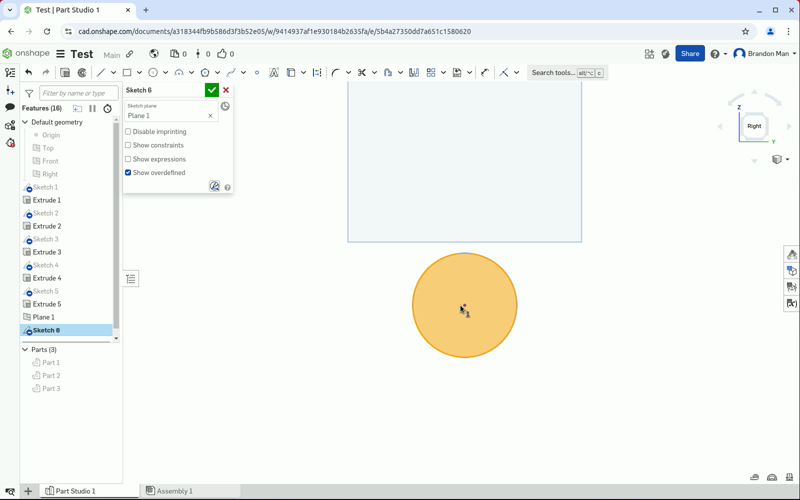
scroll(-6)
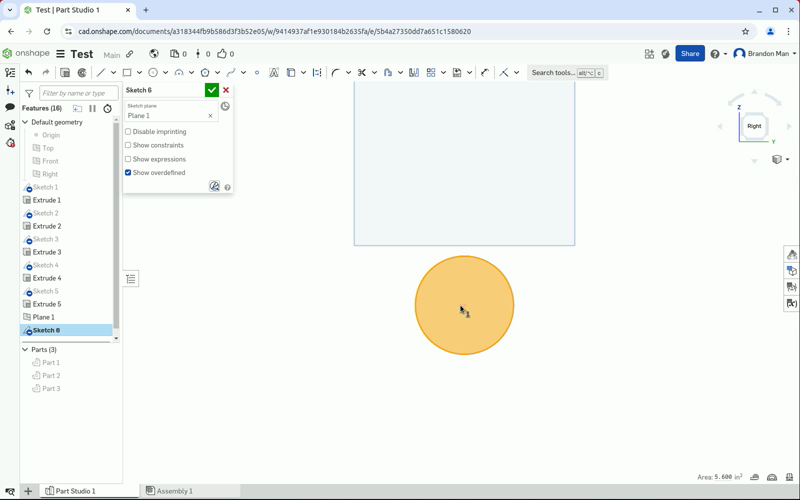
scroll(-6)
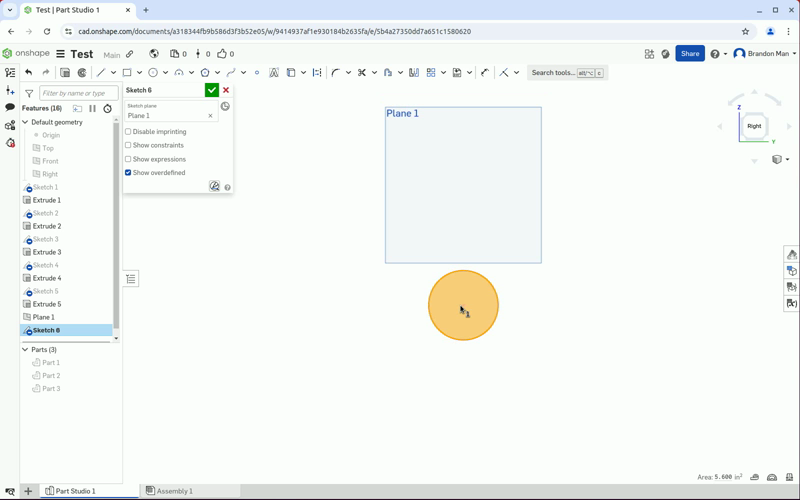
scroll(-6)
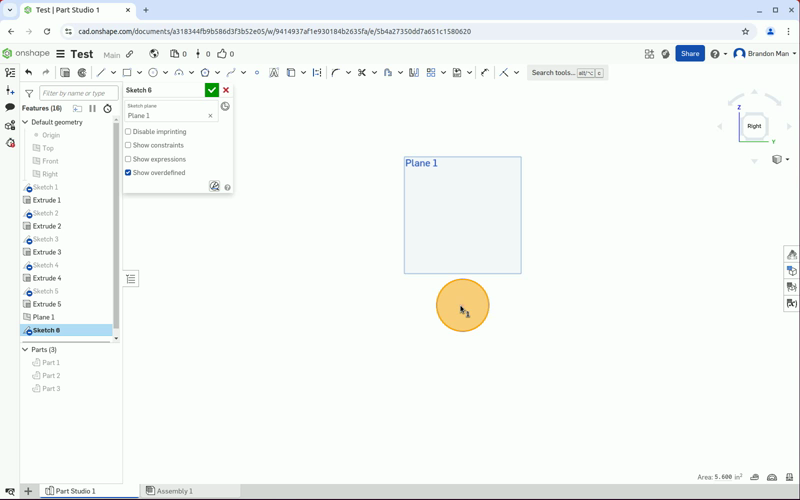
scroll(-6)
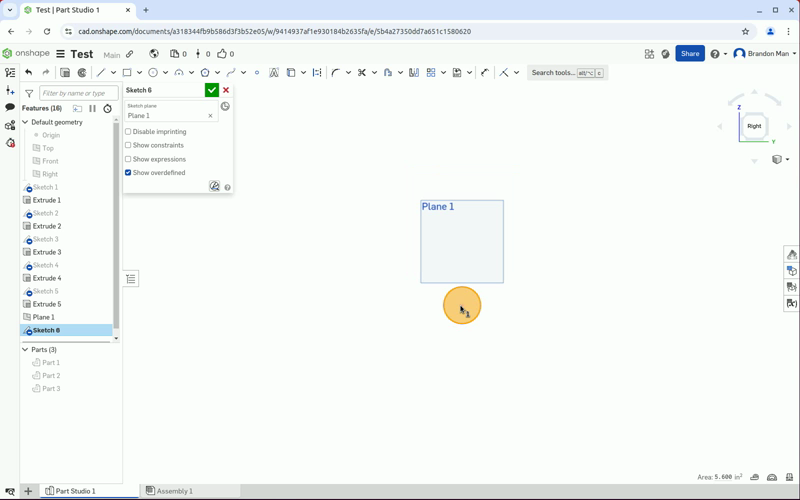
scroll(-6)
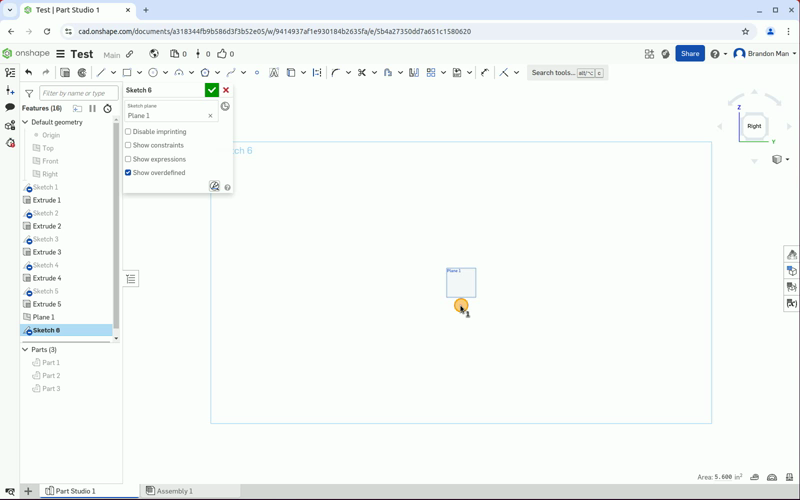
mouse_move(73, 352)
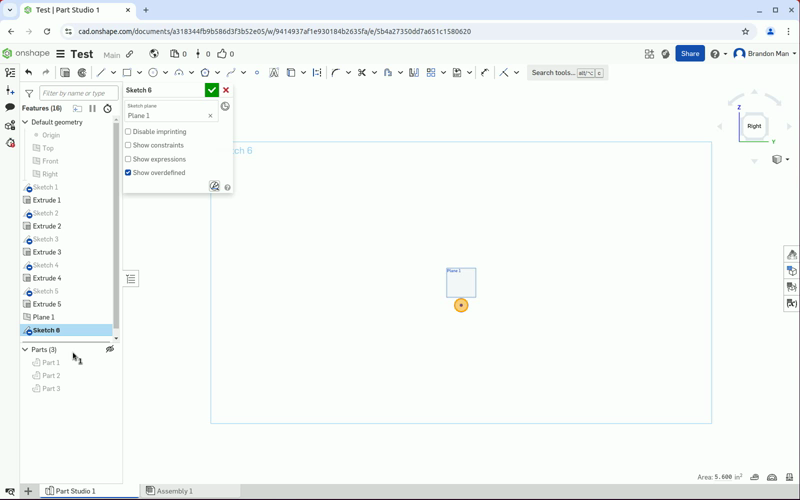
key(shift+y)
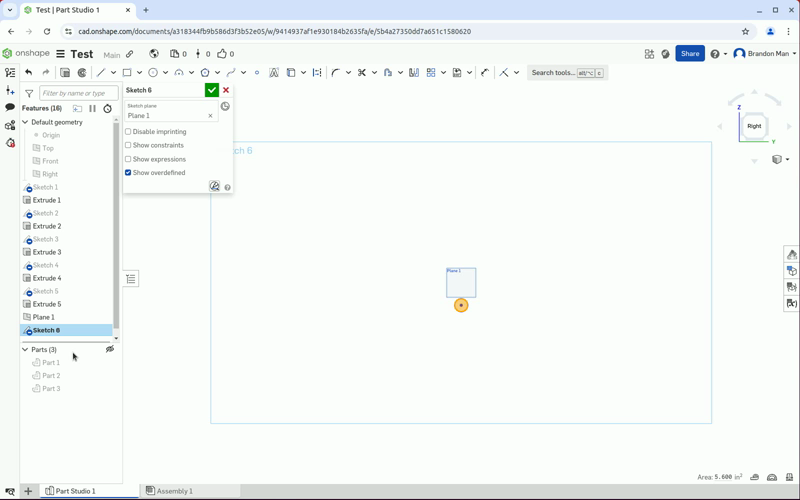
key(shift+e)
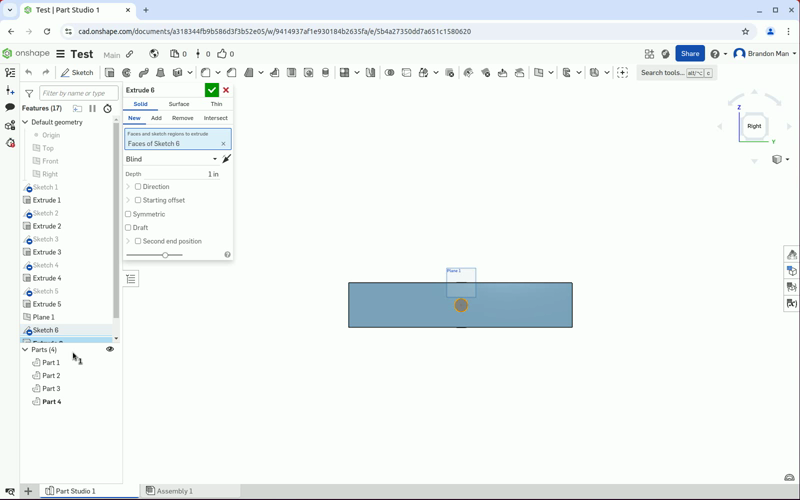
mouse_move(143, 106)
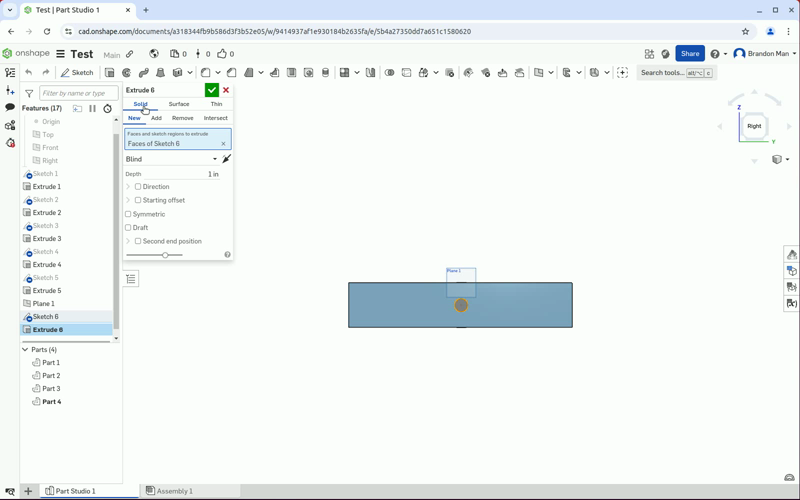
click(143, 106)
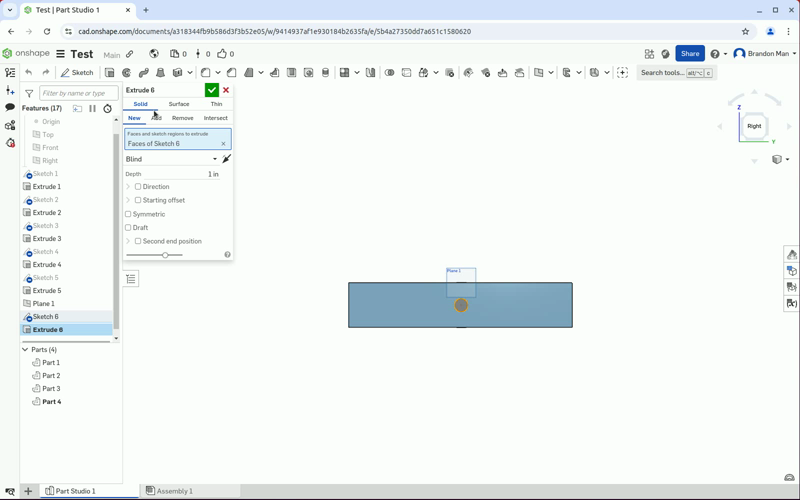
mouse_move(186, 120)
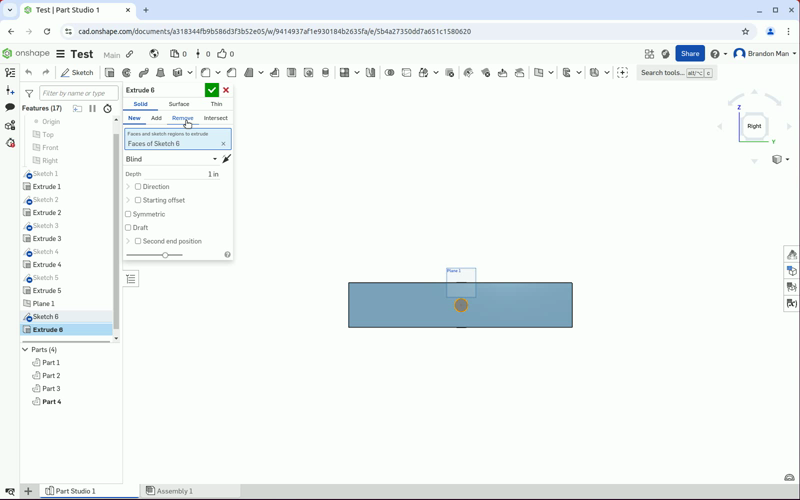
click(186, 120)
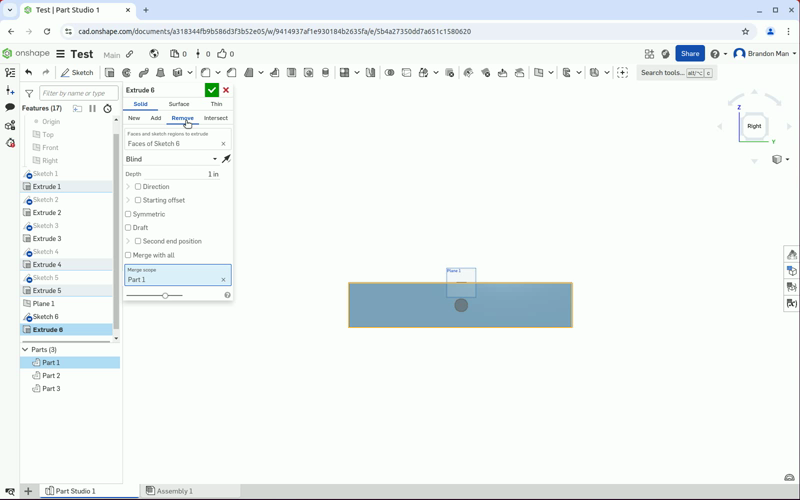
key(tab, 4)
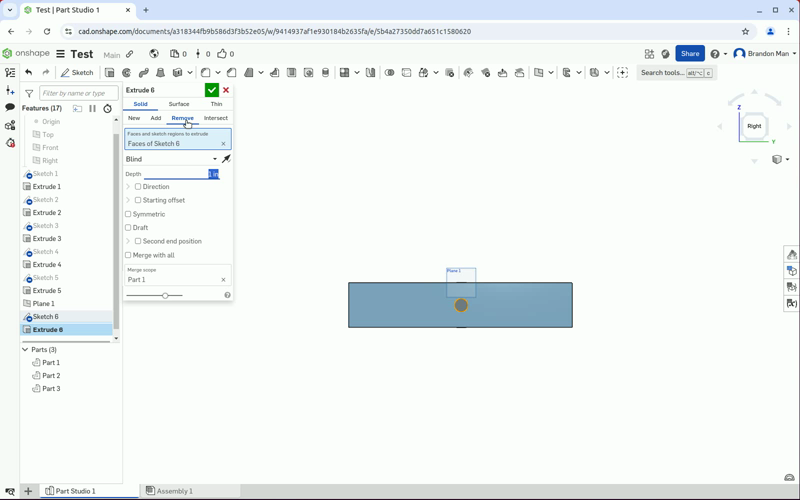
text(24.312)
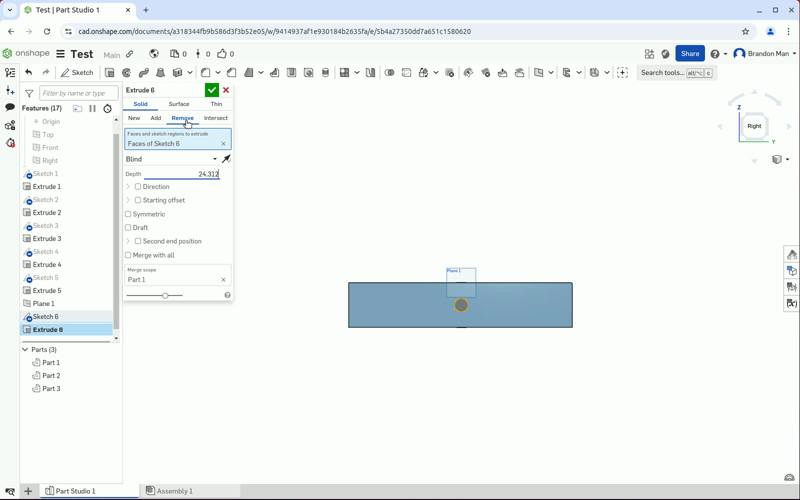
key(tab, 6)
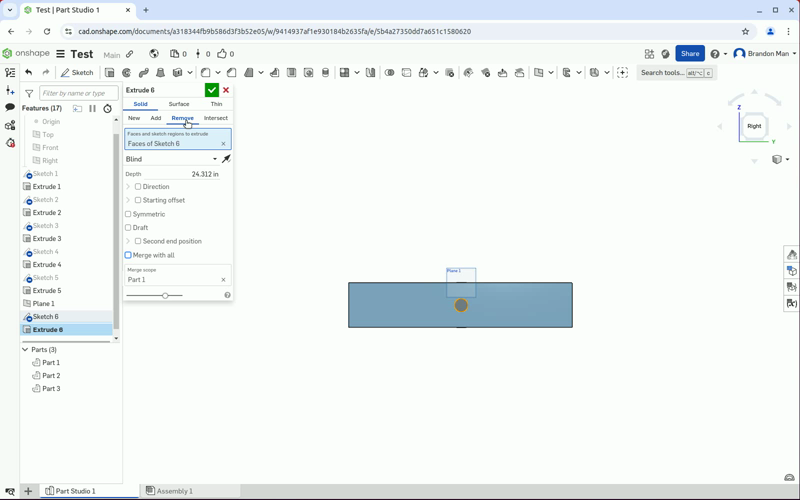
key(space)
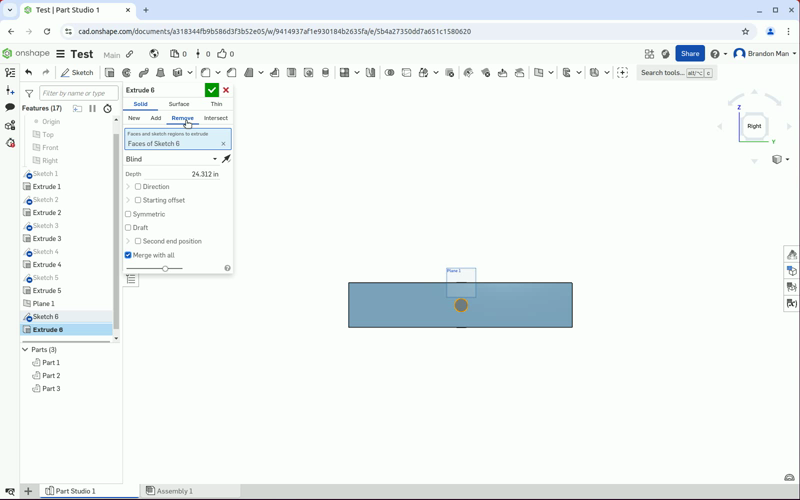
key(enter)
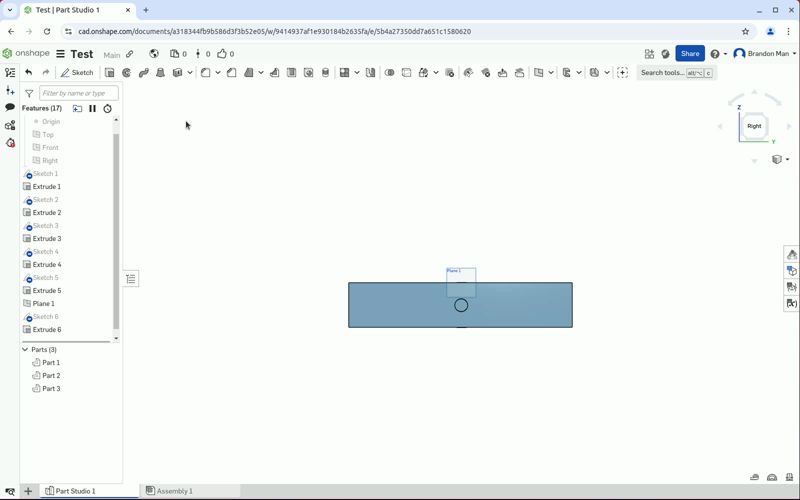
key(shift+h)
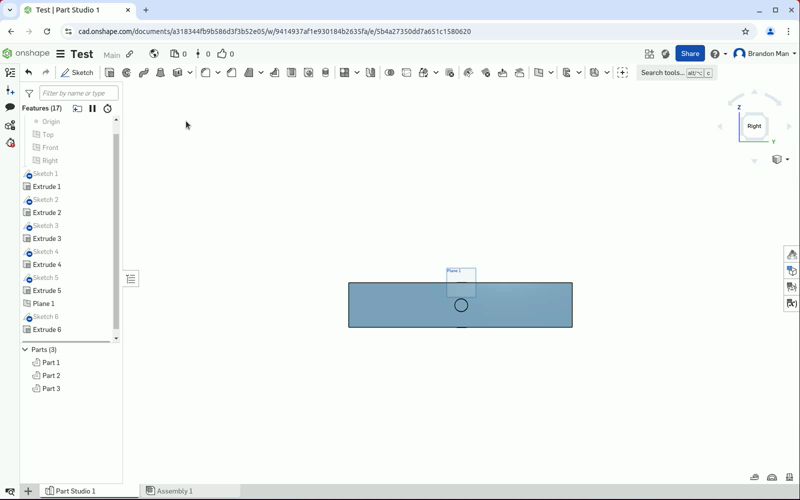
key(shift+h)
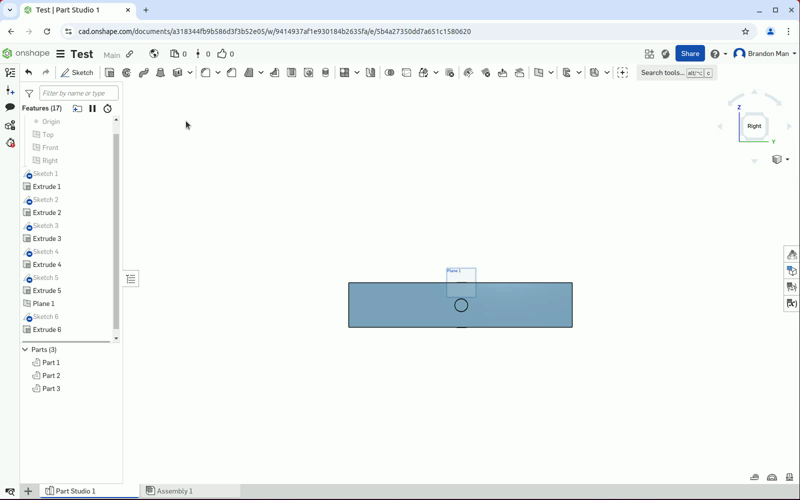
key(shift+7)
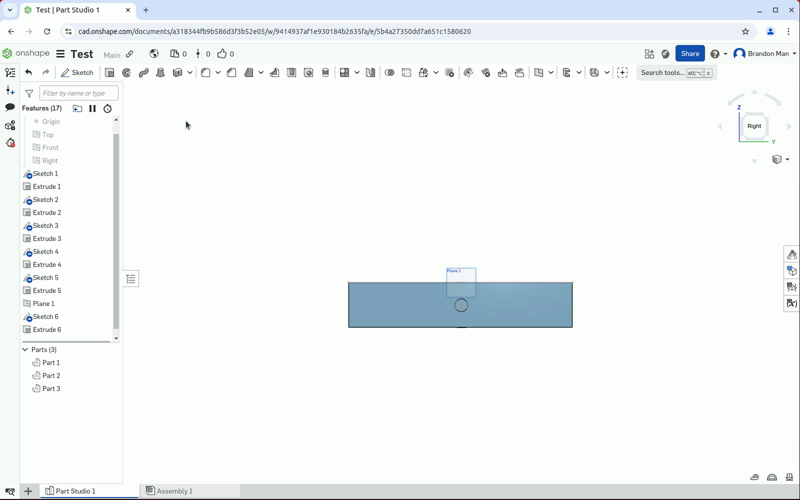
key(right, 2)
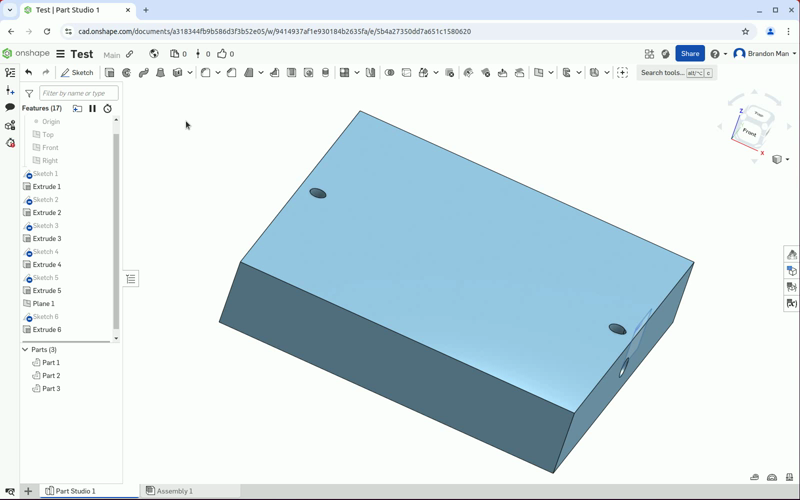
key(down, 2)
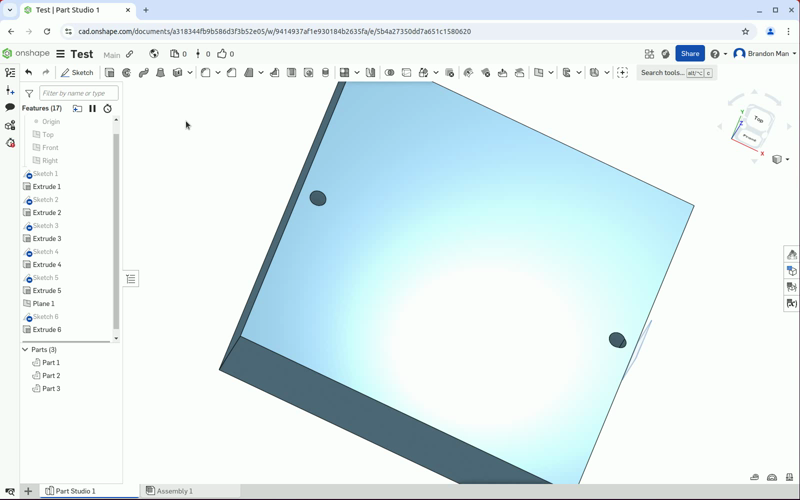
key(up, 2)
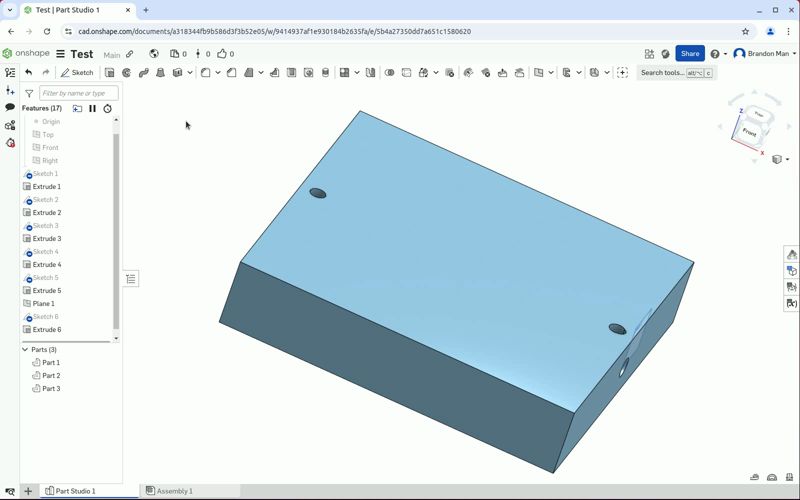
key(left, 2)
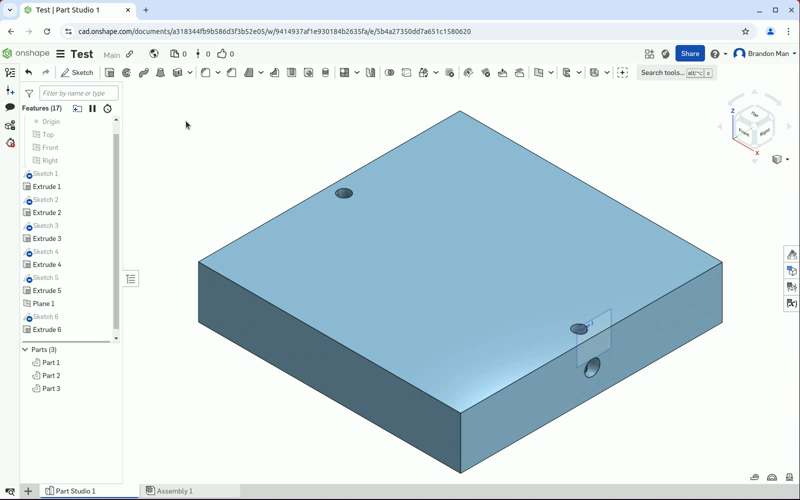
mouse_move(69, 176)
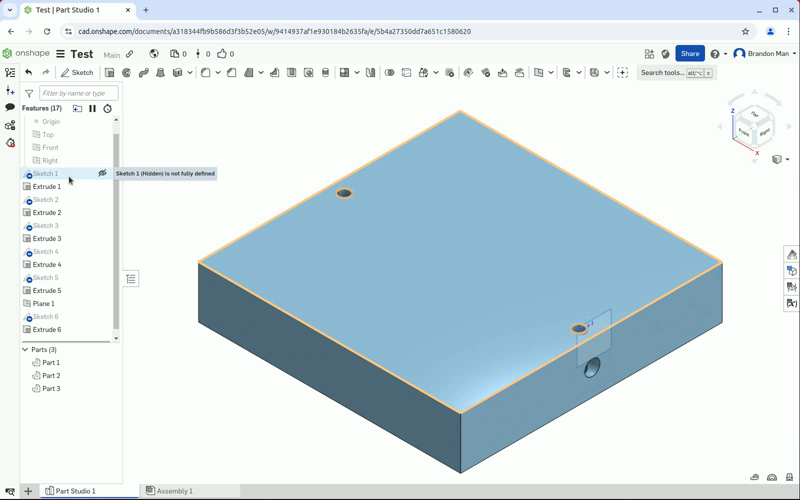
click(69, 176)